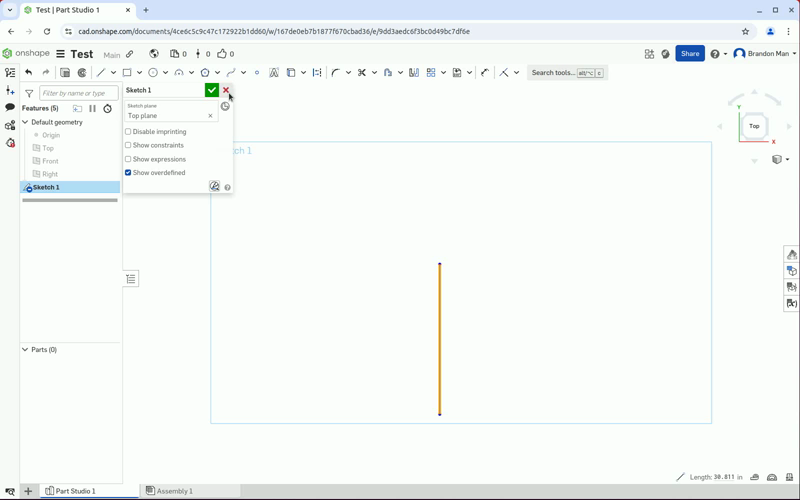
key(shift+h)
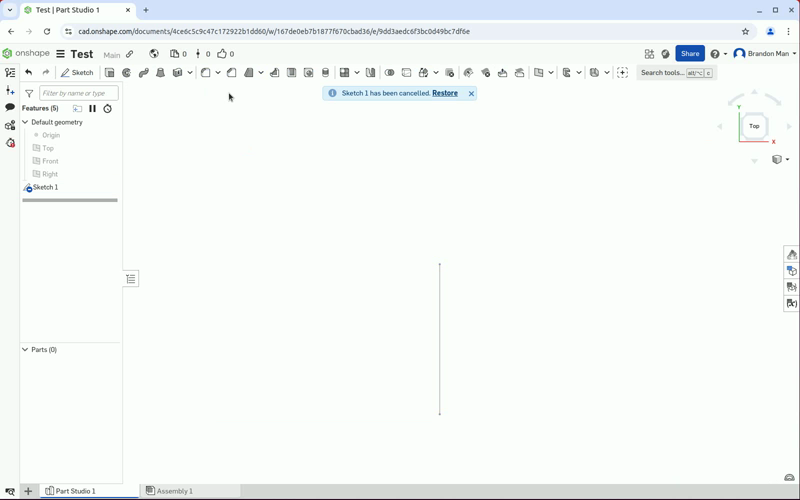
key(shift+s)
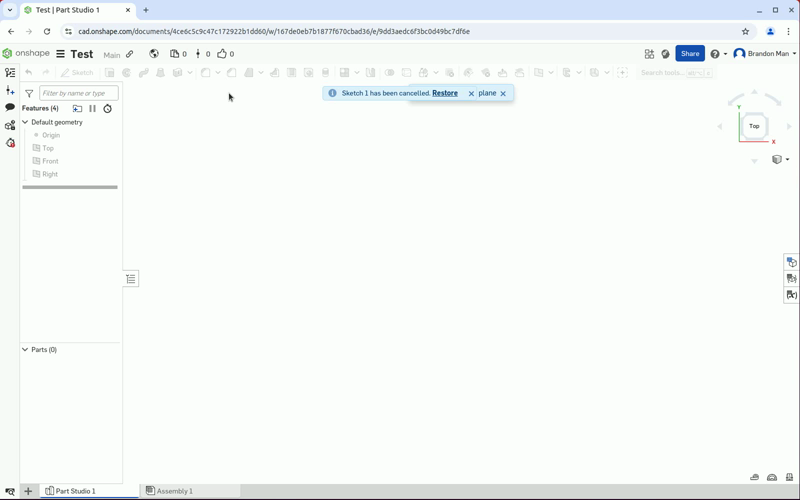
mouse_move(73, 150)
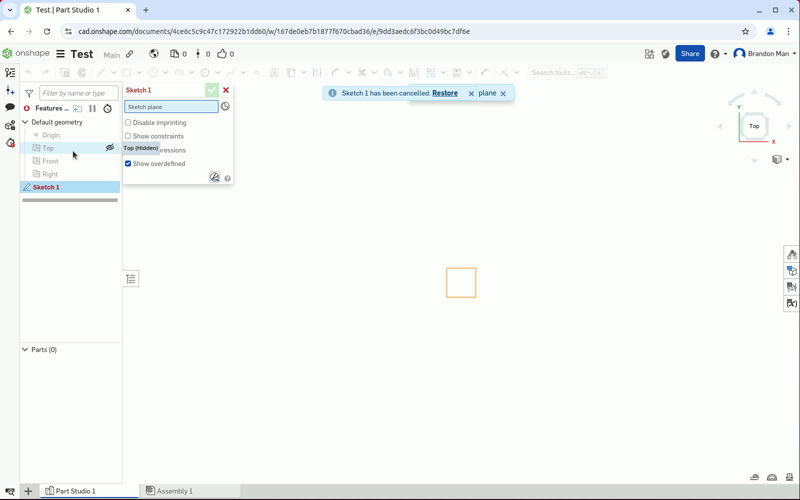
click(73, 150)
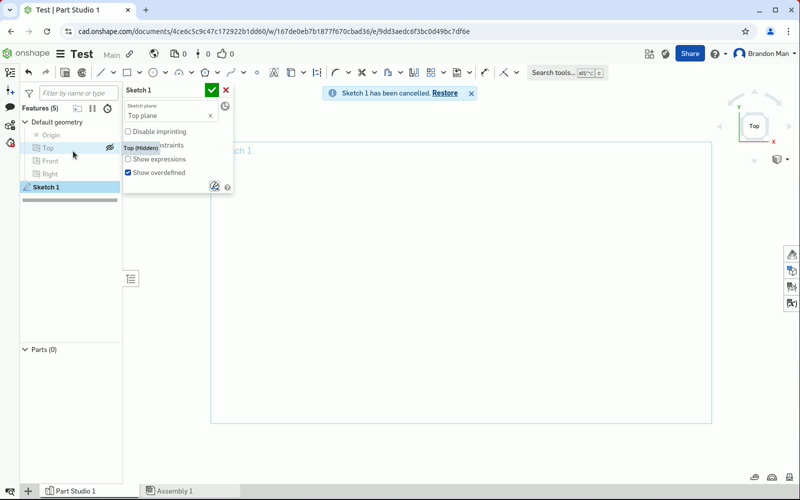
mouse_move(73, 352)
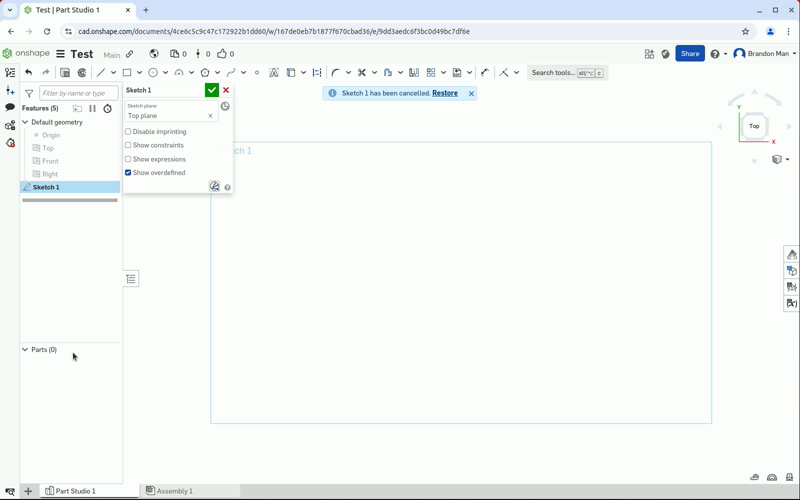
key(y)
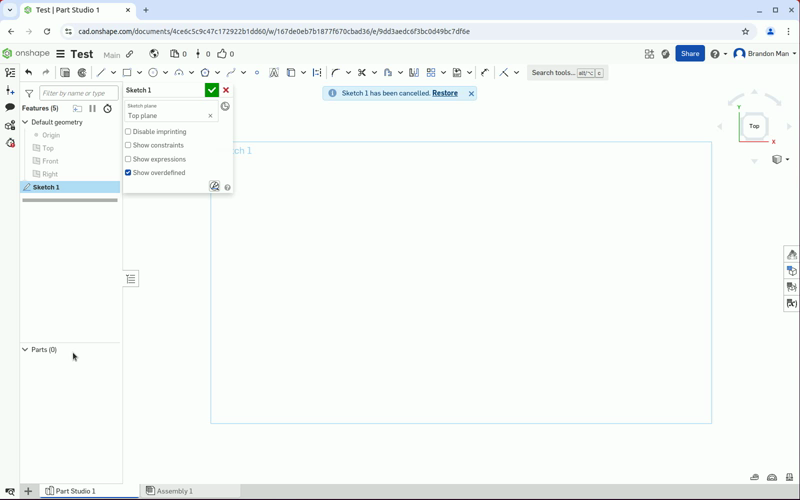
key(l)
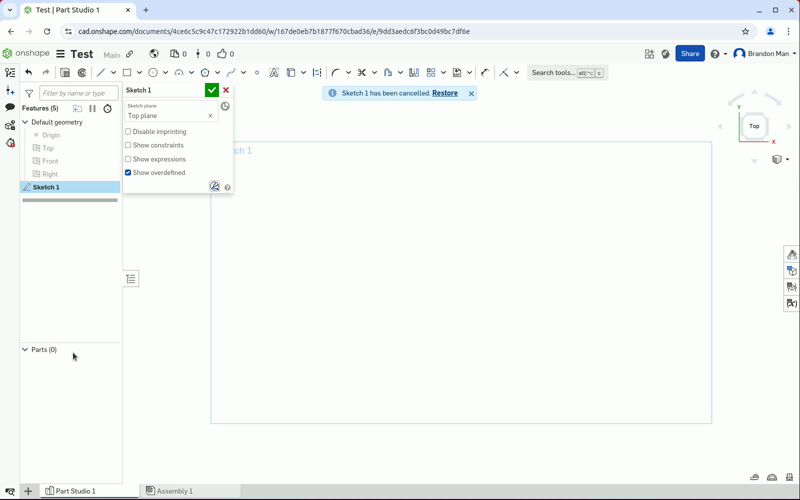
key_down(shift)
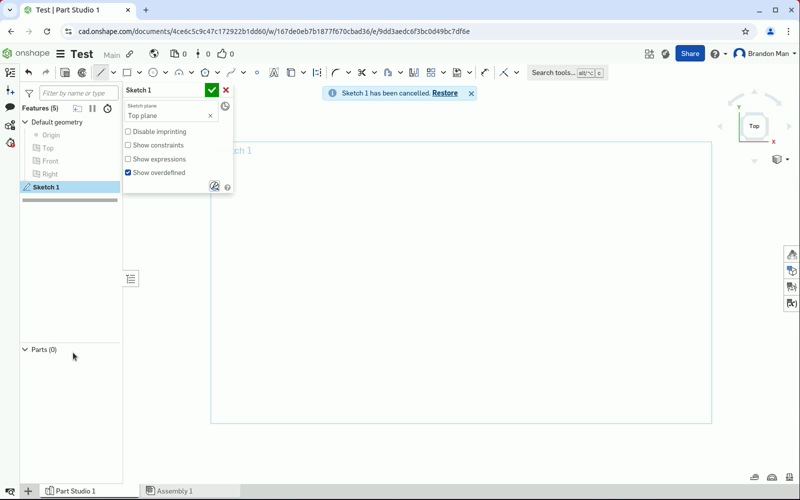
mouse_move(348, 395)
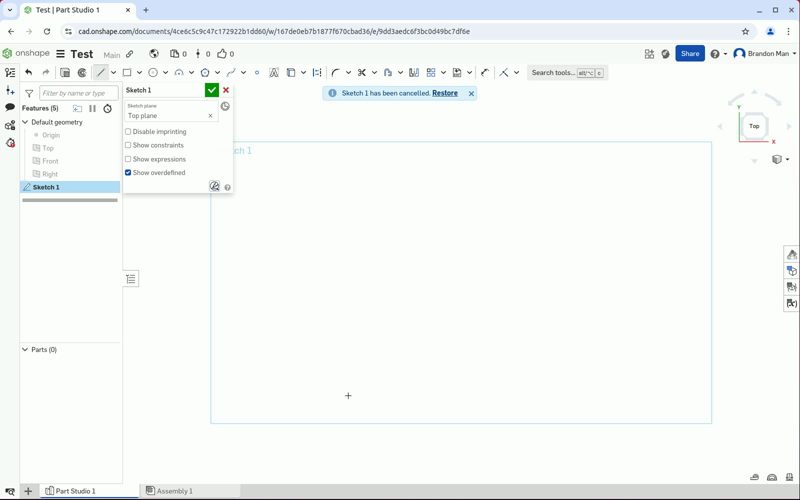
click(348, 395)
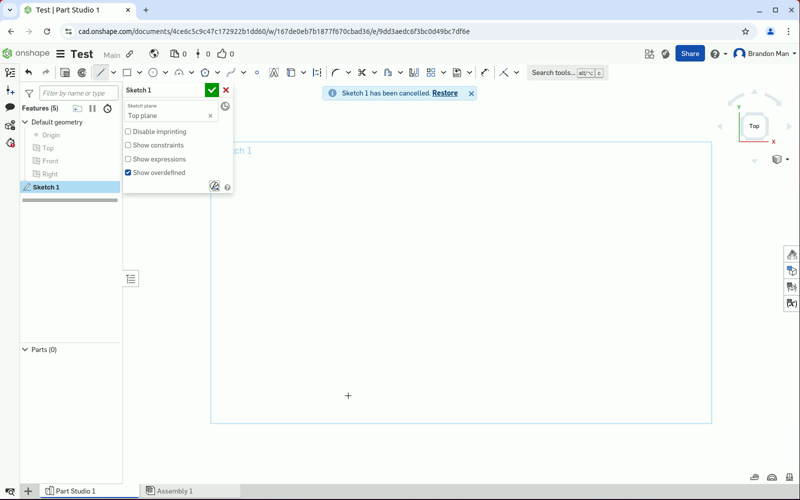
key_up(shift)
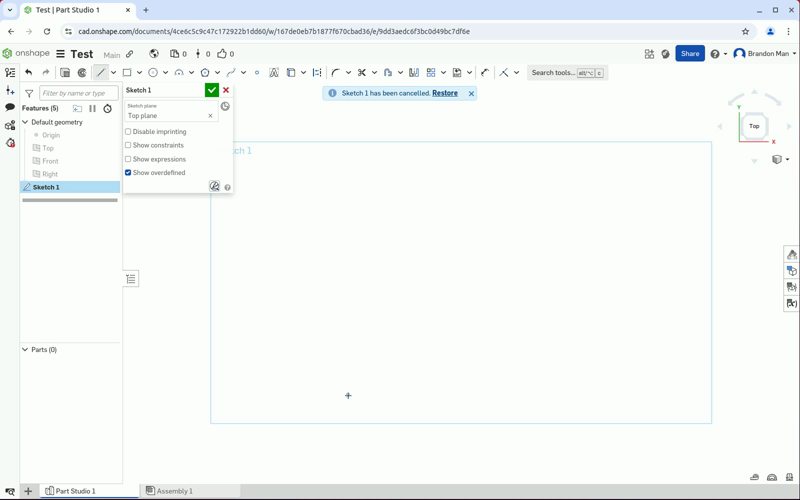
key_down(shift)
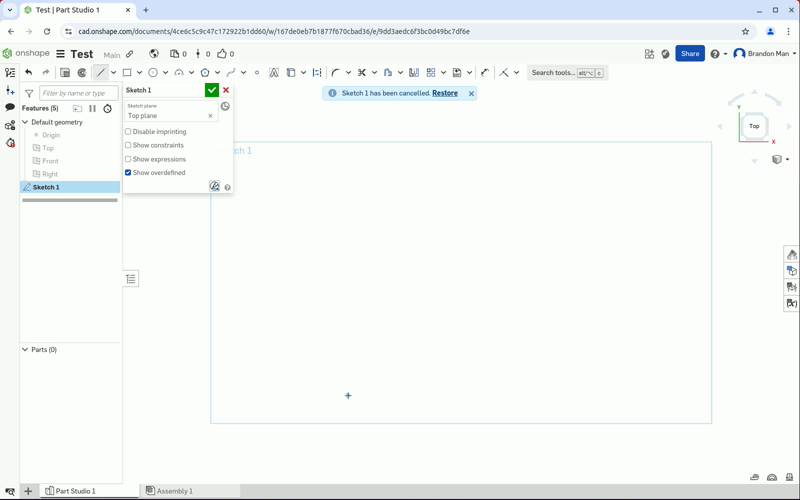
mouse_move(572, 395)
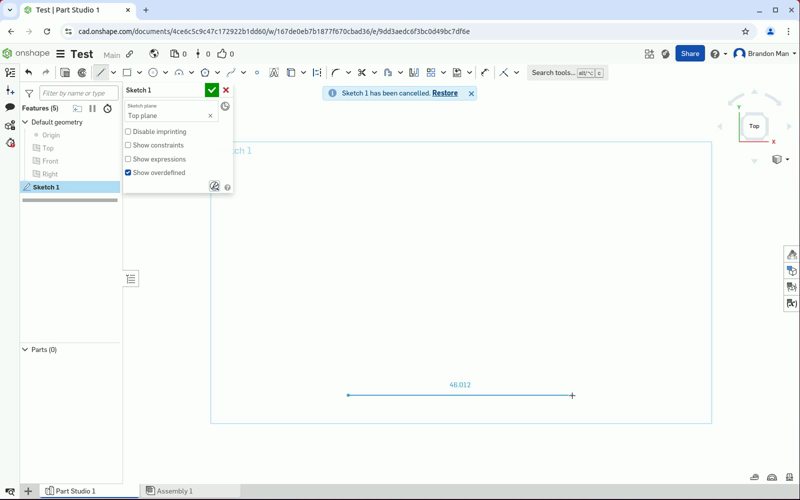
click(572, 395)
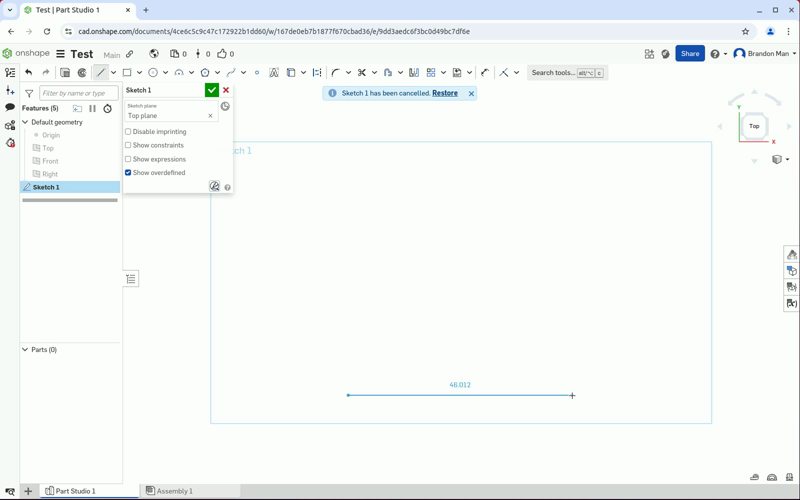
key_up(shift)
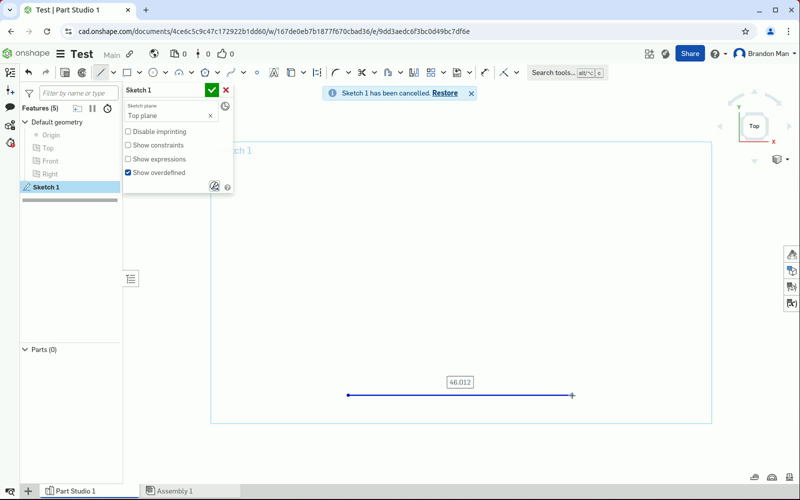
key_down(shift)
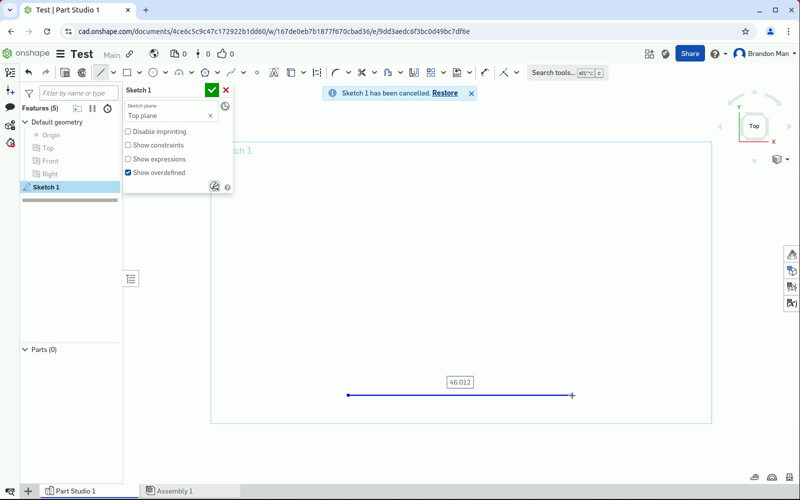
mouse_move(572, 171)
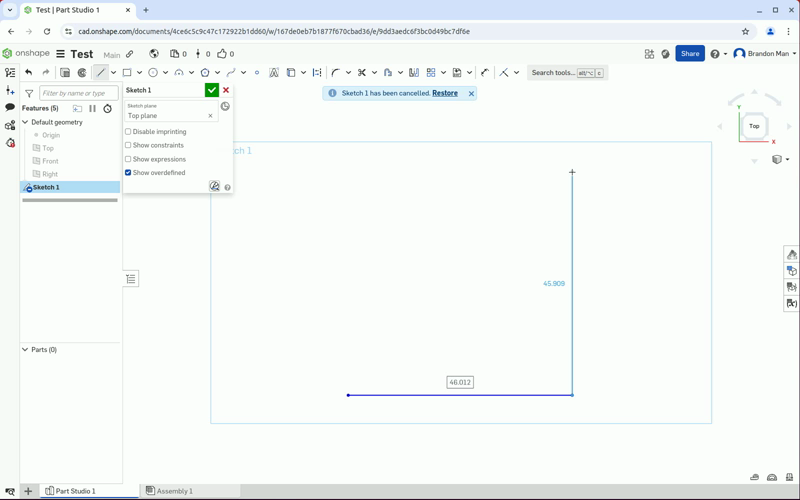
click(572, 171)
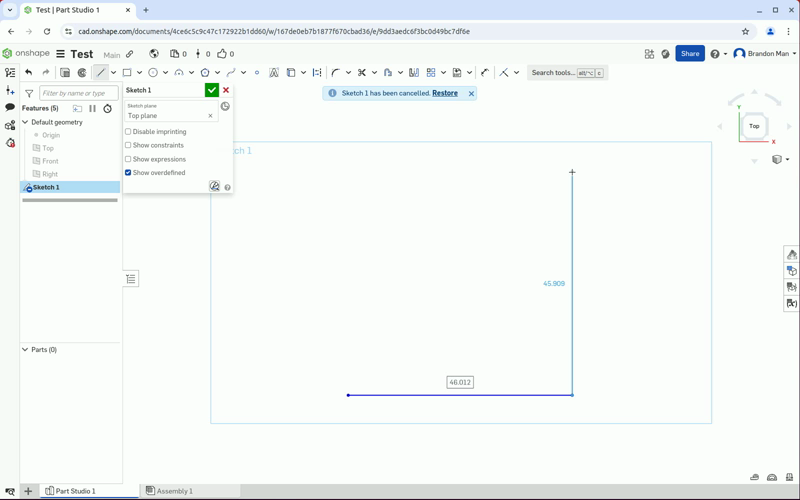
key_up(shift)
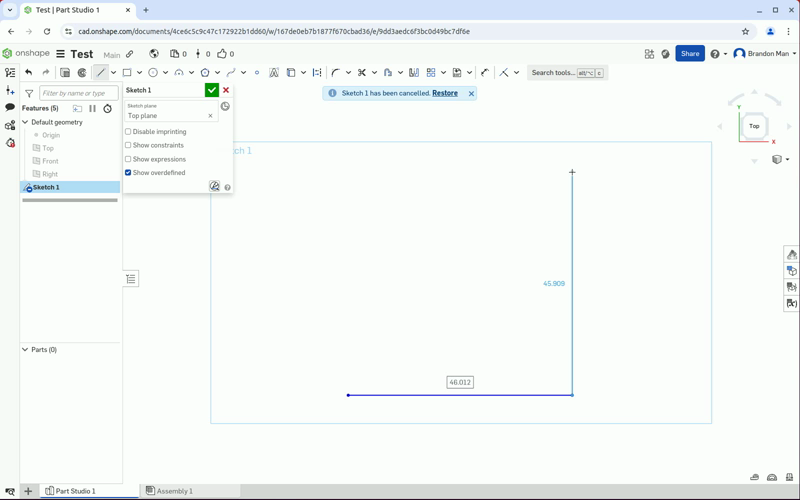
key_down(shift)
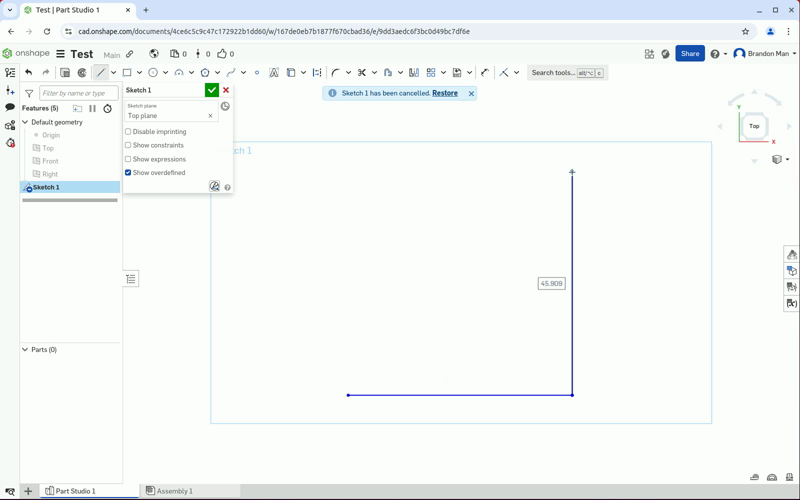
mouse_move(348, 171)
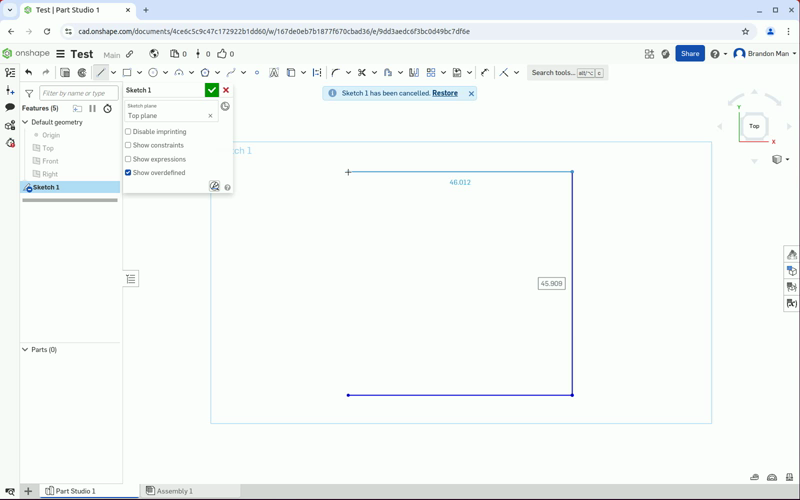
click(348, 171)
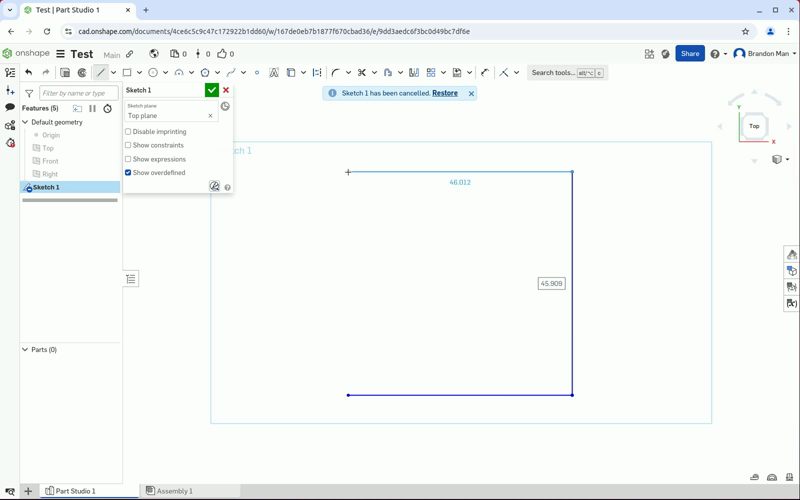
key_up(shift)
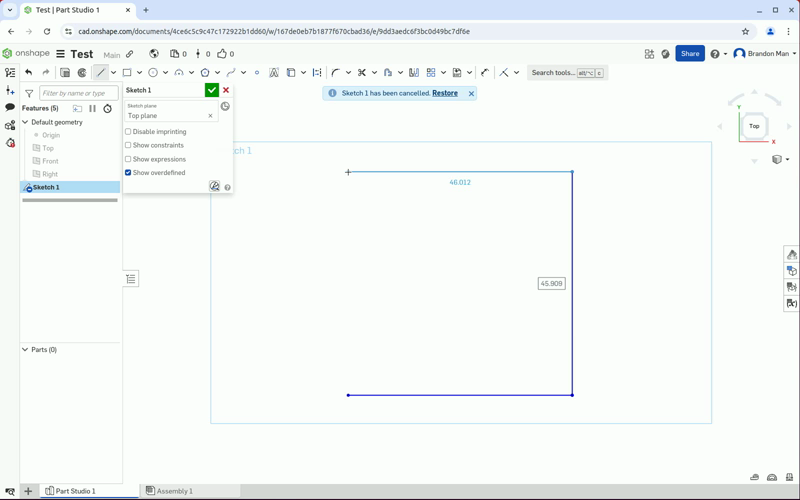
key_down(shift)
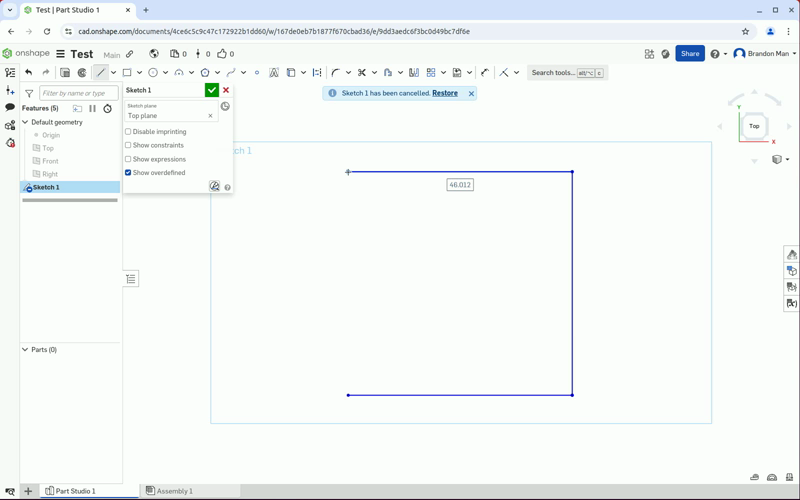
mouse_move(348, 395)
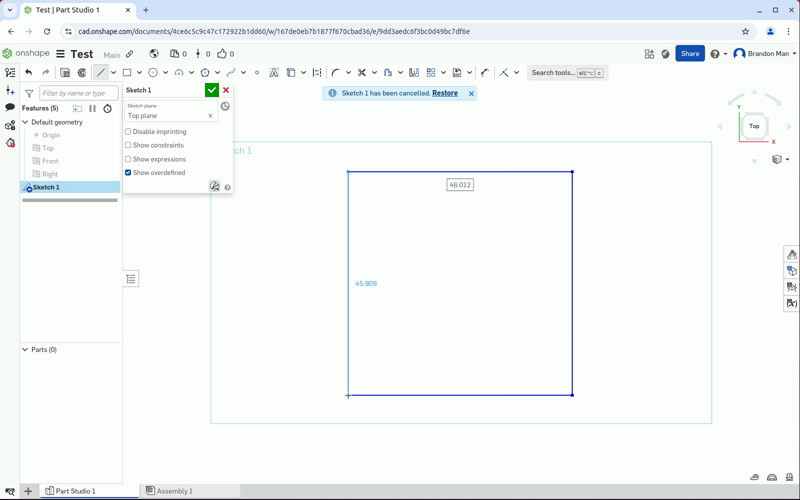
key_up(shift)
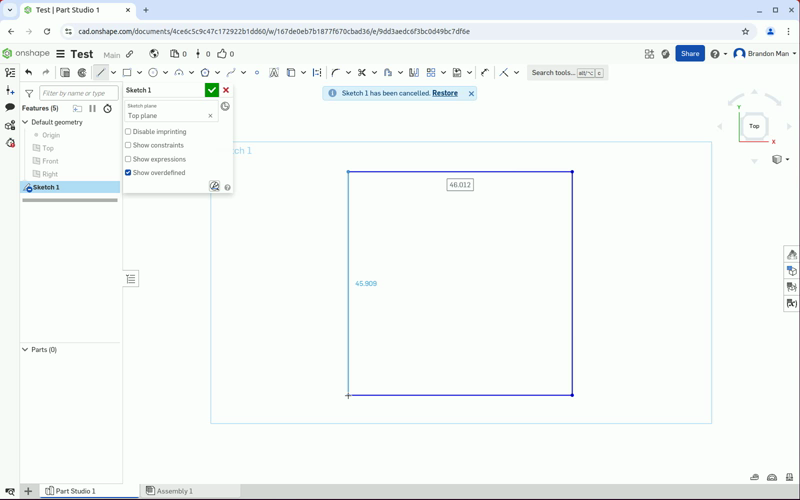
click(348, 395)
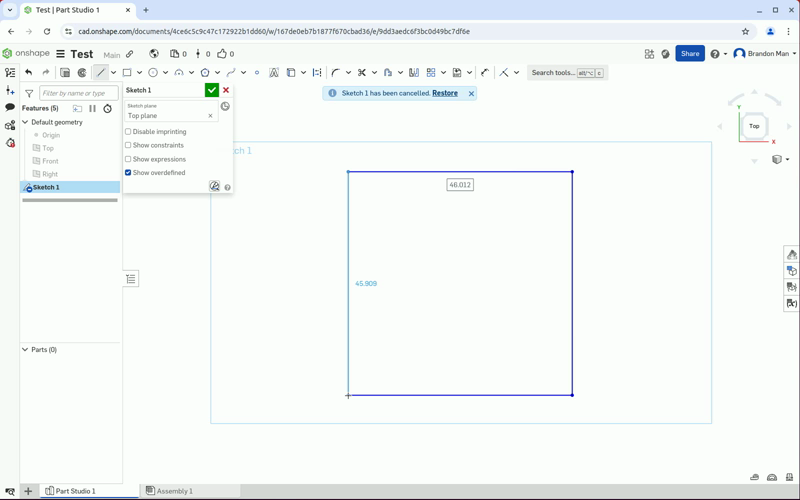
key(esc)
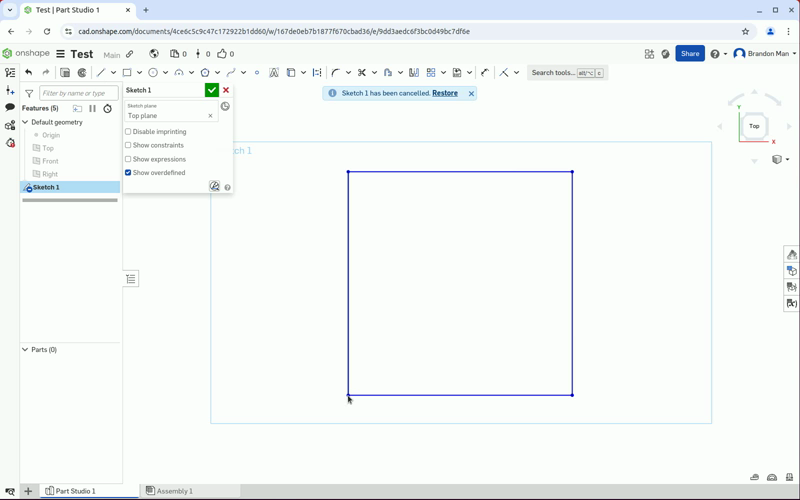
key(c)
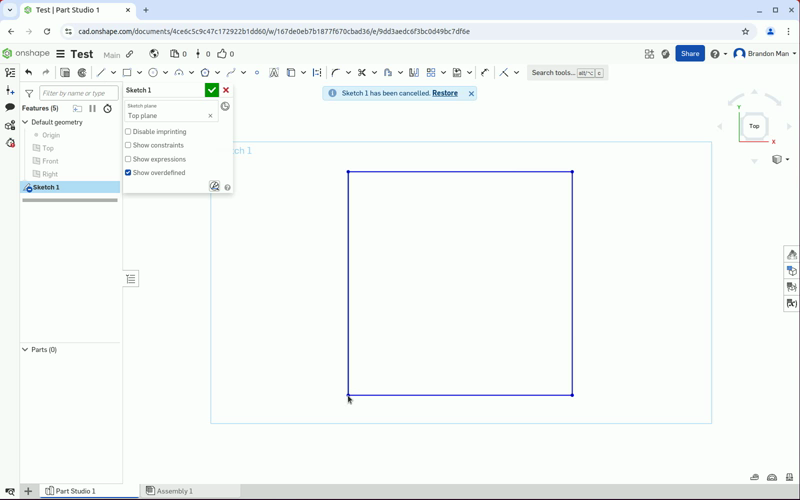
key_down(shift)
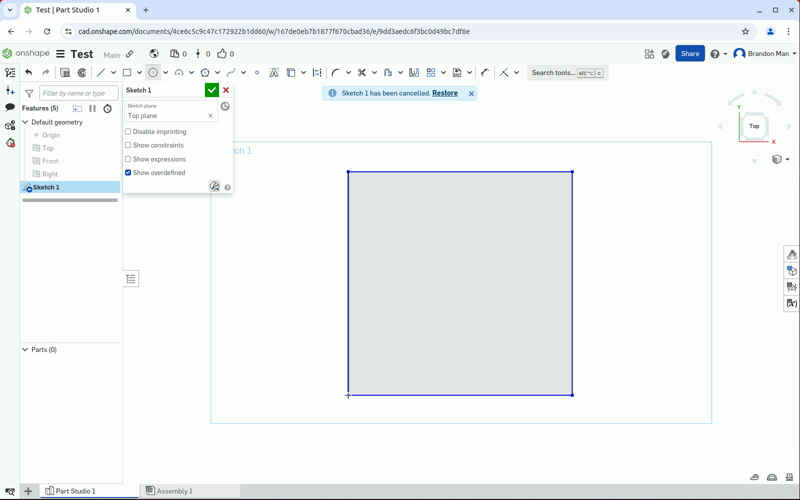
mouse_move(374, 369)
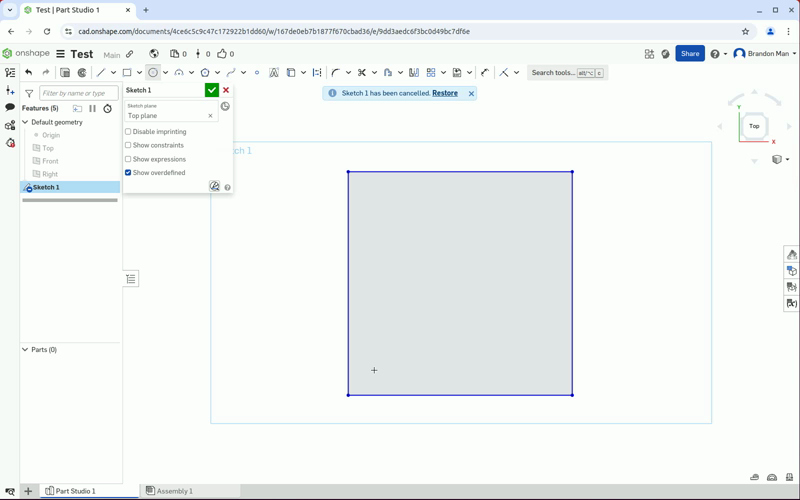
click(374, 369)
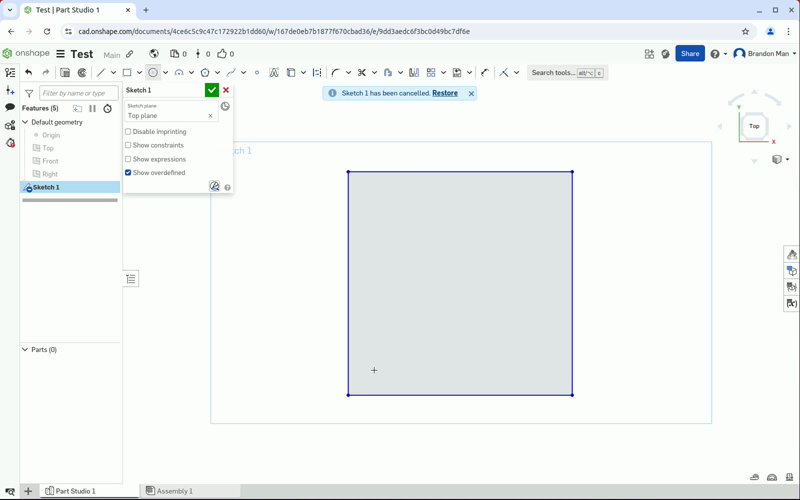
key_up(shift)
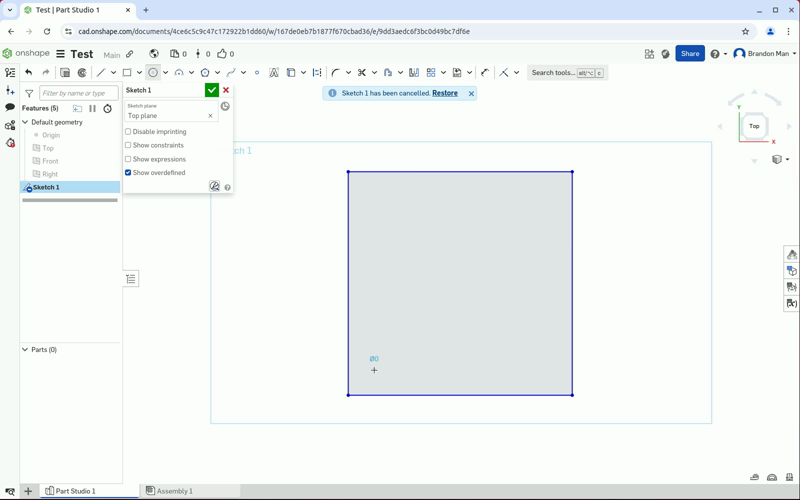
mouse_move(383, 369)
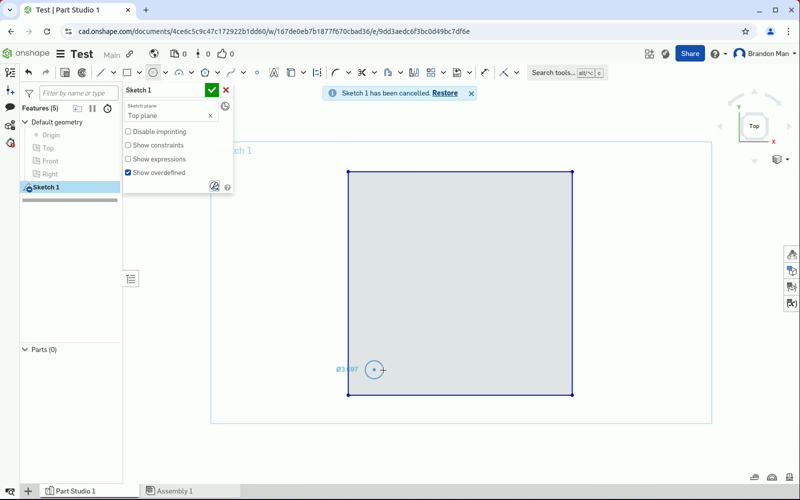
click(383, 369)
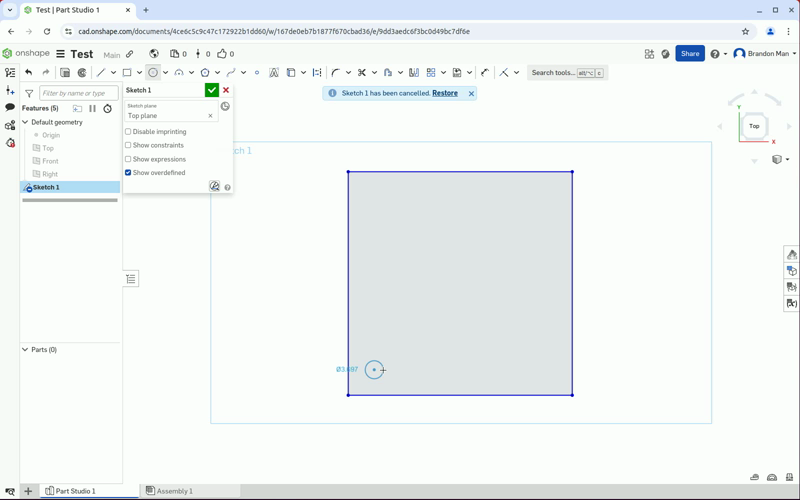
key(esc)
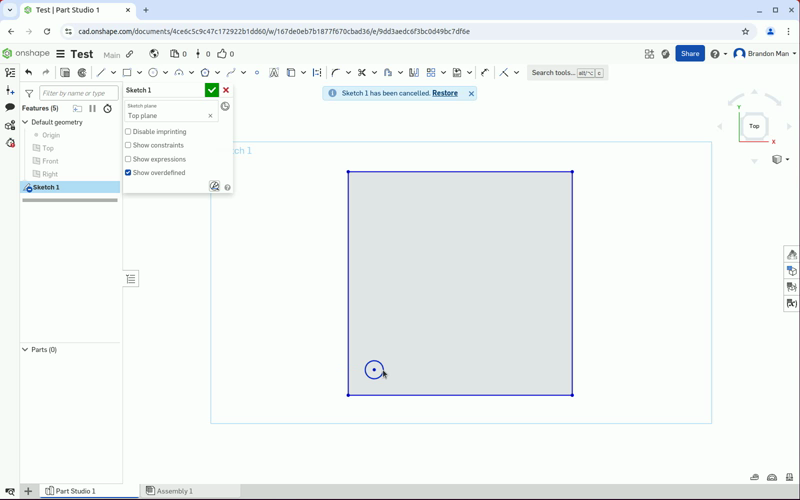
key(c)
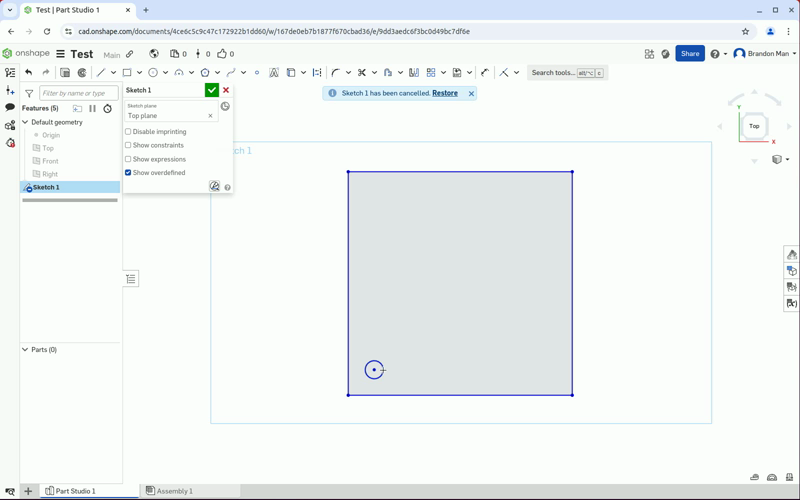
key_down(shift)
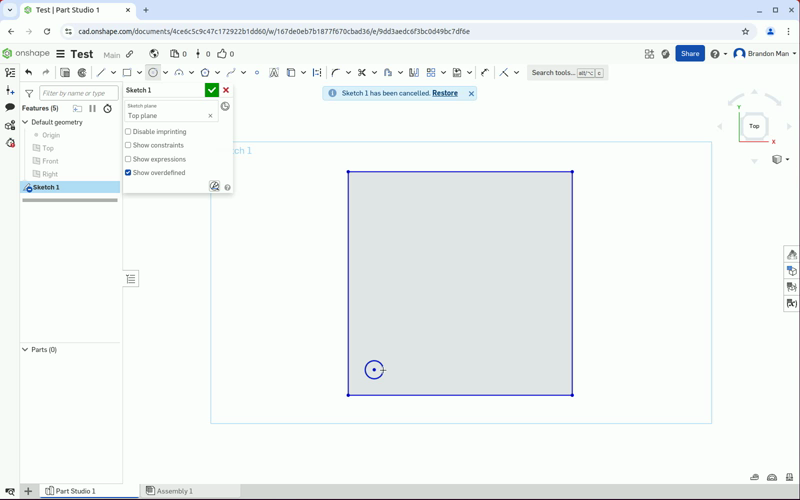
mouse_move(374, 197)
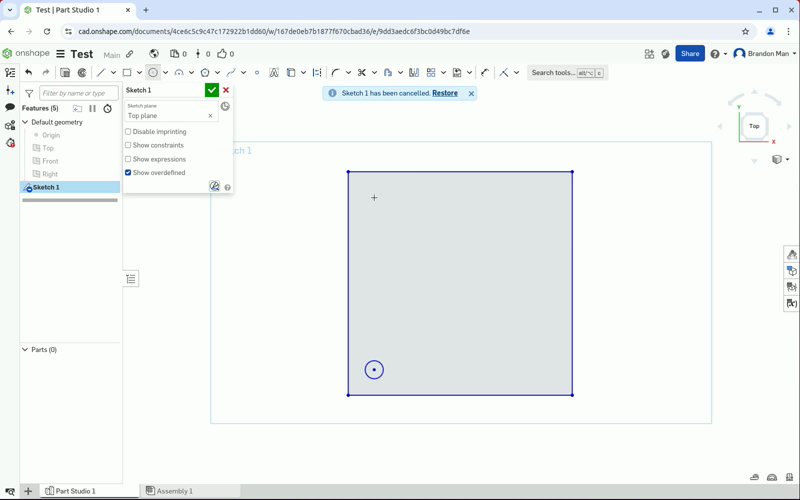
click(374, 197)
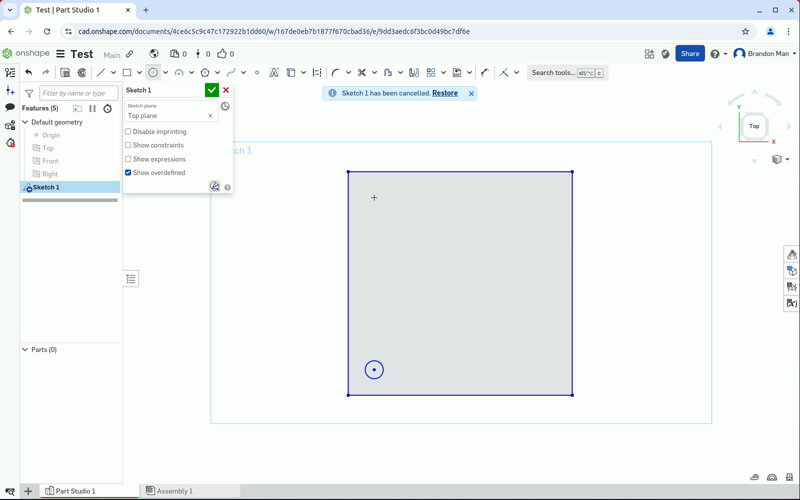
key_up(shift)
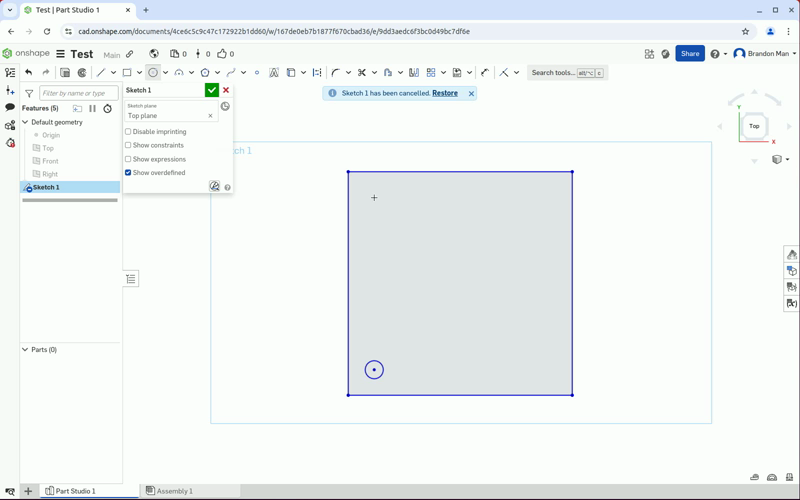
mouse_move(383, 197)
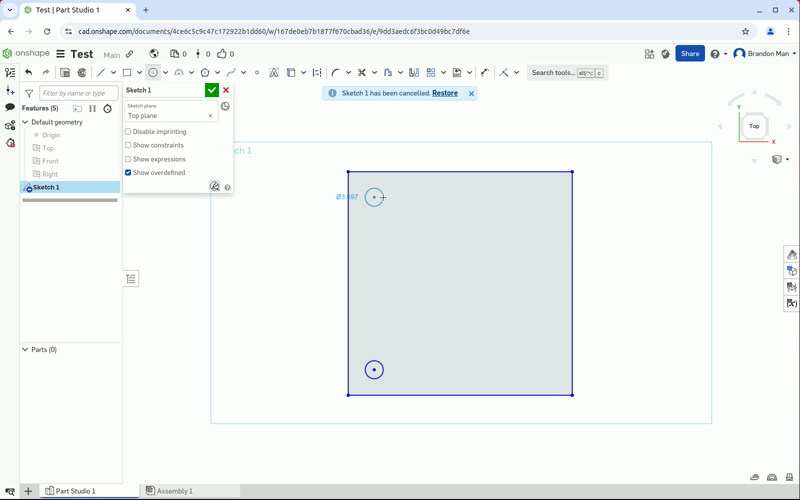
click(383, 197)
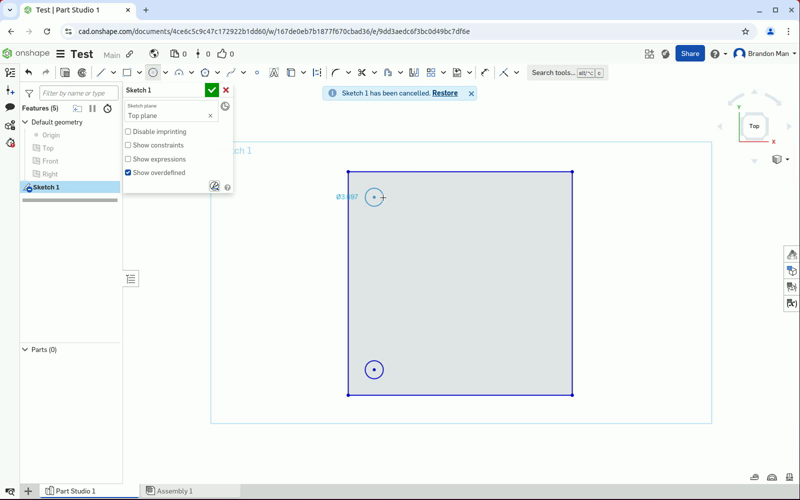
key(esc)
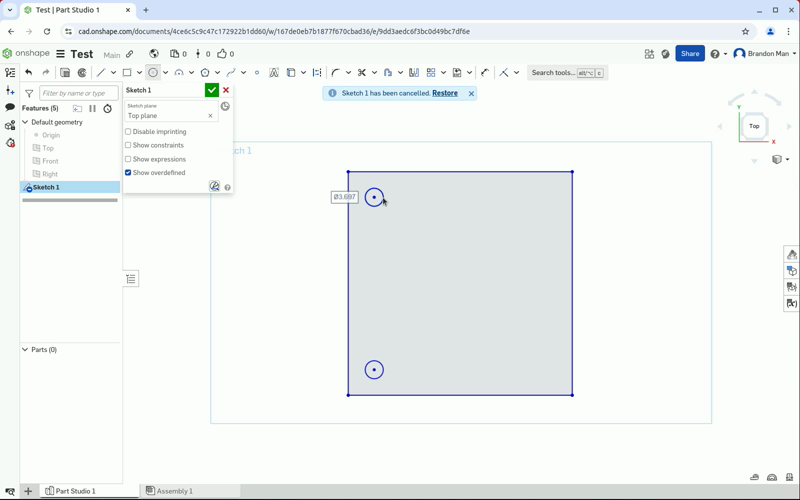
key(c)
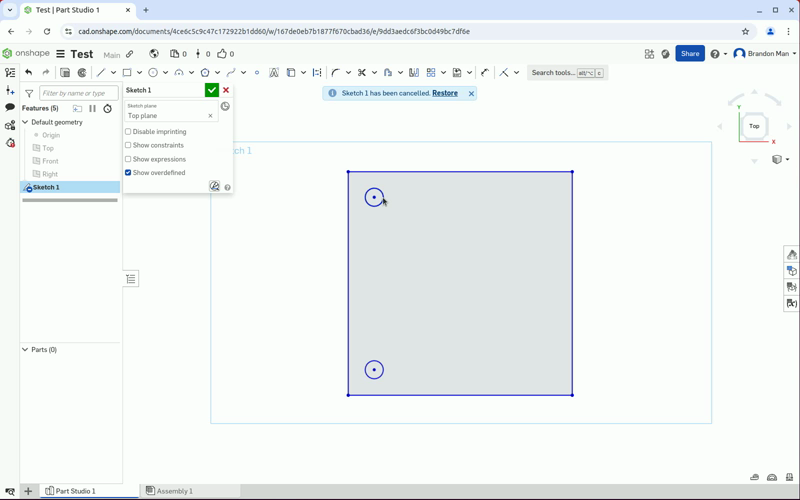
key_down(shift)
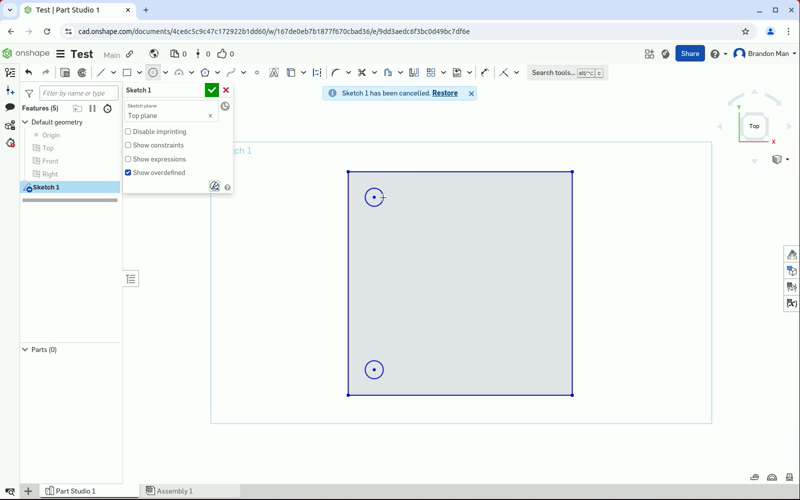
mouse_move(546, 369)
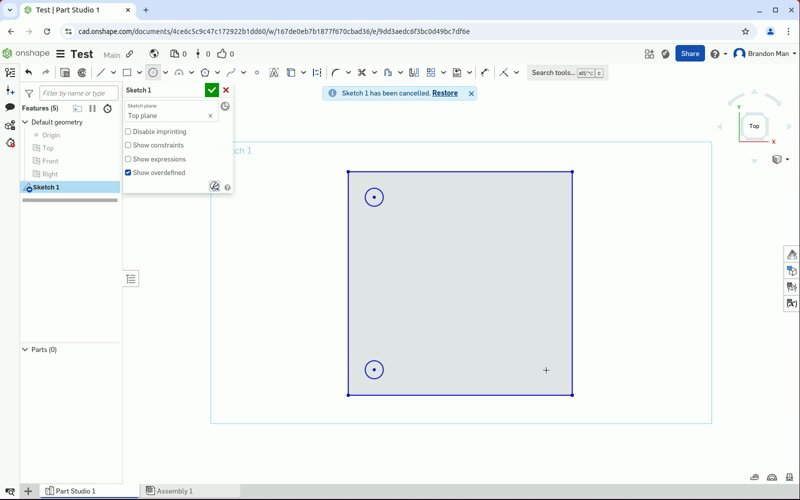
click(546, 369)
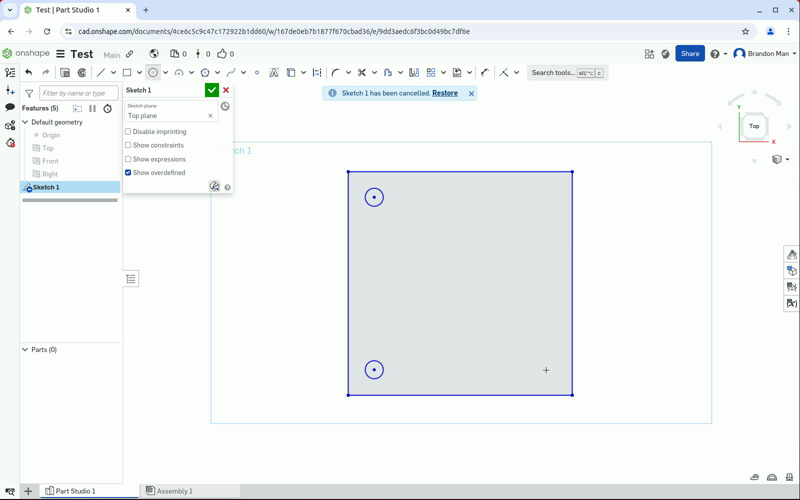
key_up(shift)
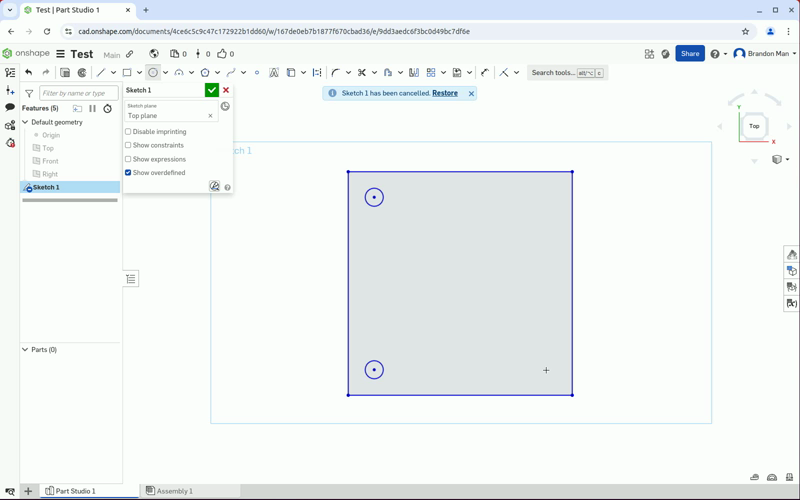
mouse_move(555, 369)
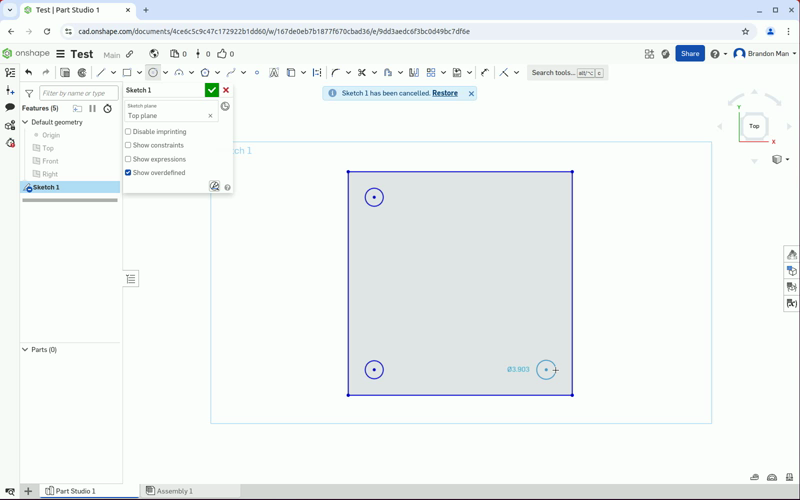
click(555, 369)
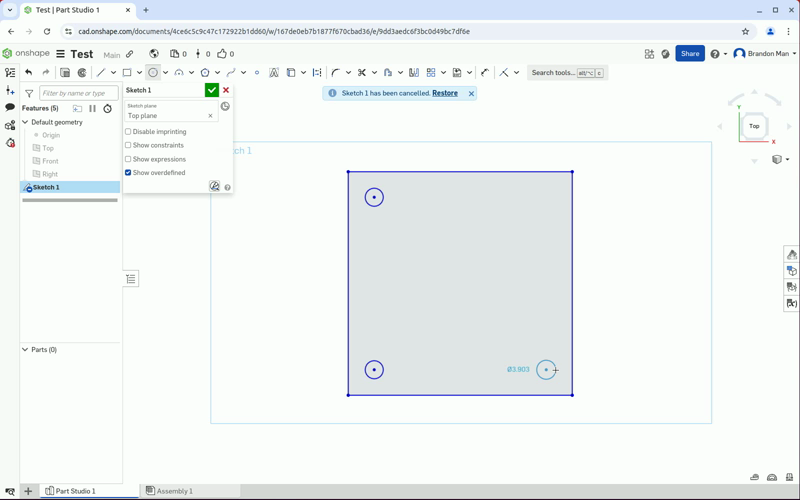
key(esc)
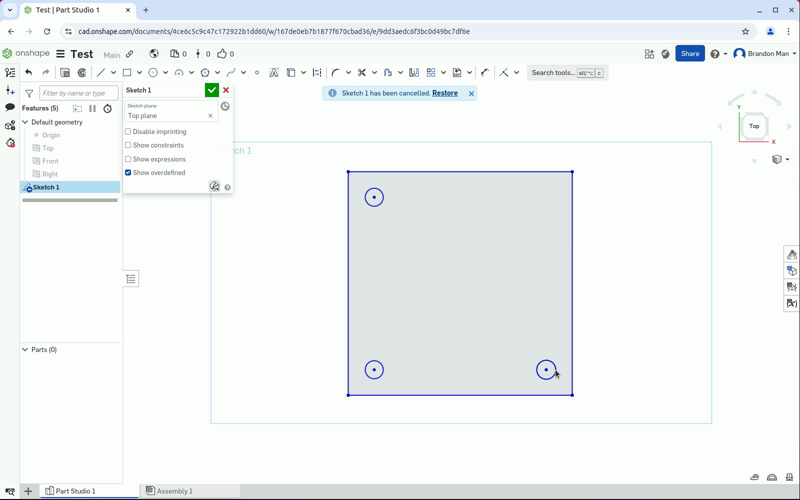
key(c)
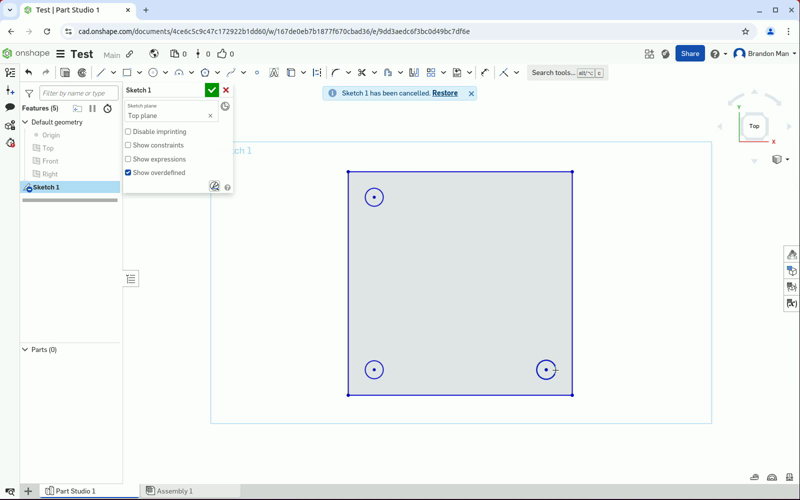
key_down(shift)
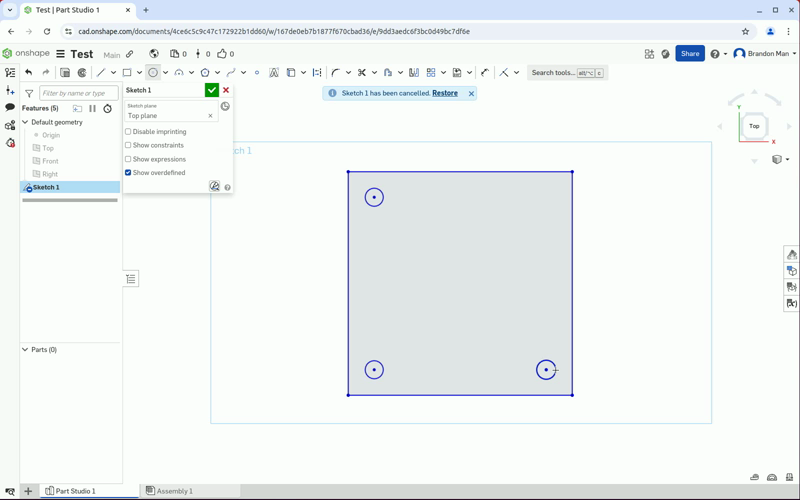
mouse_move(546, 197)
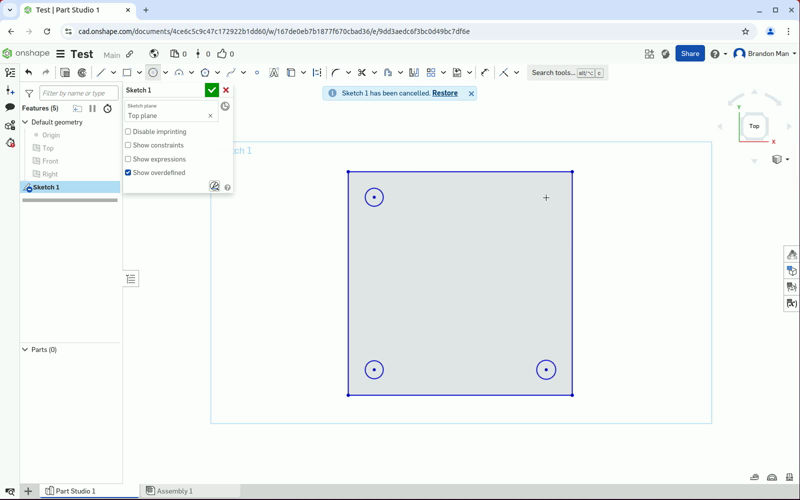
click(546, 197)
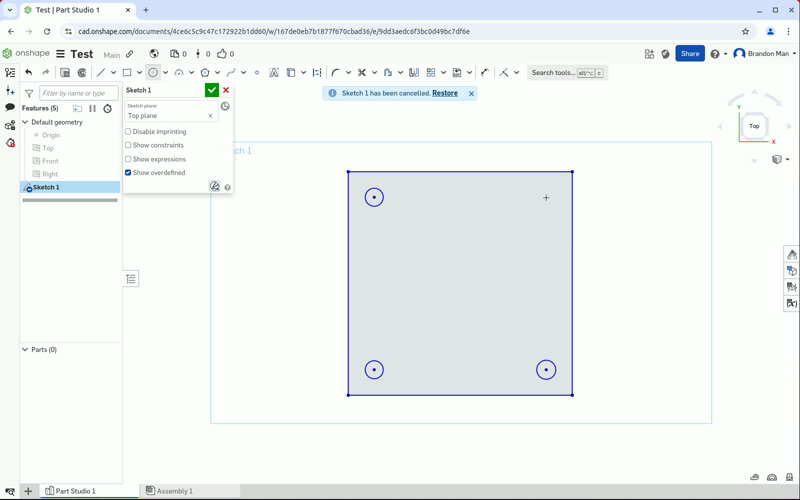
key_up(shift)
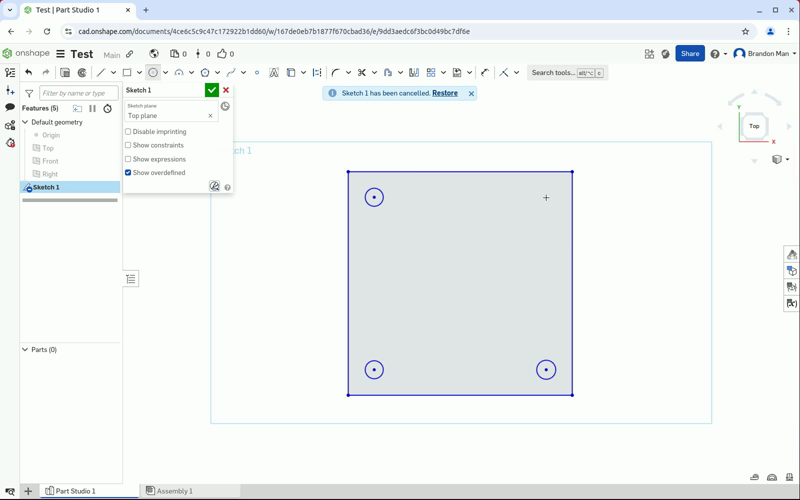
mouse_move(555, 197)
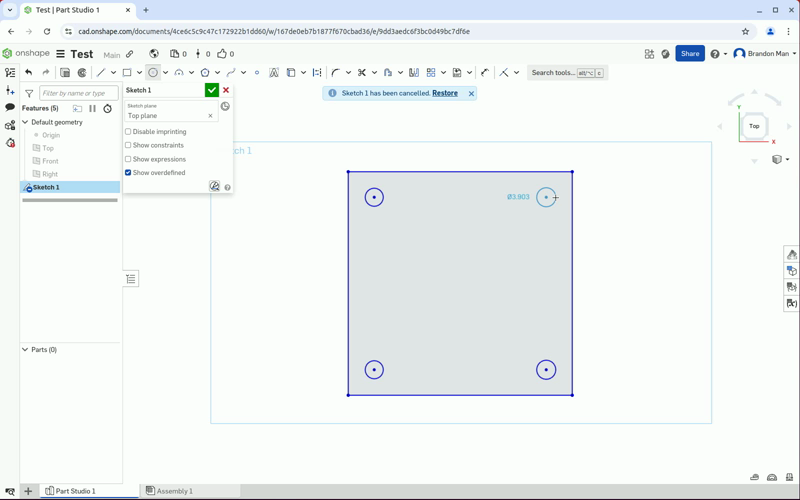
click(555, 197)
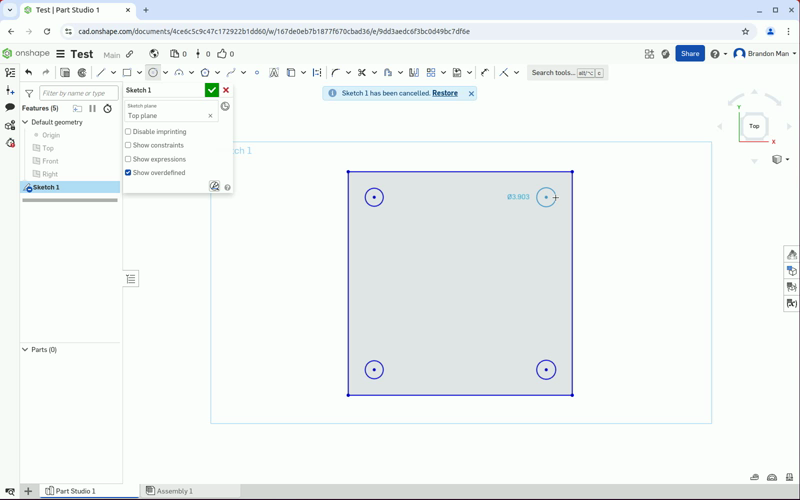
key(esc)
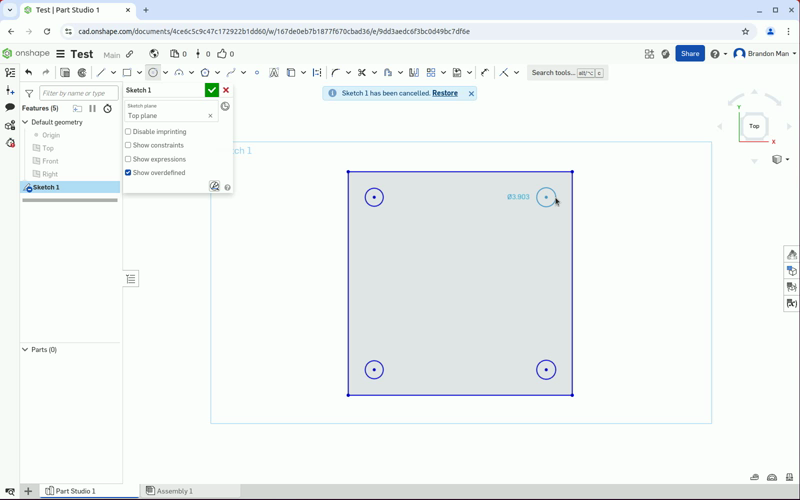
mouse_move(493, 313)
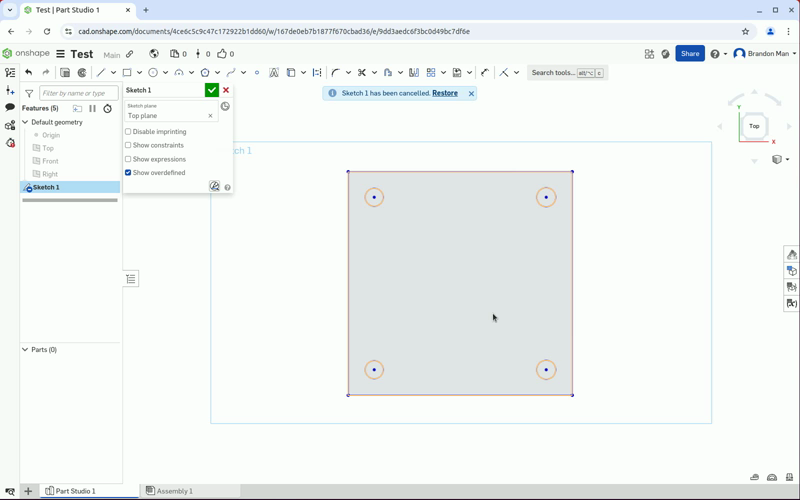
click(493, 313)
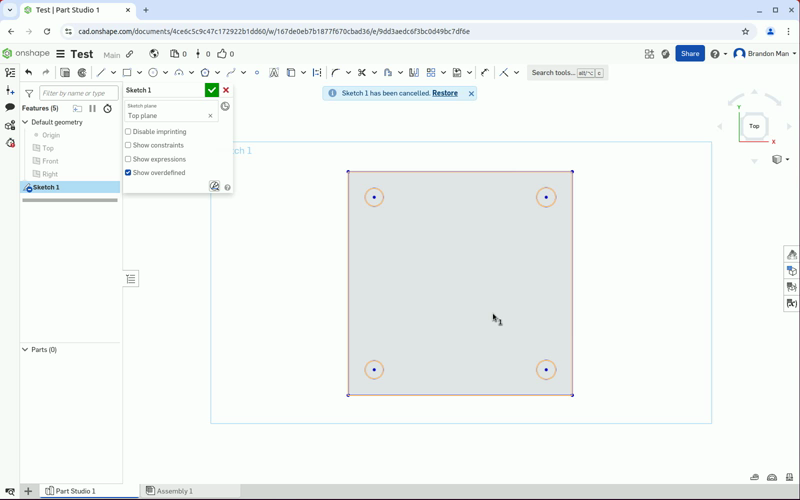
mouse_move(73, 352)
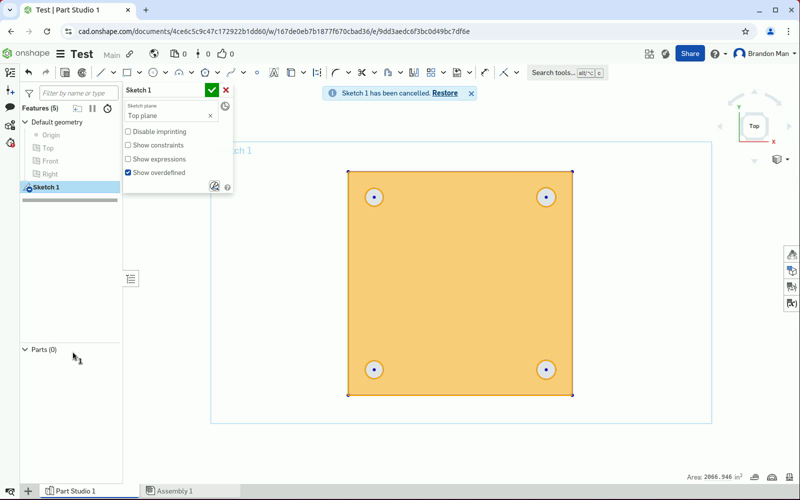
key(shift+y)
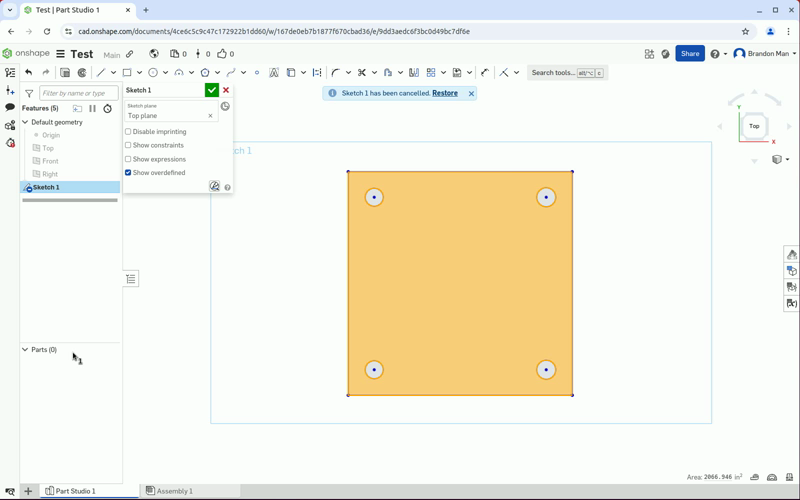
key(shift+e)
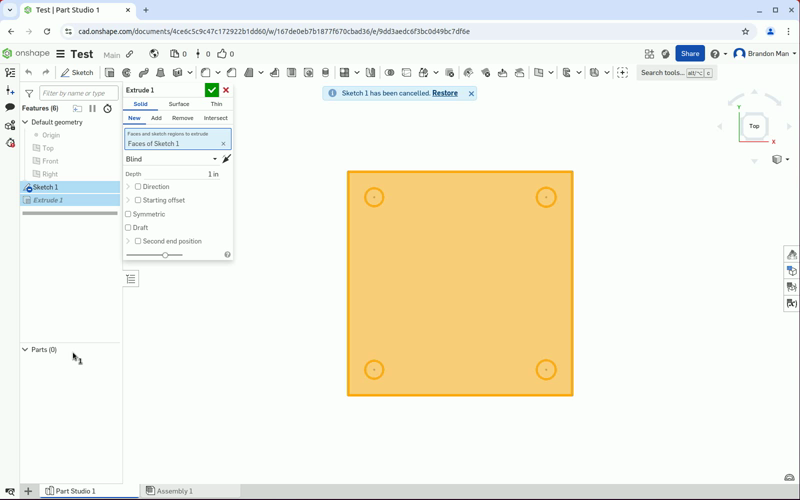
mouse_move(143, 106)
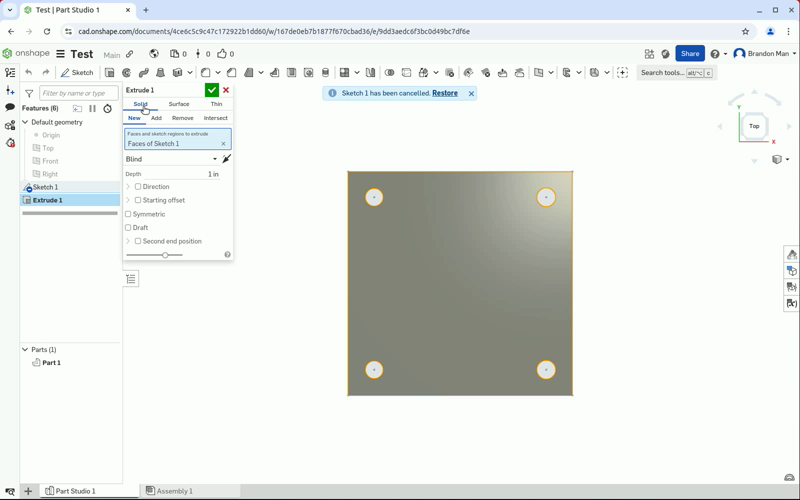
click(143, 106)
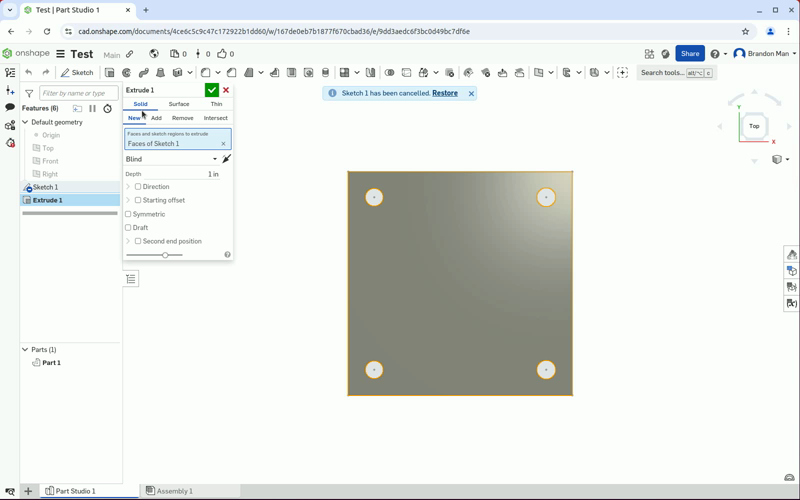
mouse_move(137, 120)
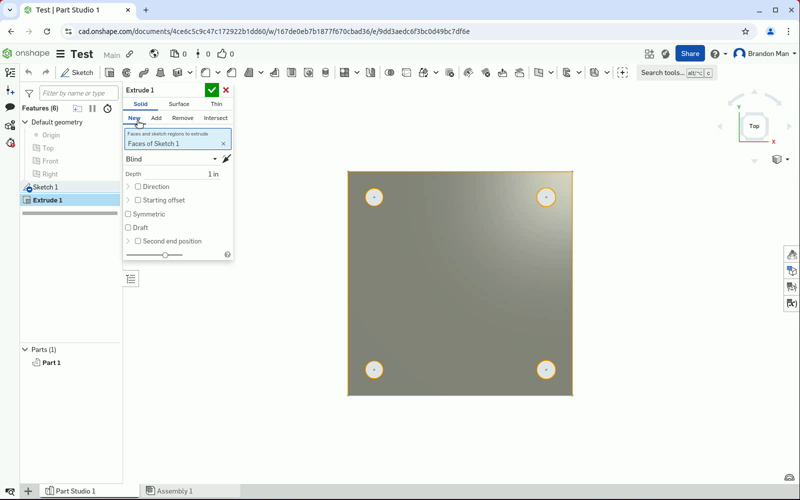
click(137, 120)
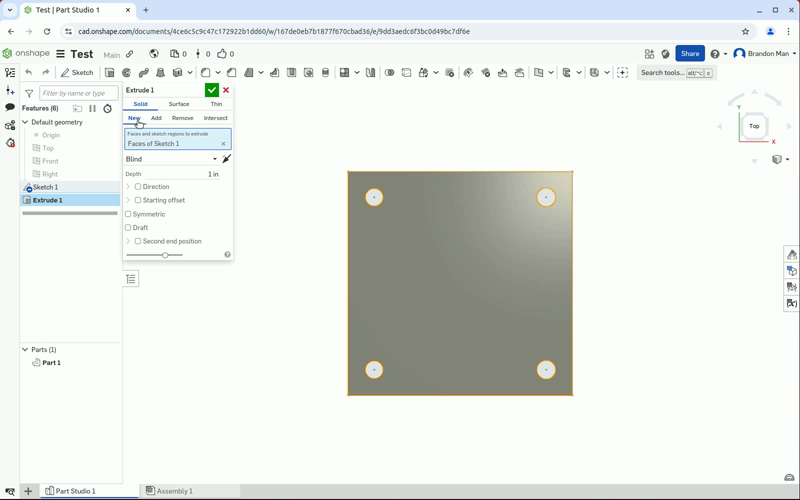
key(tab, 4)
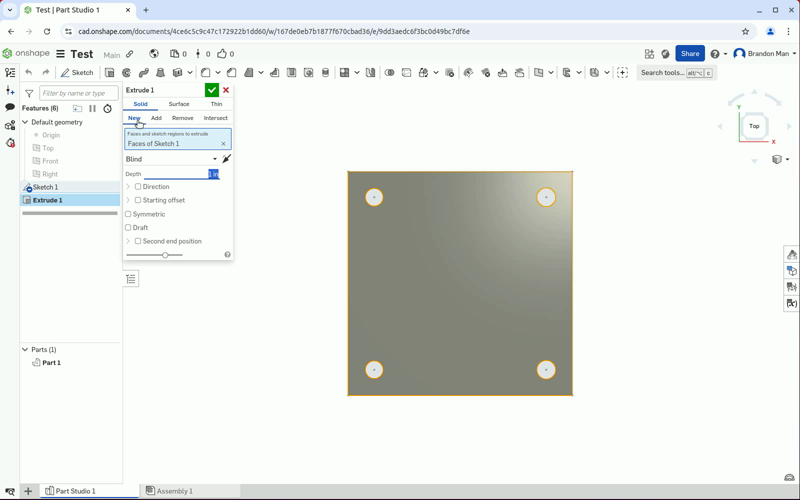
text(1.685)
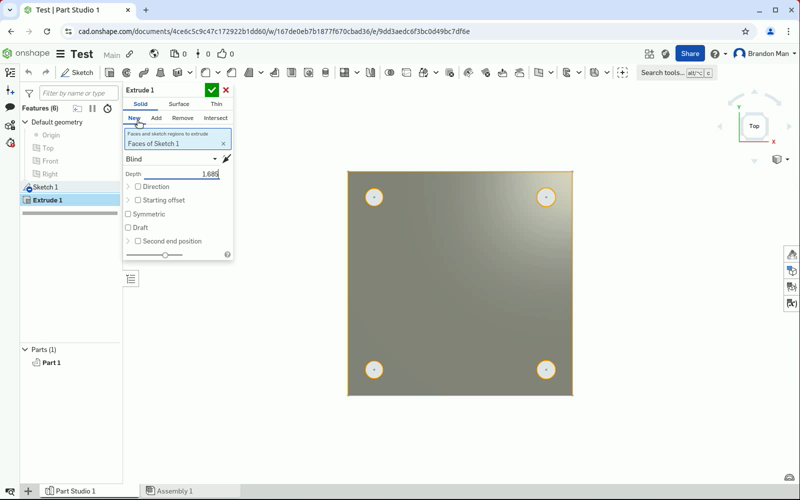
key(enter)
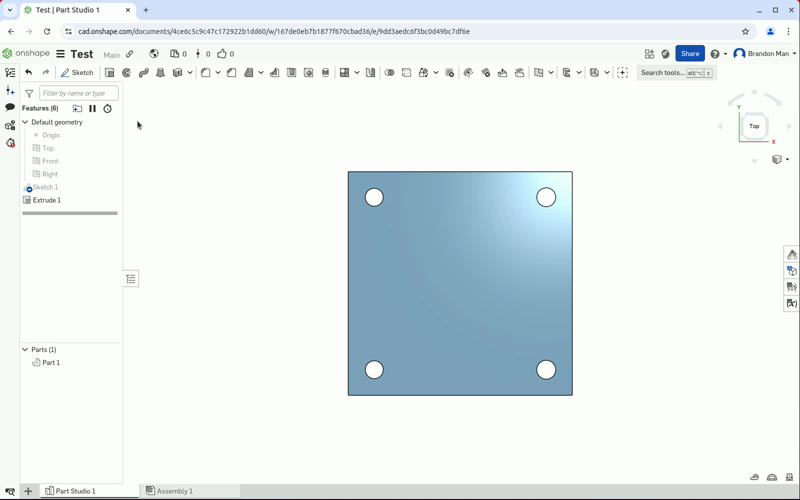
key(shift+h)
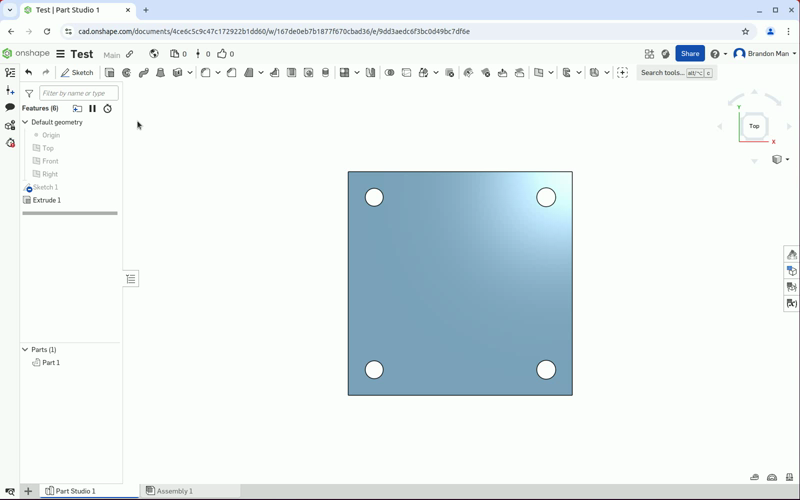
key(shift+h)
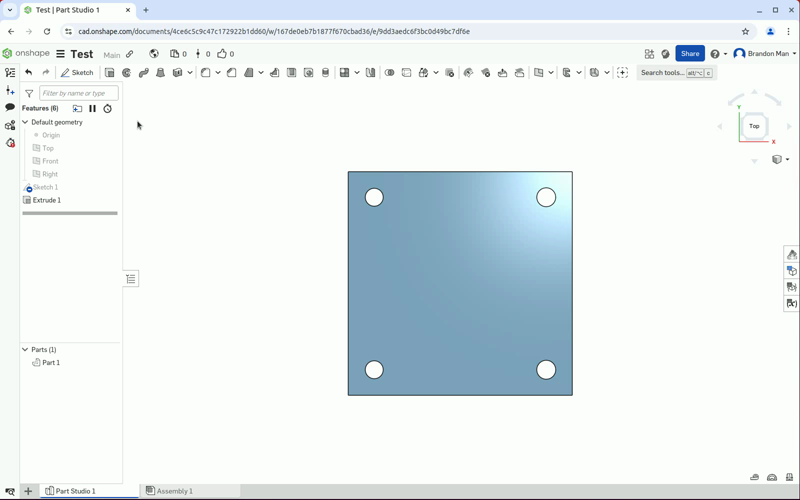
mouse_move(73, 189)
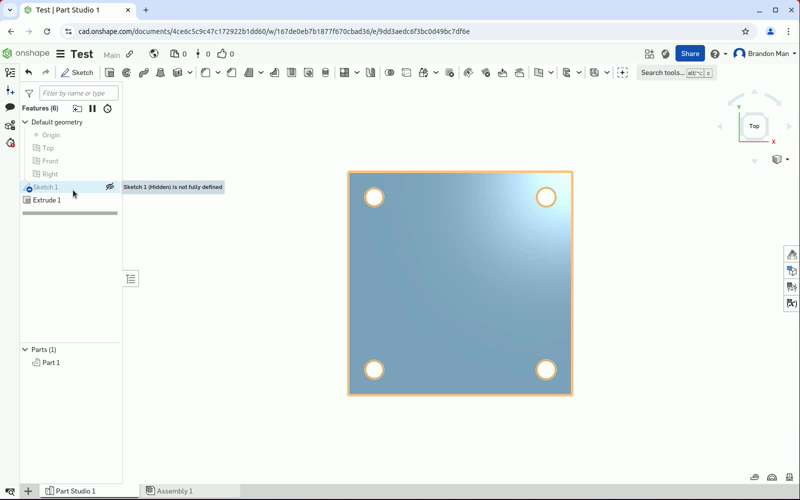
click(73, 189)
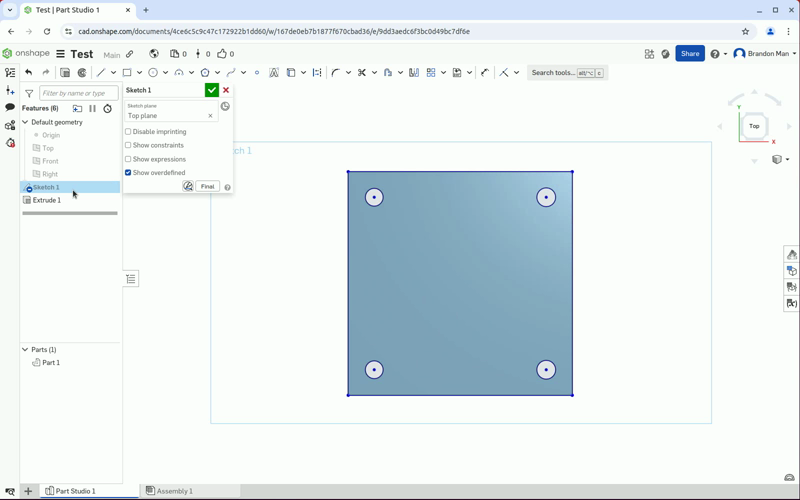
mouse_move(229, 92)
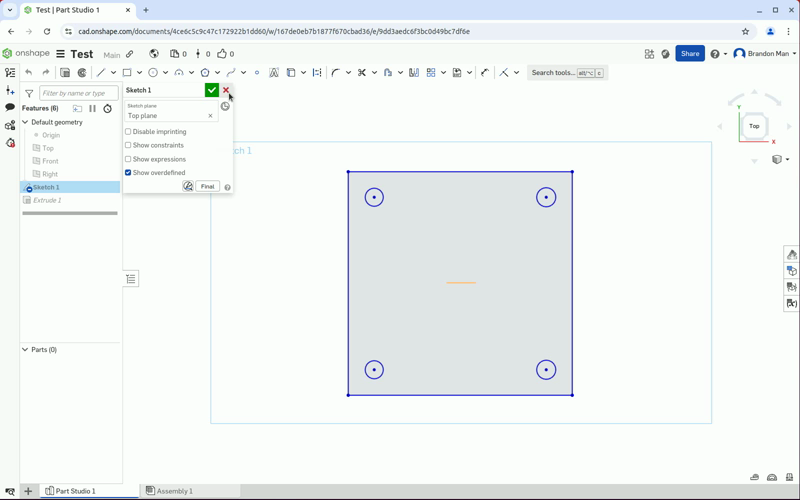
click(229, 92)
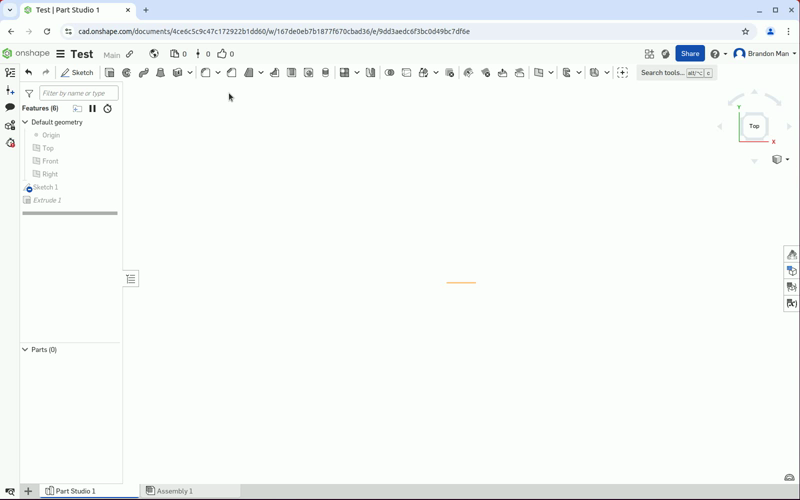
mouse_move(541, 75)
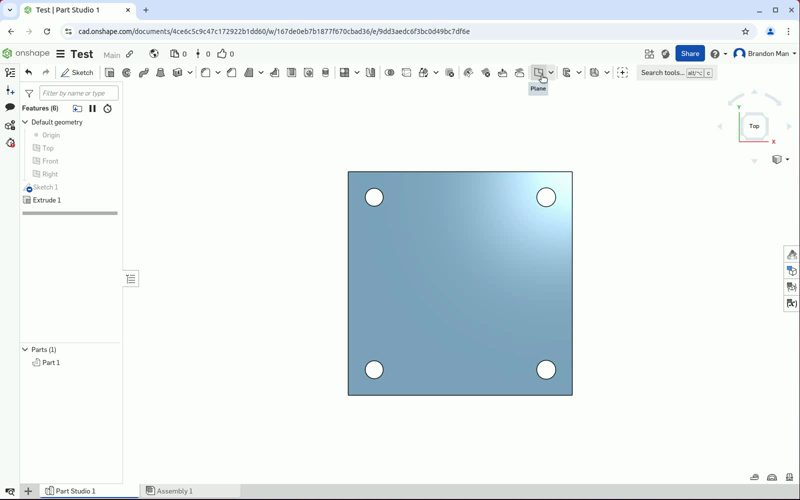
click(541, 75)
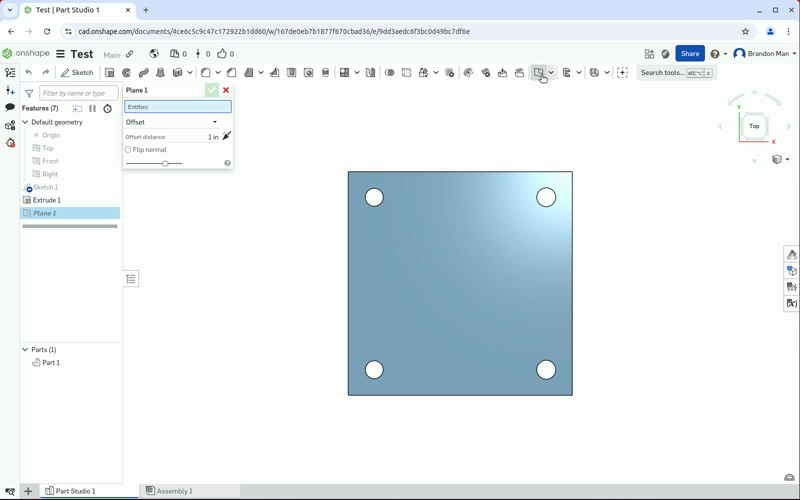
mouse_move(73, 150)
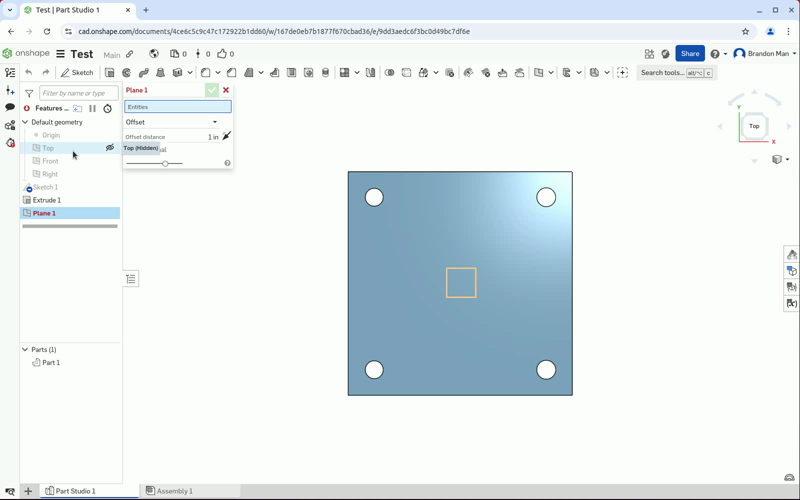
click(73, 150)
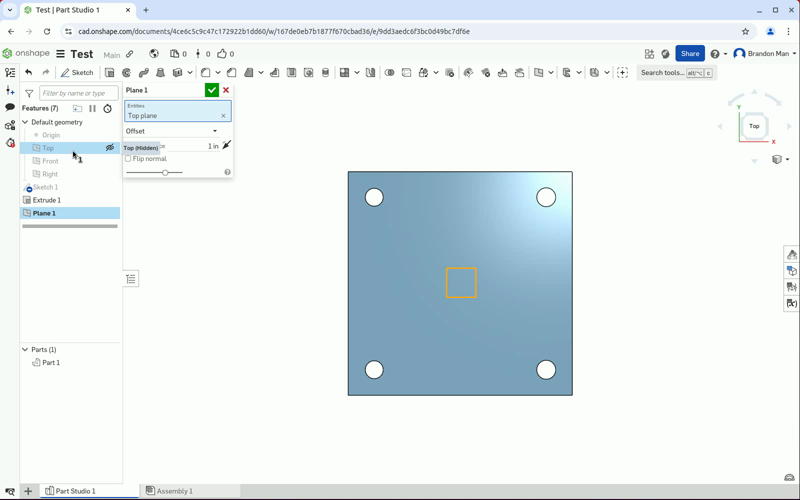
key(tab, 2)
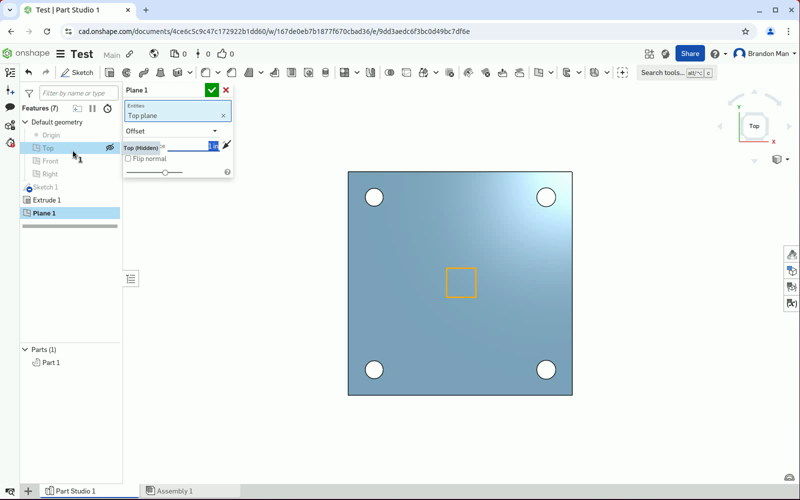
text(1.695)
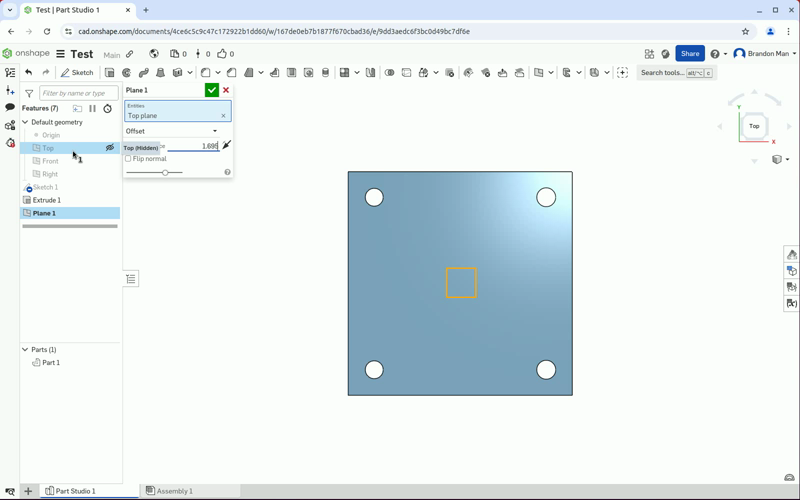
key(enter, 2)
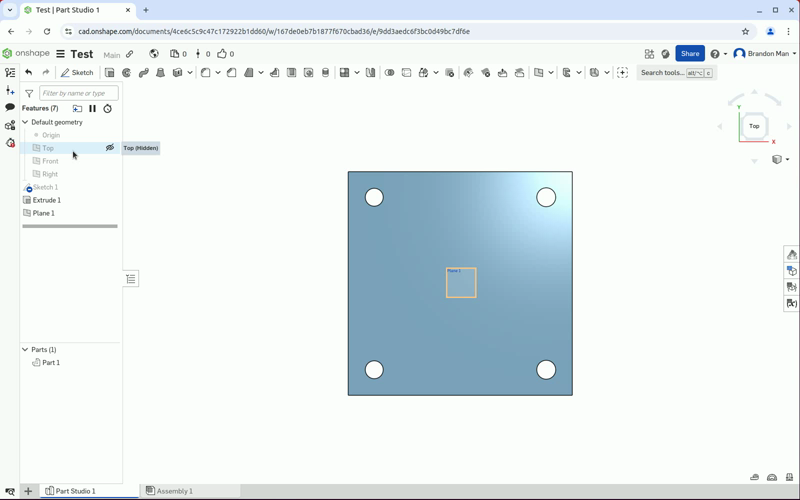
key(shift+s)
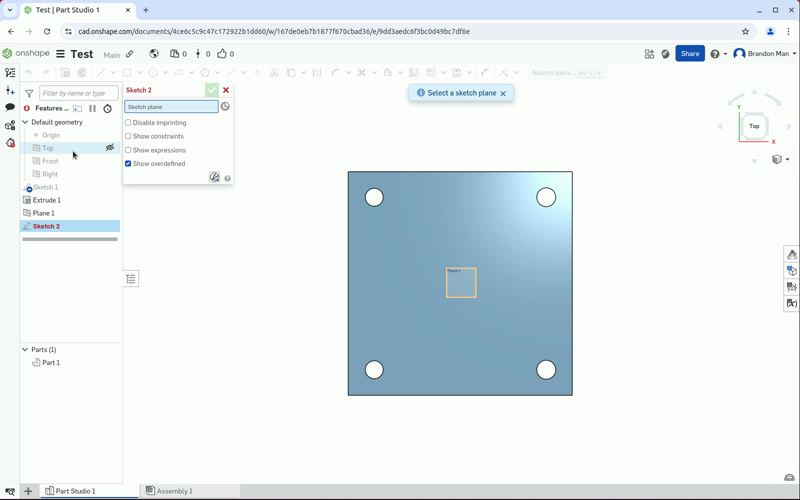
mouse_move(73, 215)
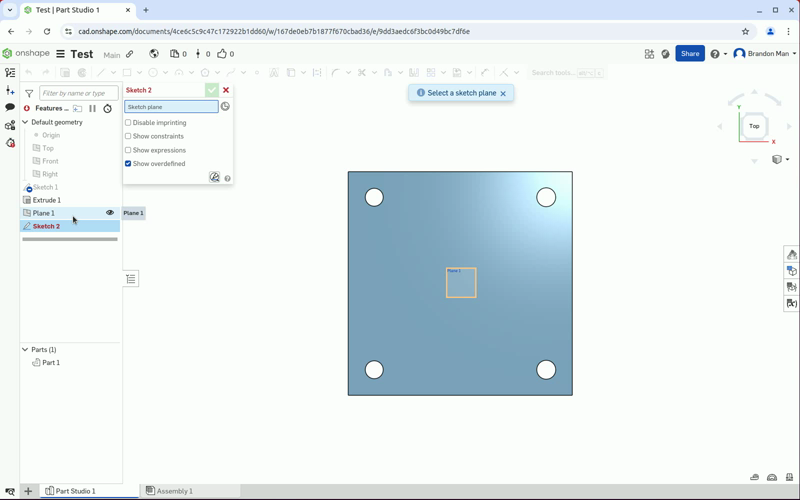
click(73, 215)
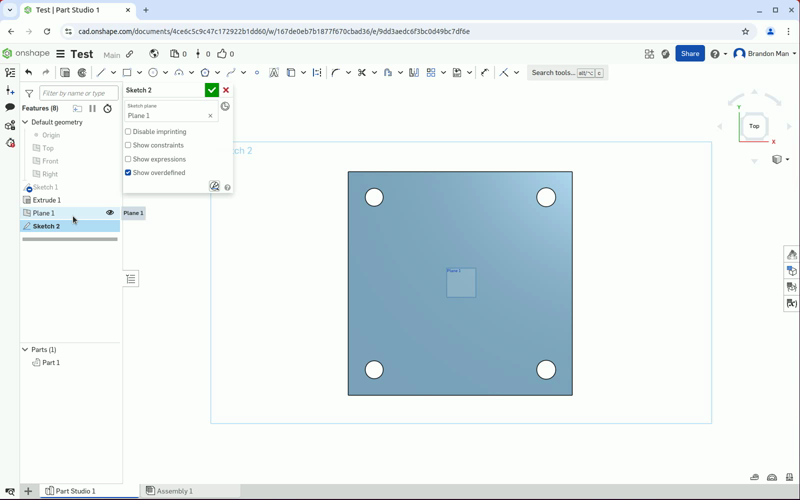
mouse_move(73, 352)
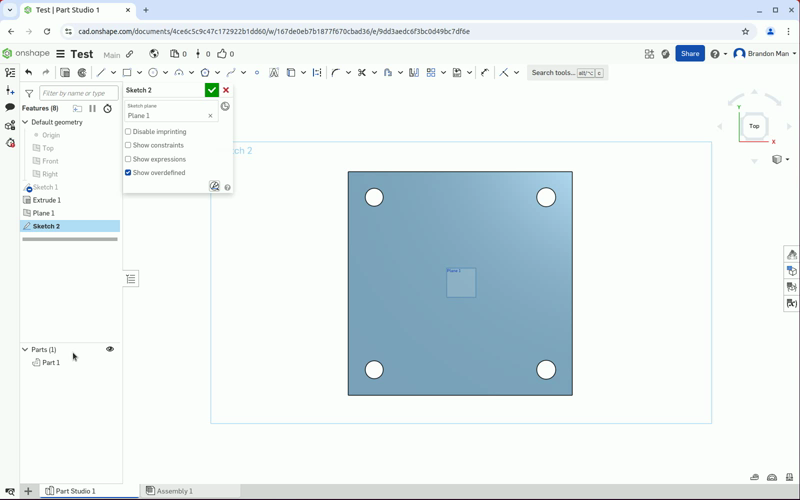
key(y)
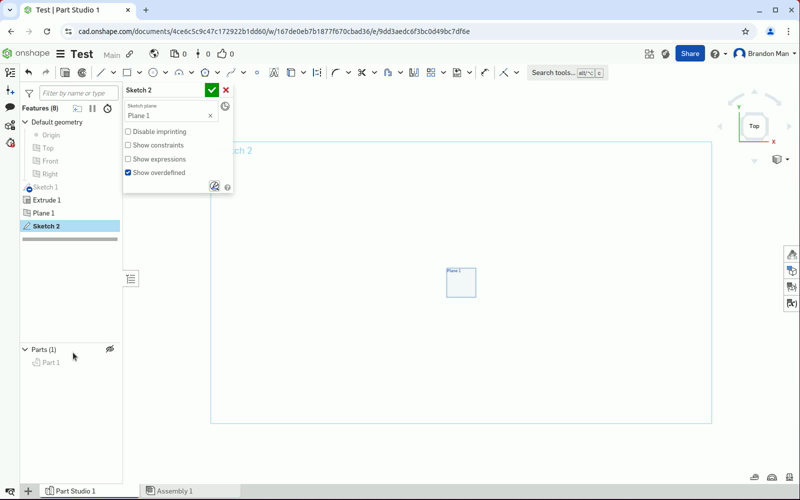
key(l)
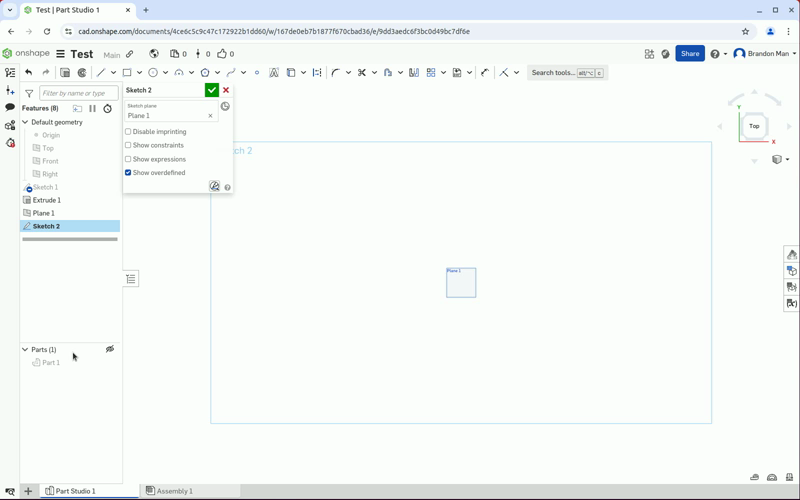
key_down(shift)
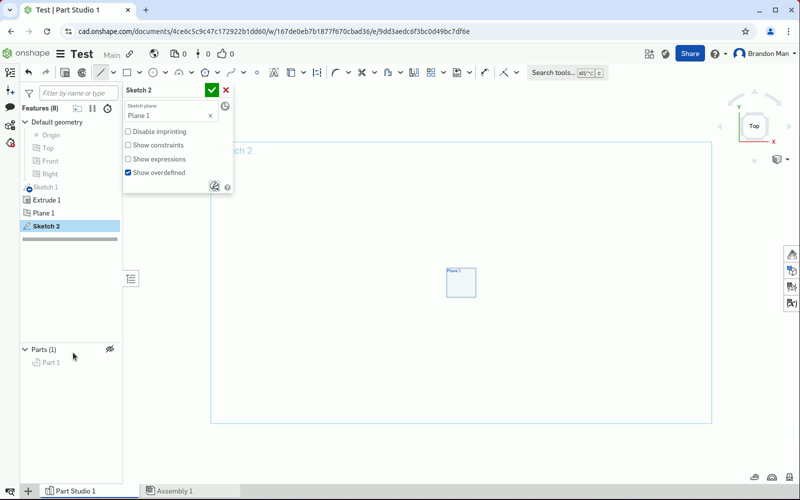
mouse_move(401, 395)
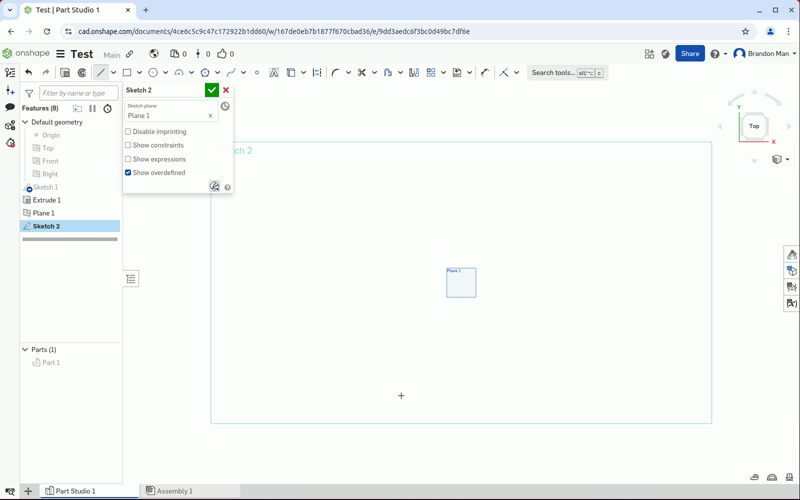
click(401, 395)
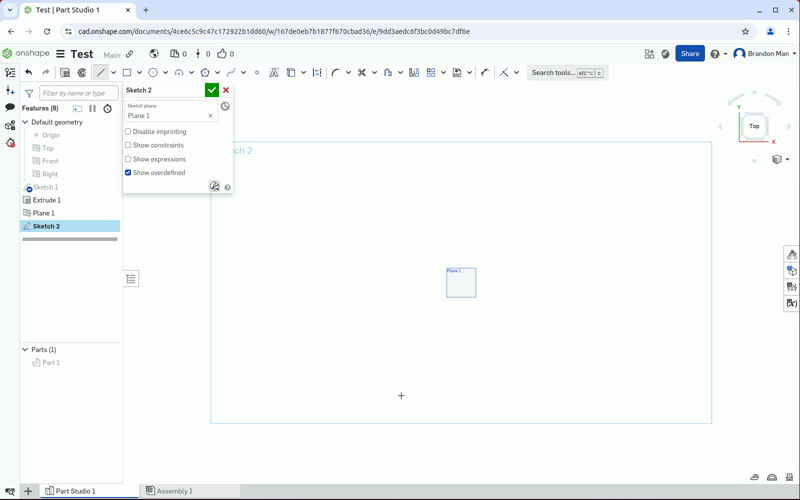
key_up(shift)
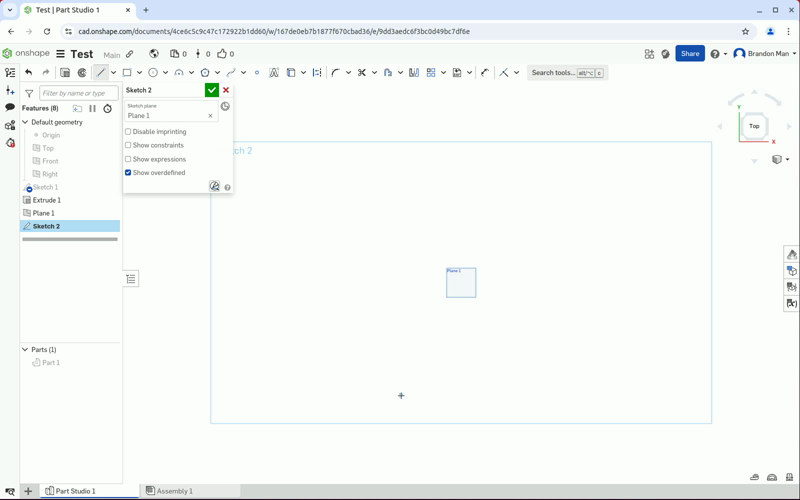
key_down(shift)
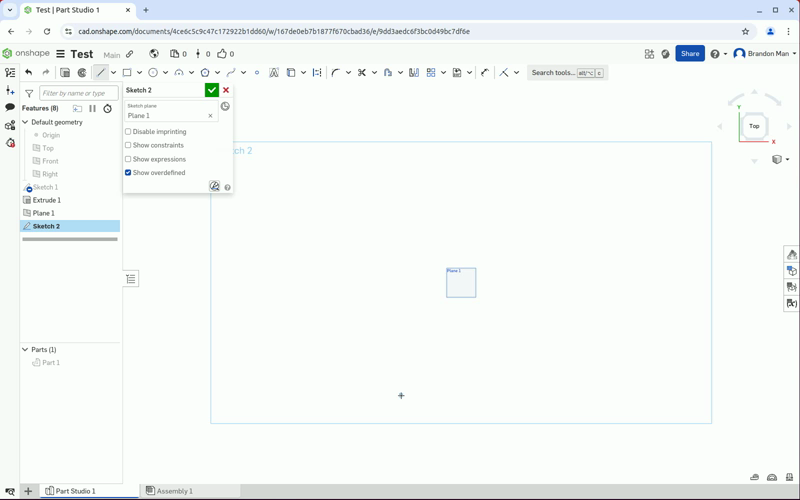
mouse_move(431, 395)
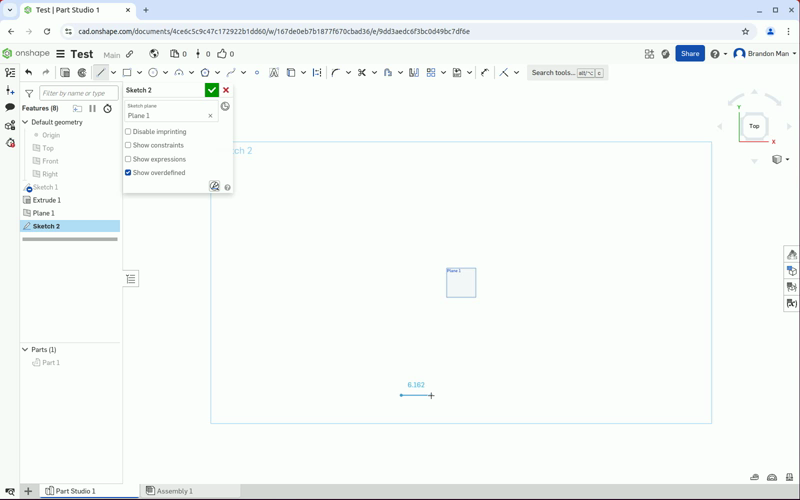
mouse_move(405, 395)
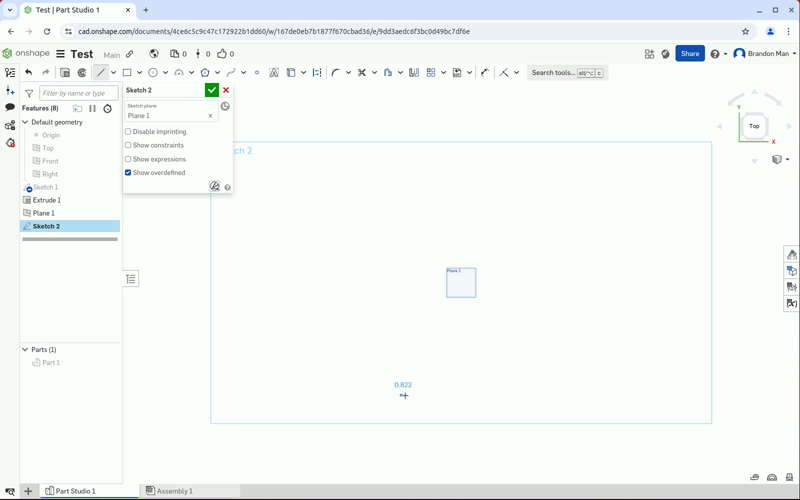
scroll(6)
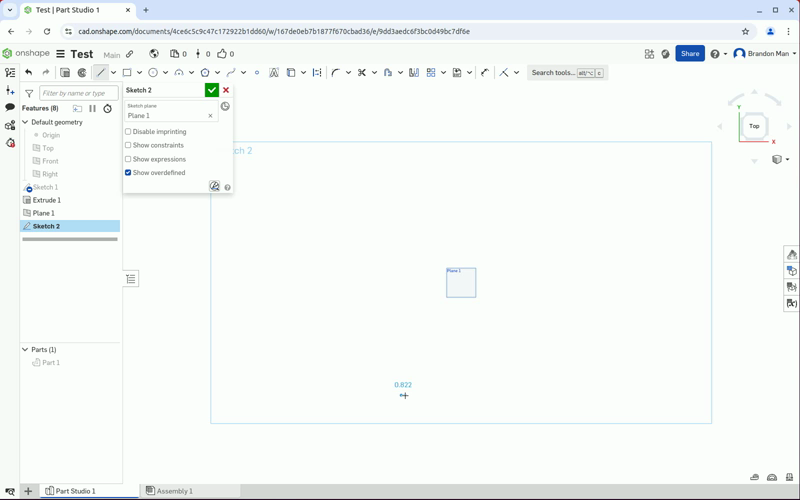
scroll(6)
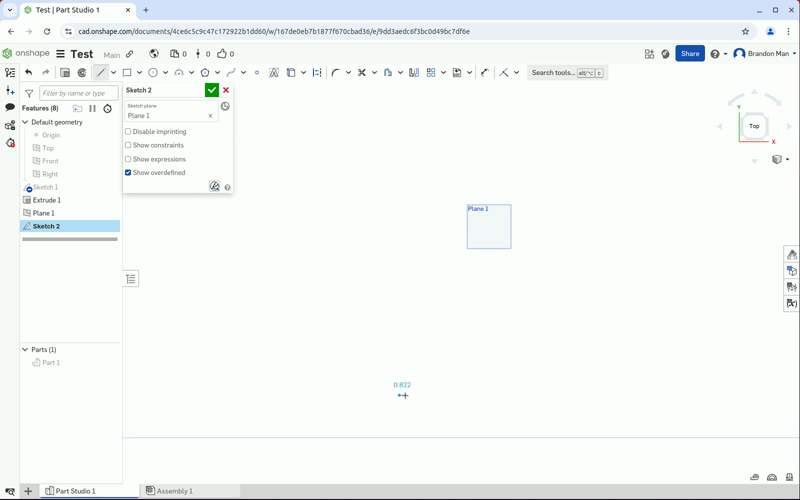
scroll(6)
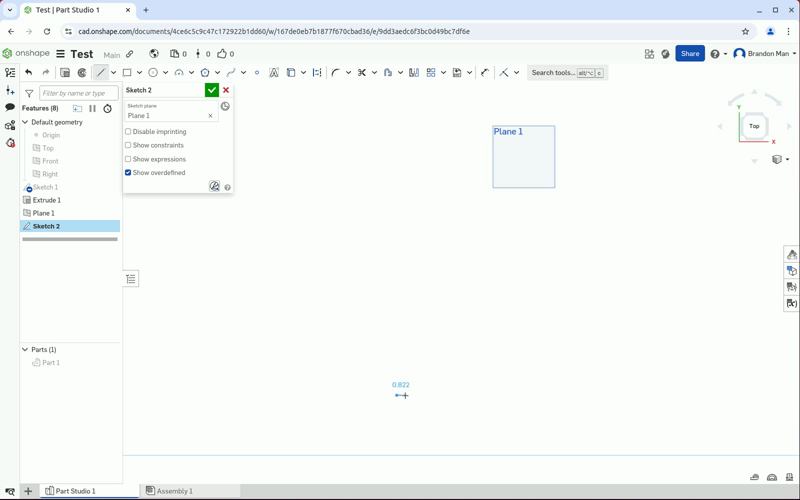
scroll(6)
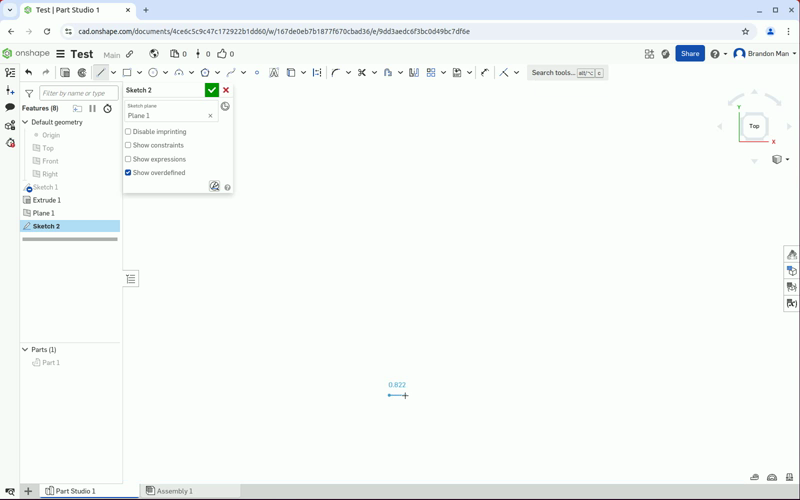
scroll(6)
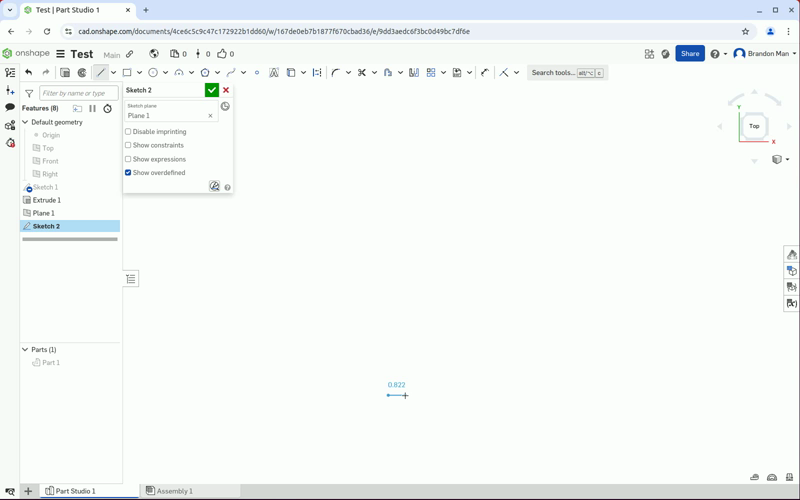
scroll(6)
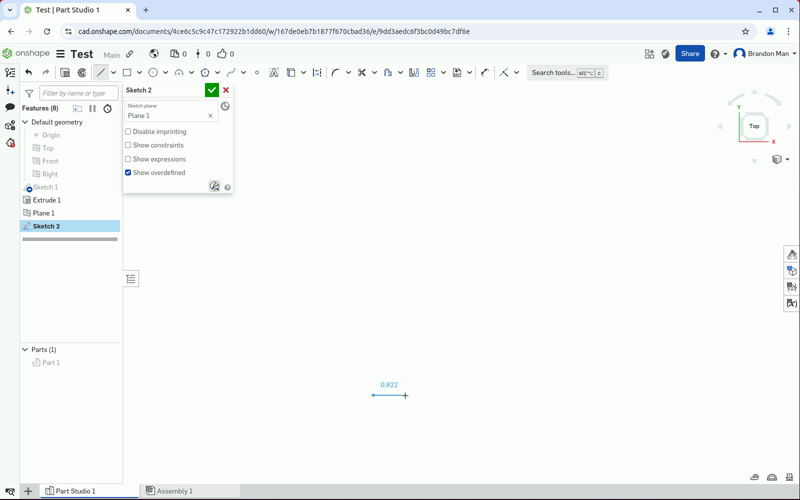
scroll(6)
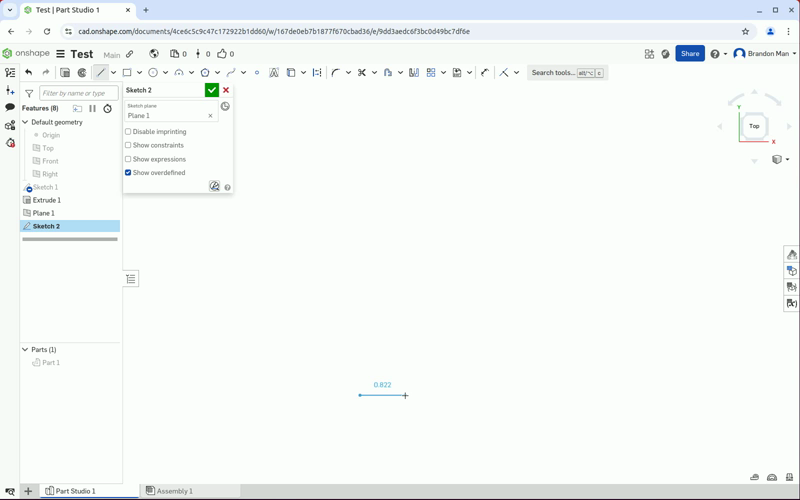
click(405, 395)
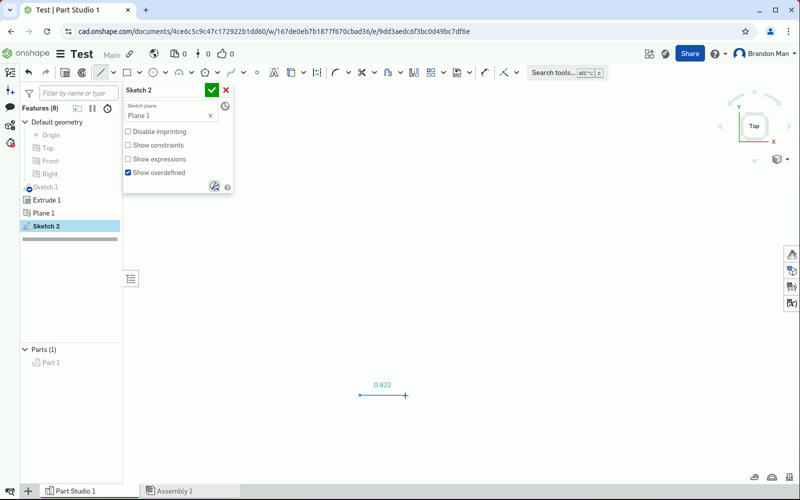
scroll(-6)
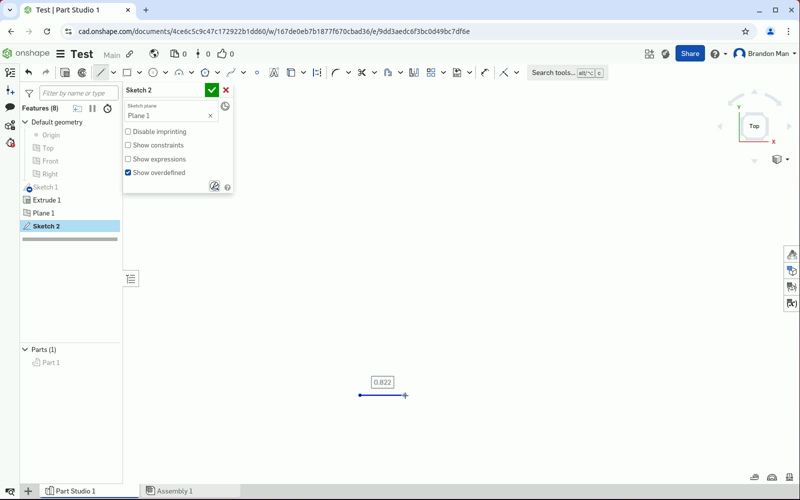
scroll(-6)
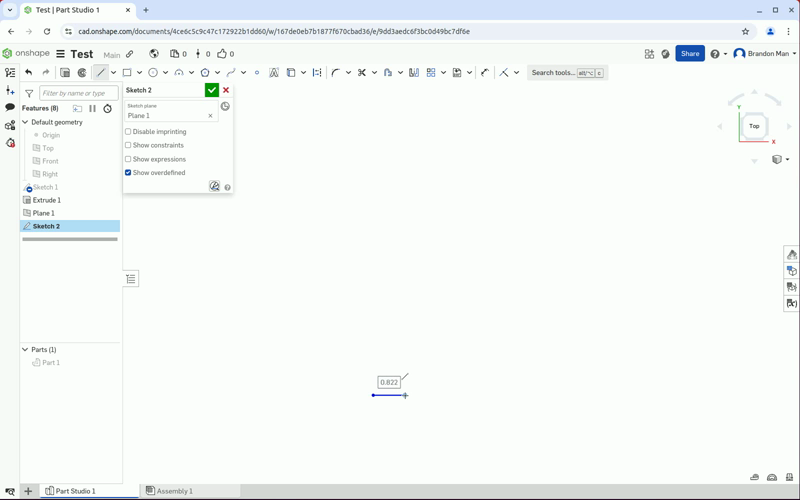
scroll(-6)
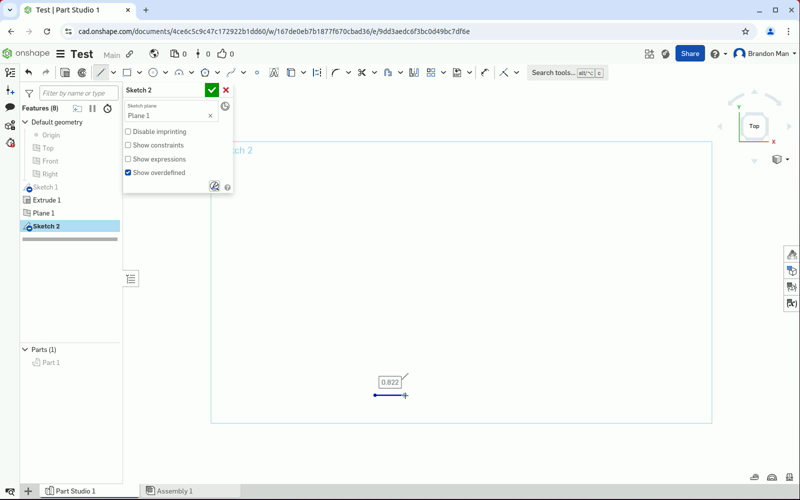
scroll(-6)
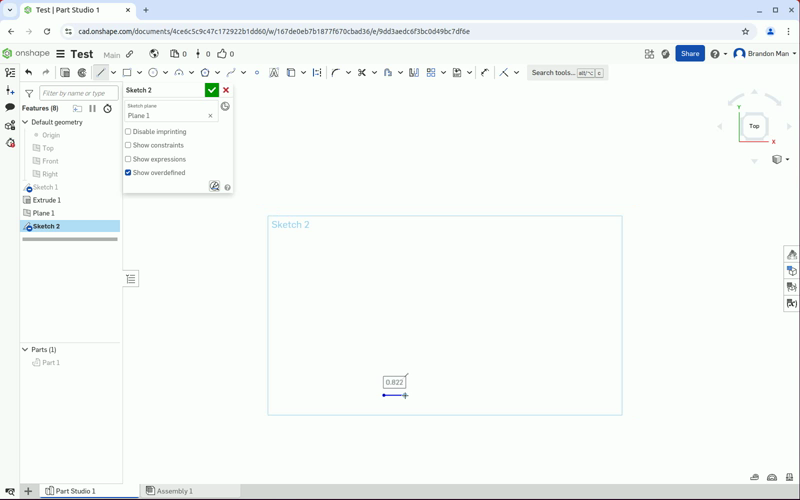
scroll(-6)
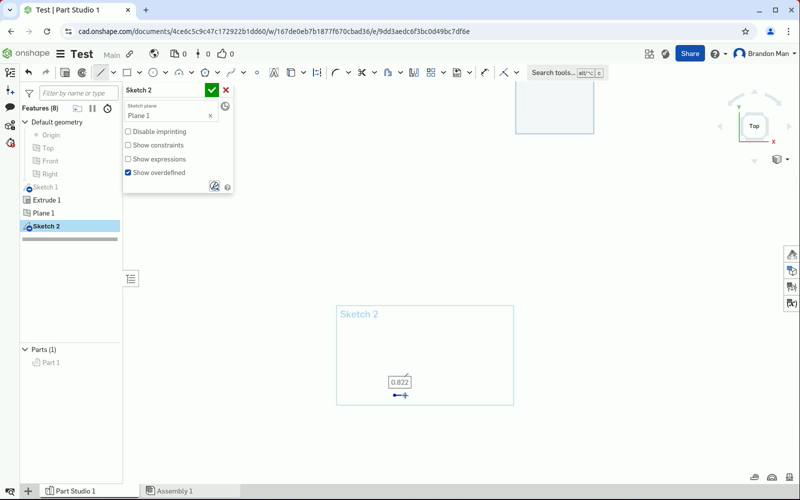
scroll(-6)
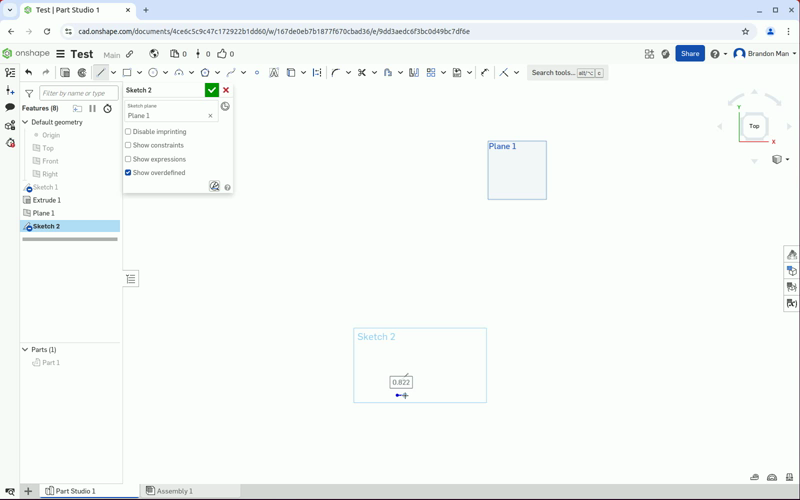
scroll(-6)
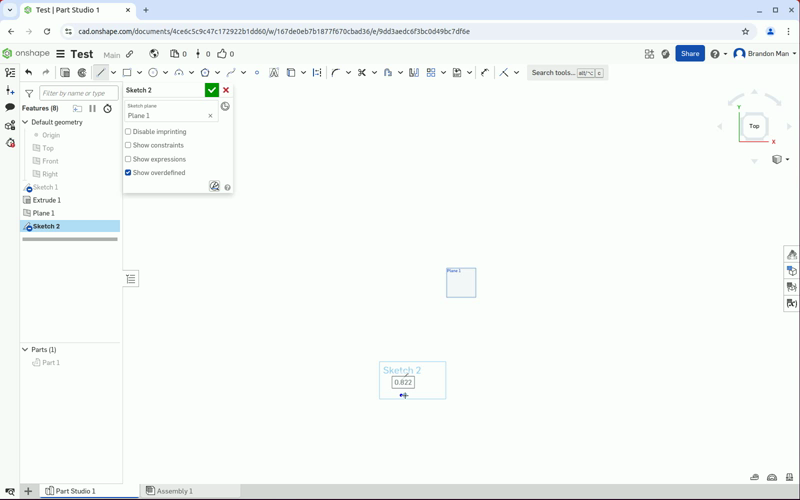
key_up(shift)
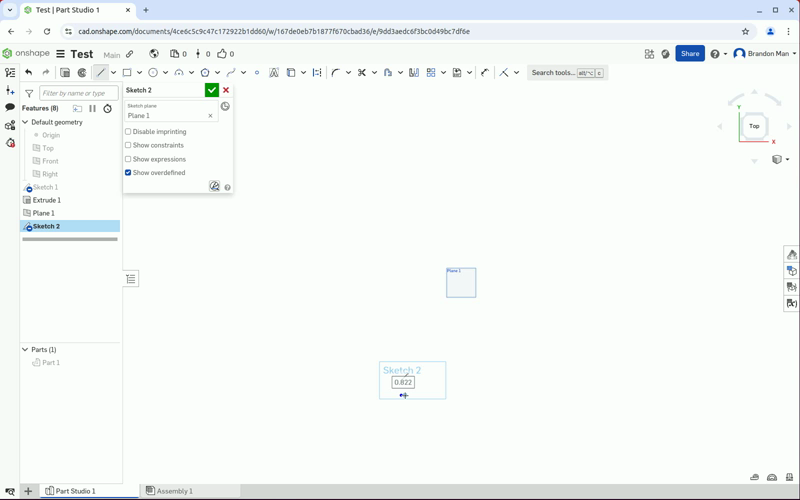
key_down(shift)
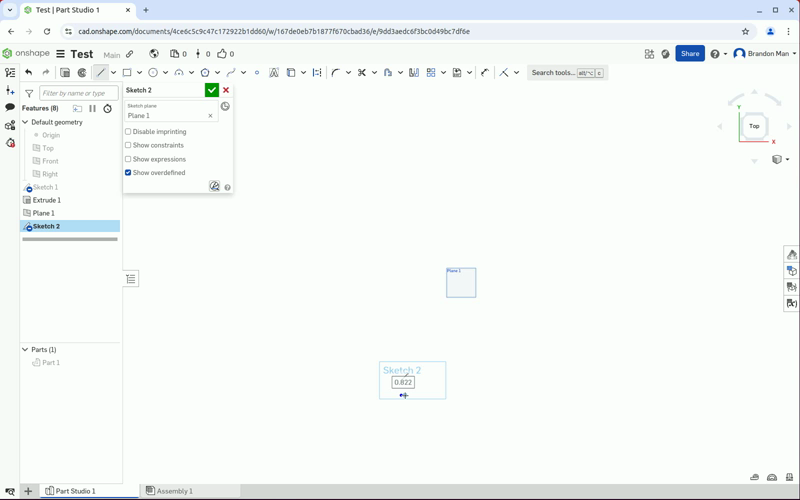
mouse_move(405, 329)
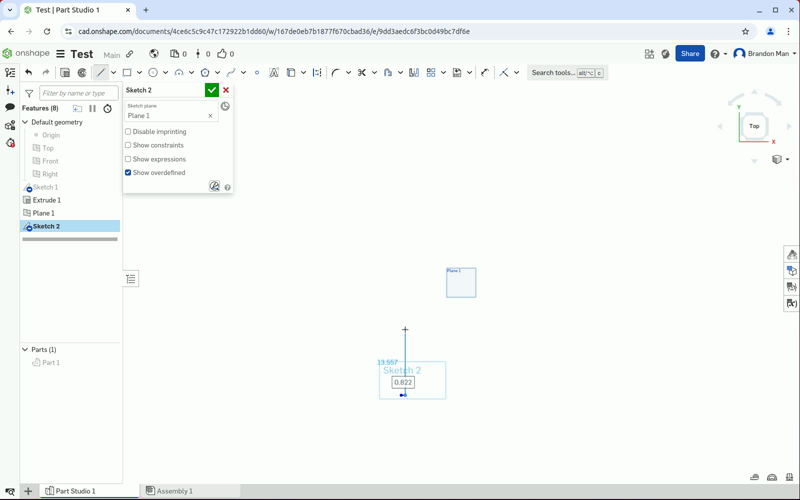
click(405, 329)
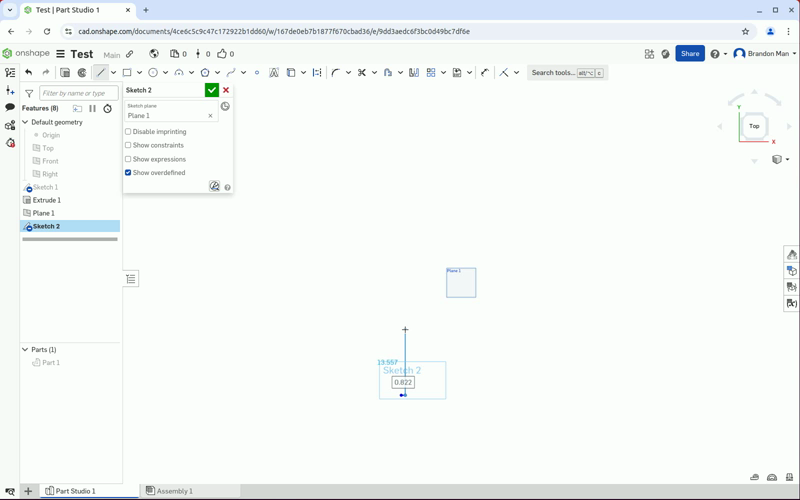
key_up(shift)
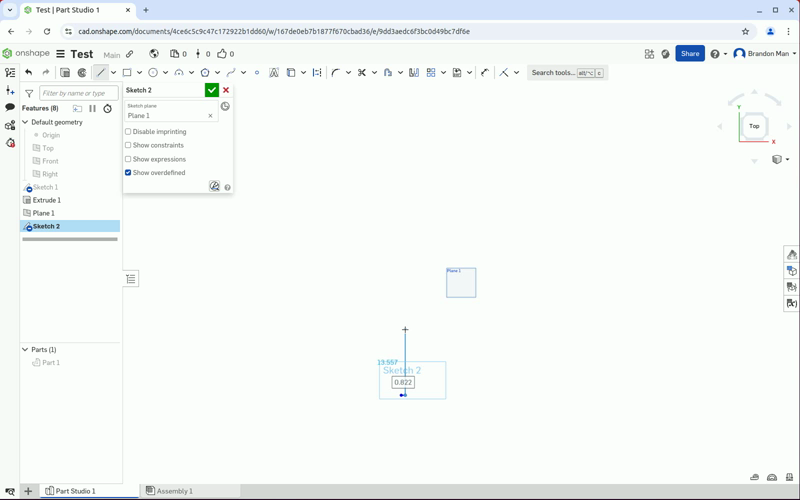
key_down(shift)
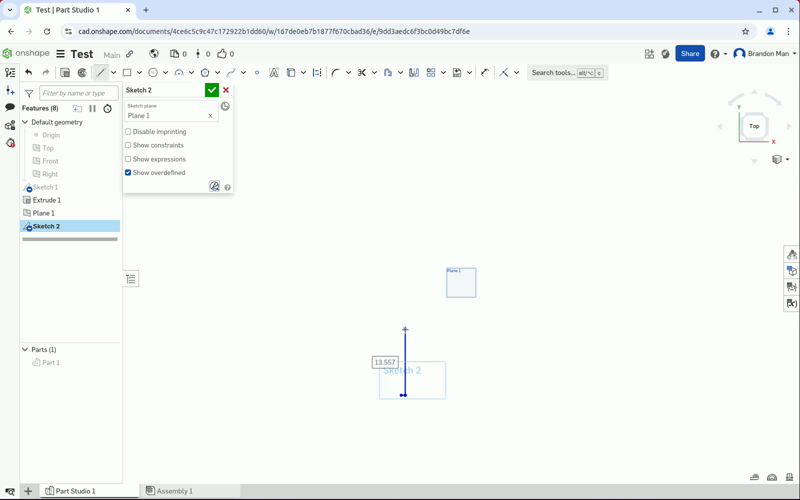
mouse_move(435, 329)
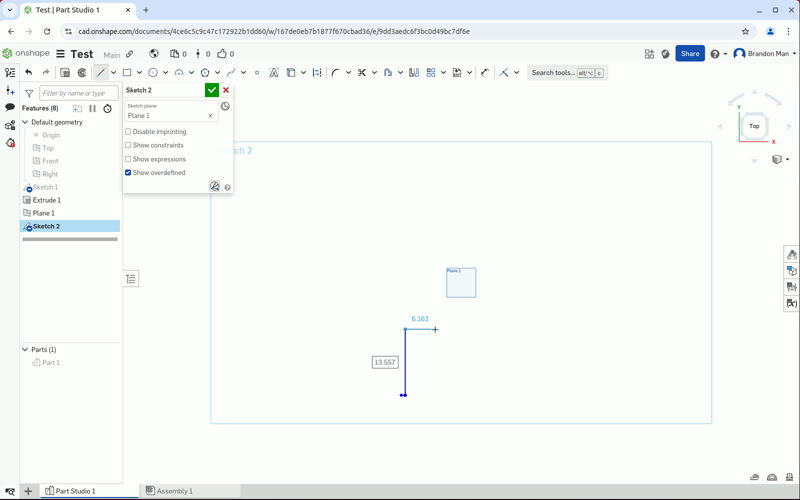
mouse_move(401, 329)
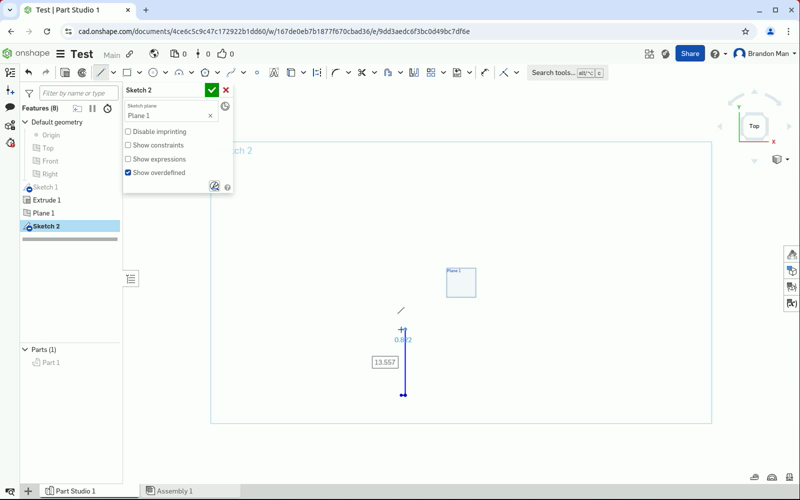
scroll(6)
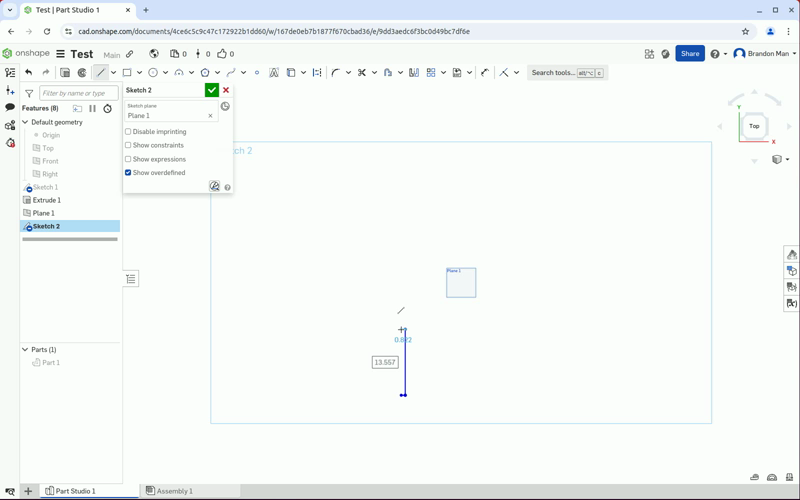
scroll(6)
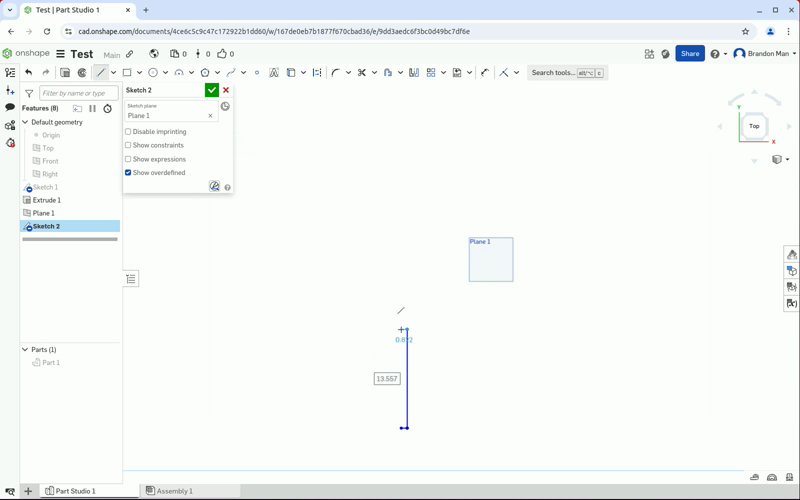
scroll(6)
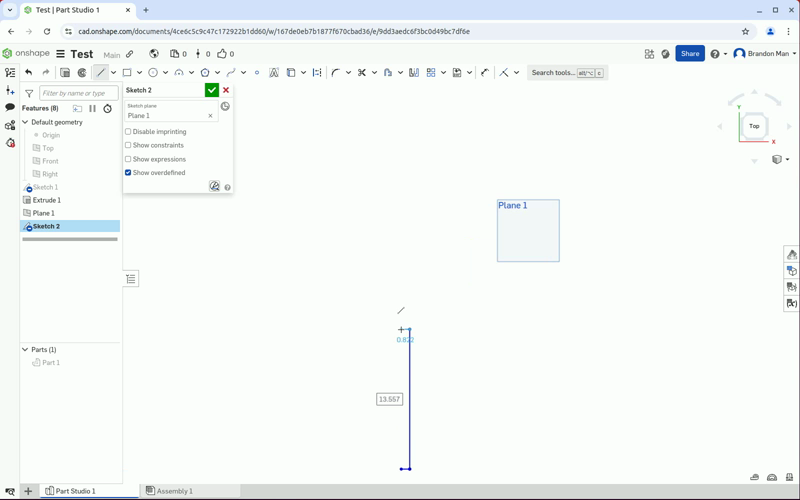
scroll(6)
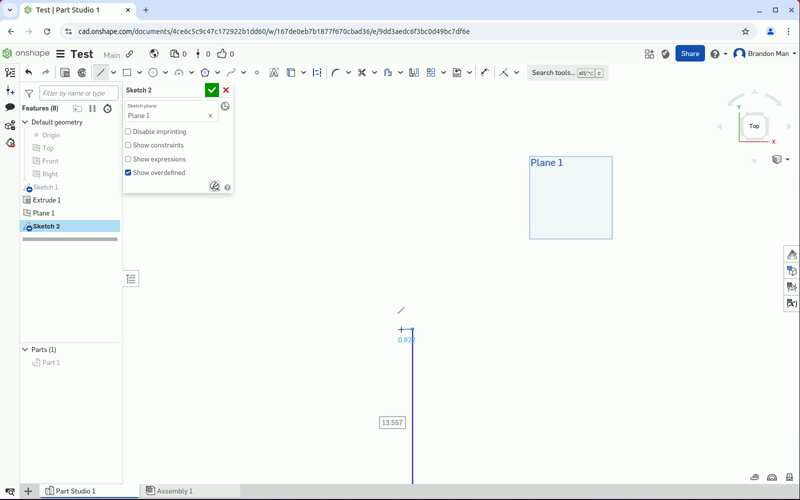
scroll(6)
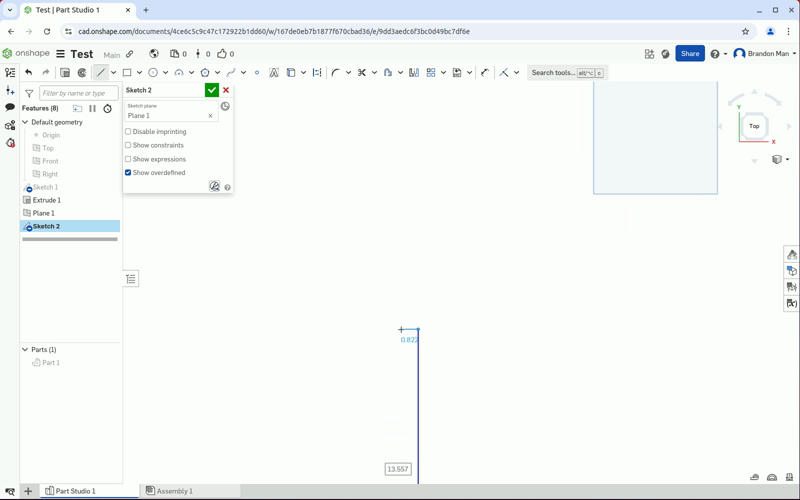
scroll(6)
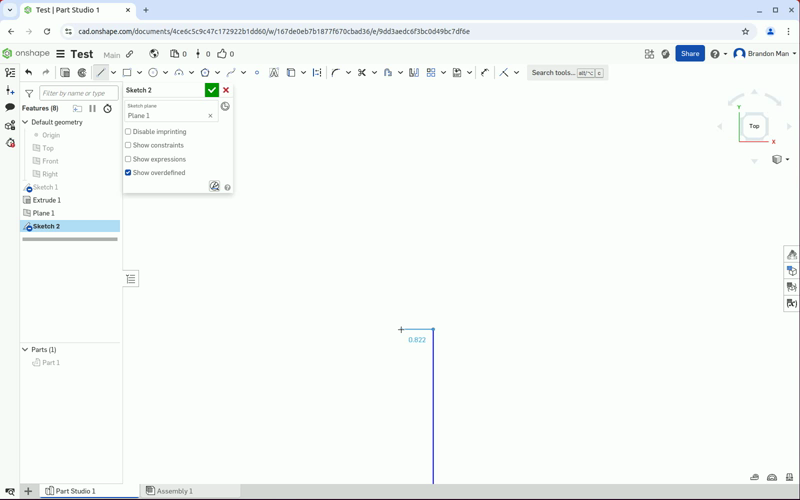
scroll(6)
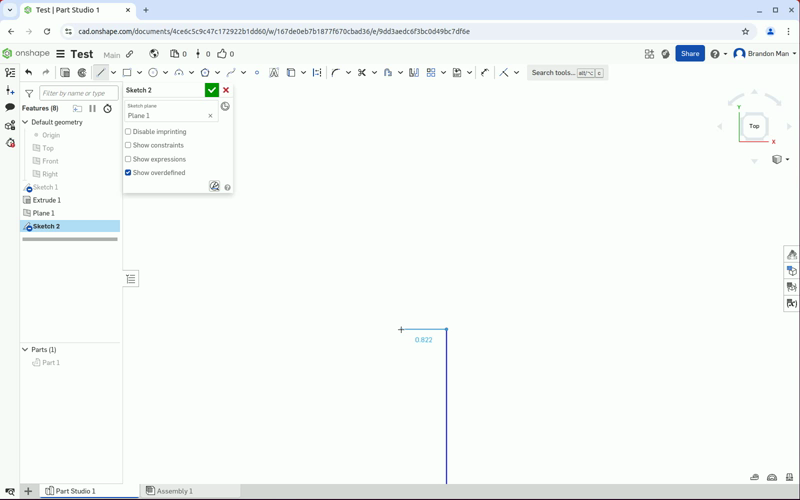
click(401, 329)
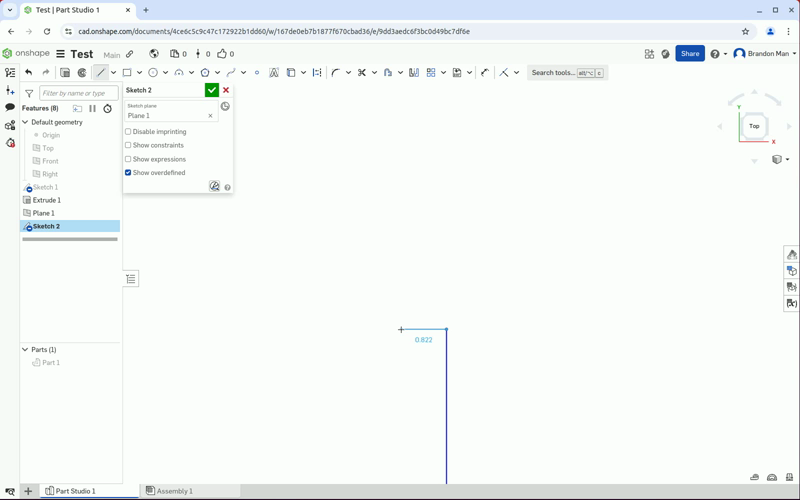
scroll(-6)
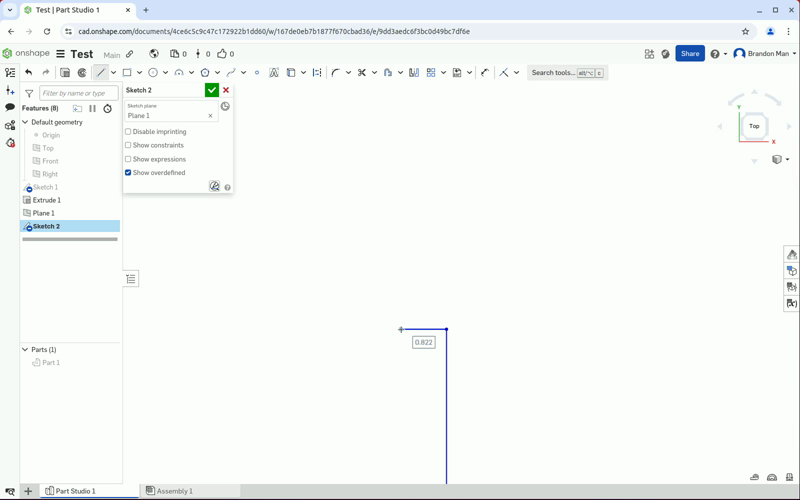
scroll(-6)
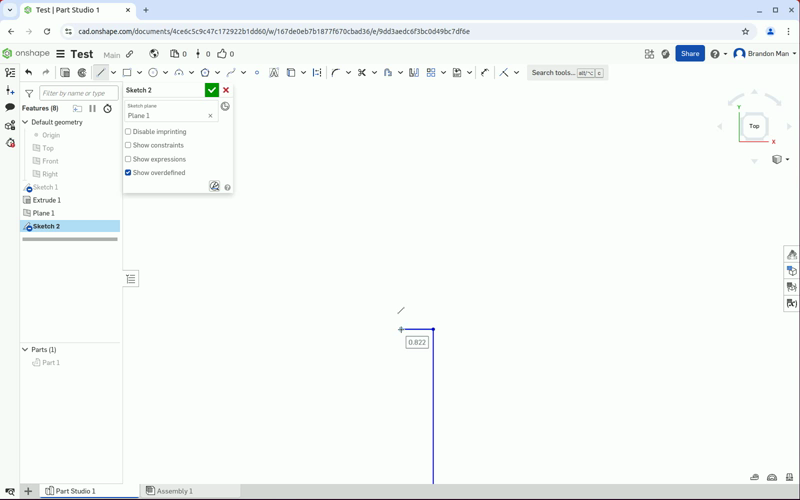
scroll(-6)
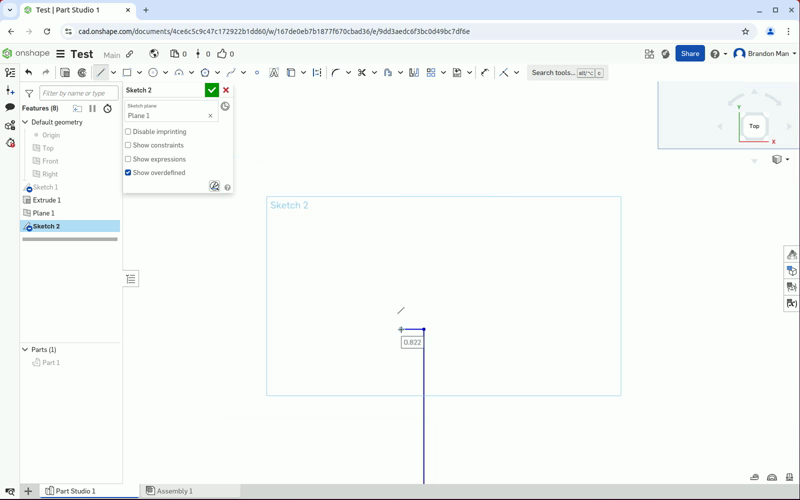
scroll(-6)
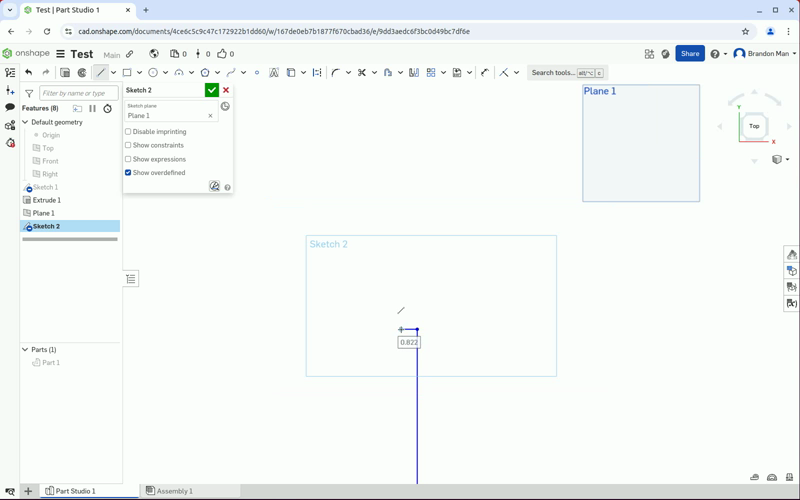
scroll(-6)
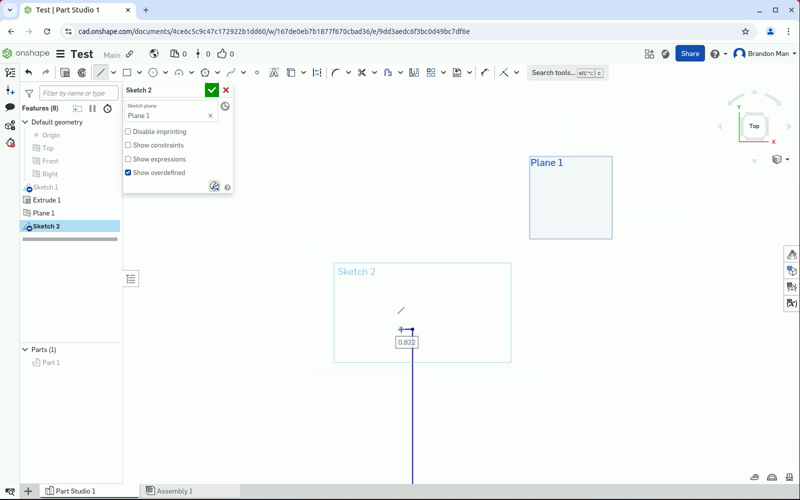
scroll(-6)
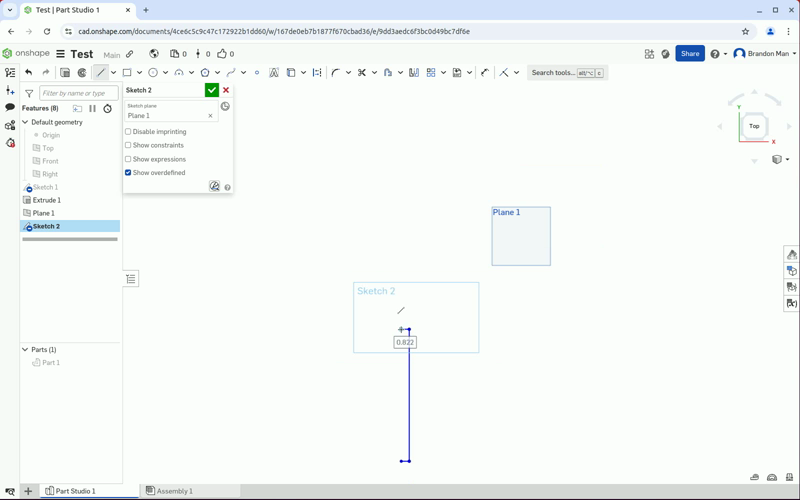
scroll(-6)
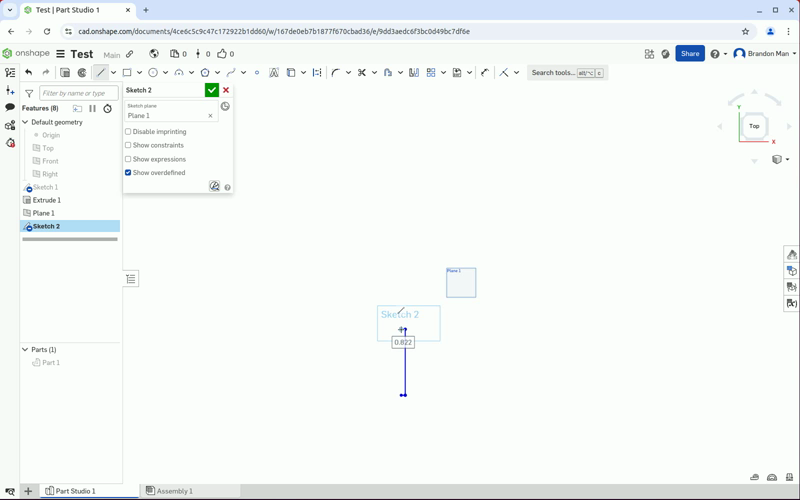
key_up(shift)
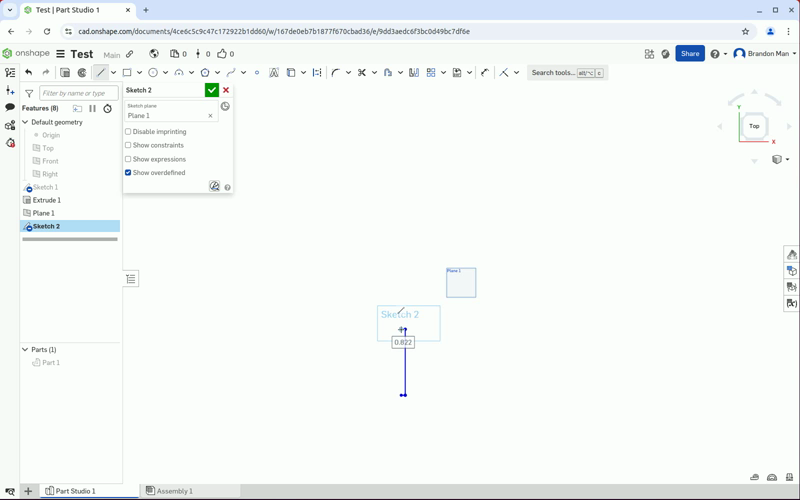
key_down(shift)
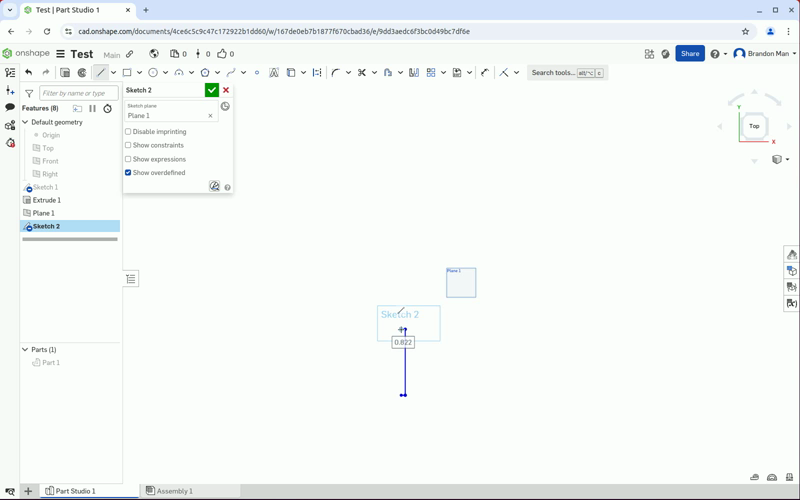
mouse_move(401, 395)
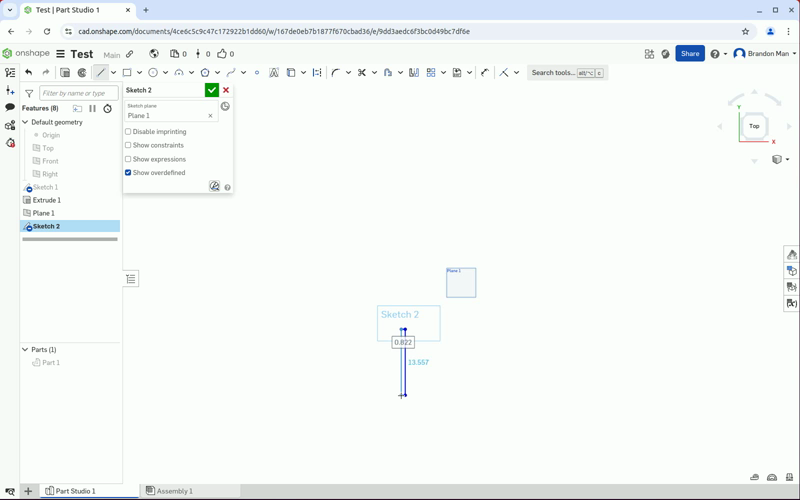
scroll(6)
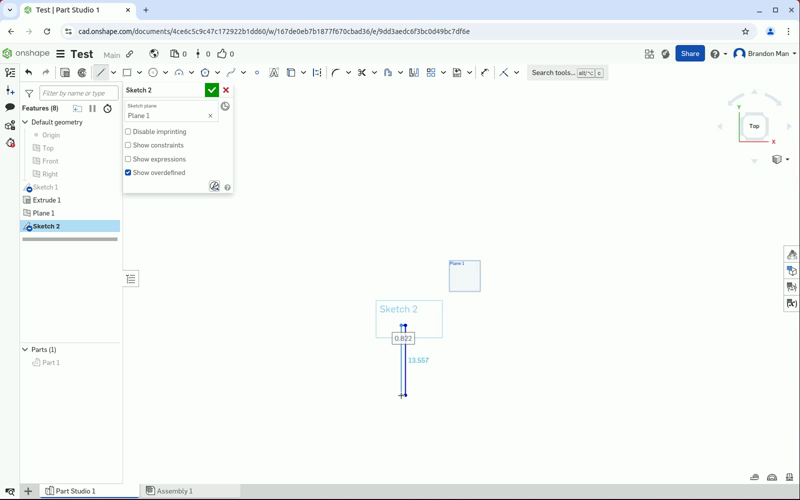
scroll(6)
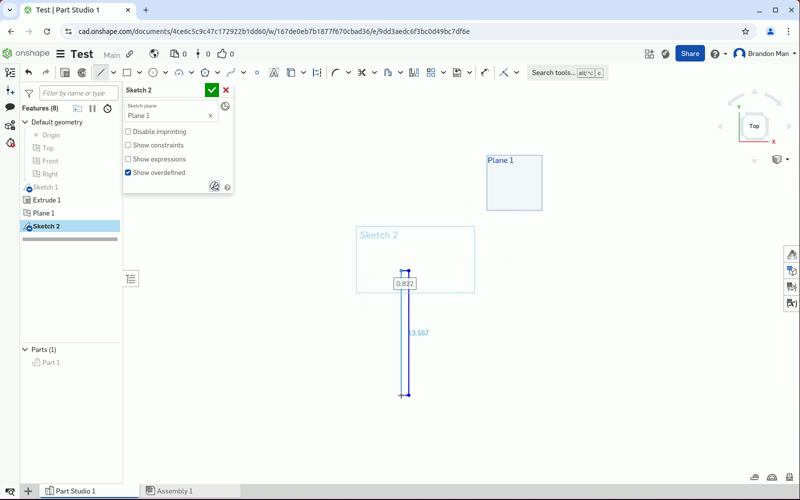
scroll(6)
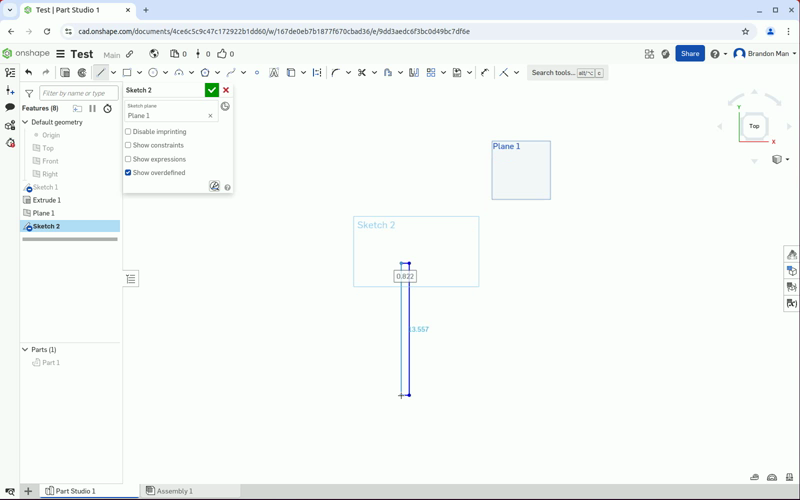
scroll(6)
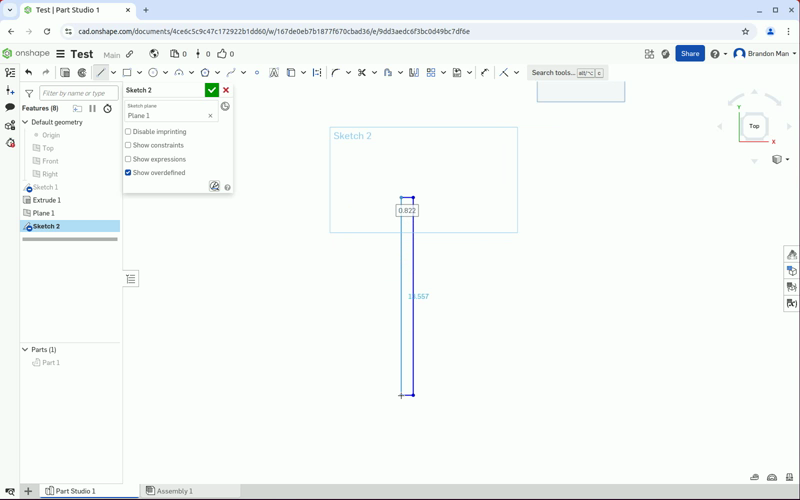
scroll(6)
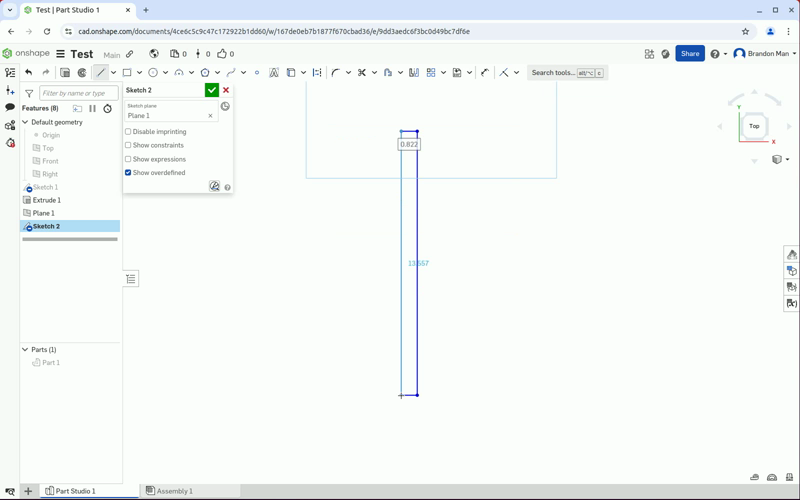
scroll(6)
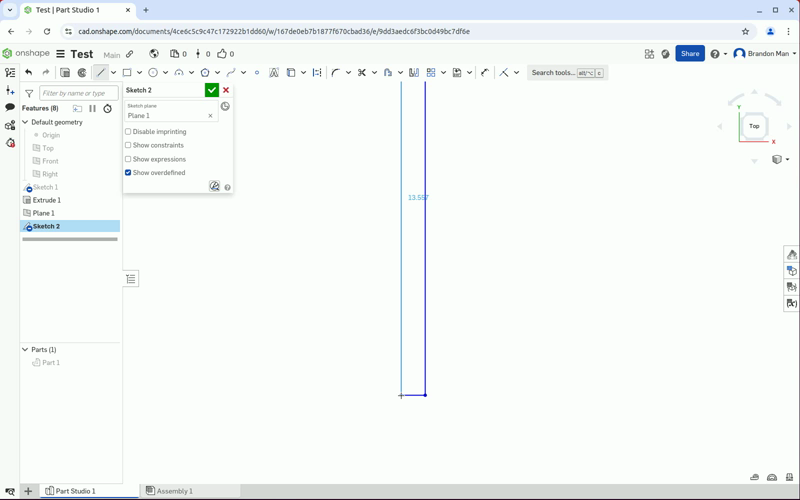
scroll(6)
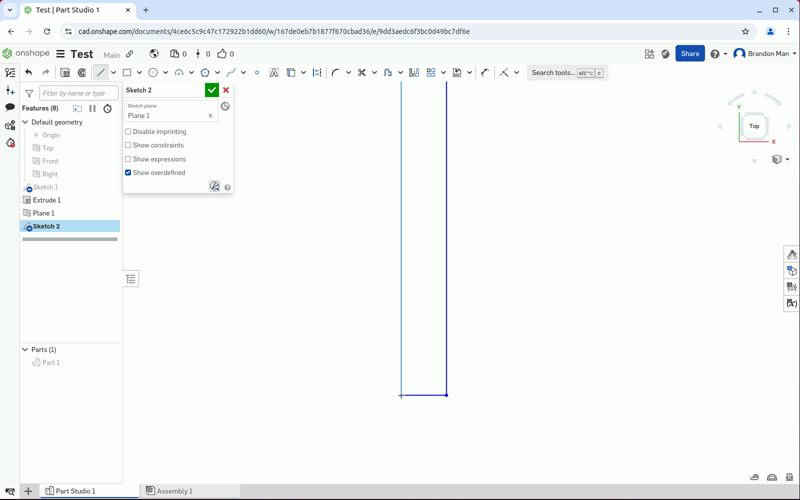
key_up(shift)
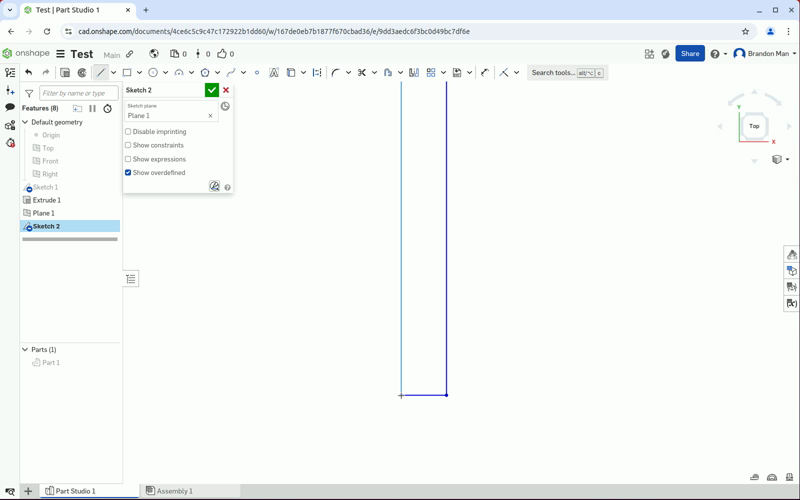
click(401, 395)
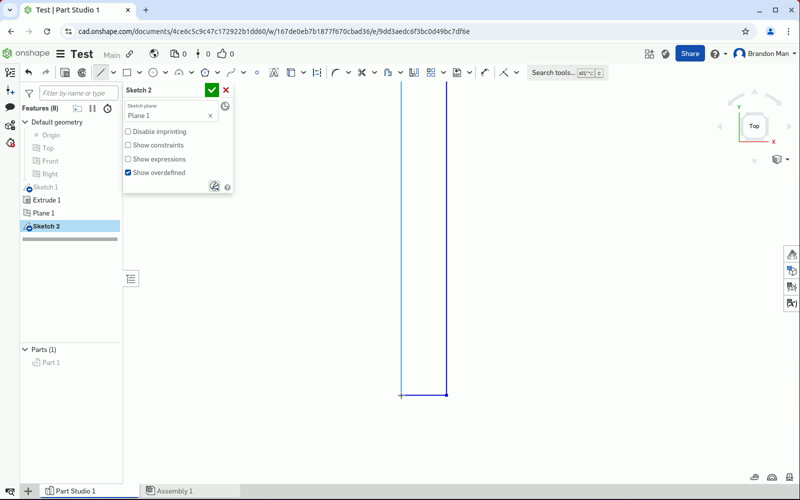
scroll(-6)
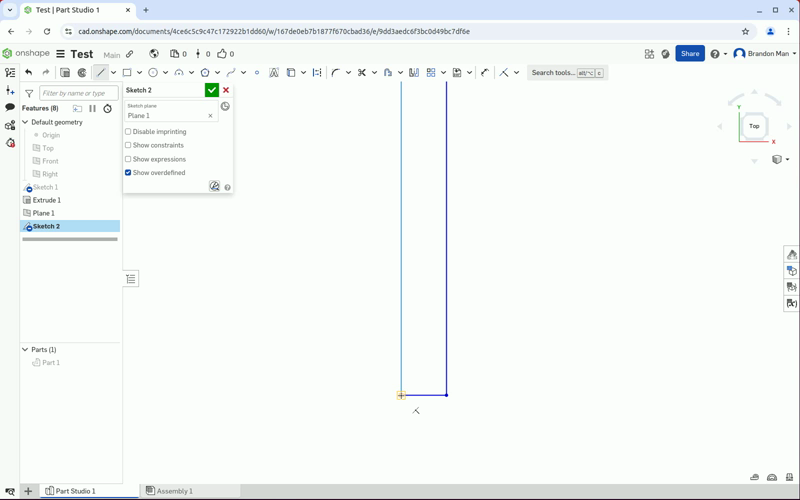
scroll(-6)
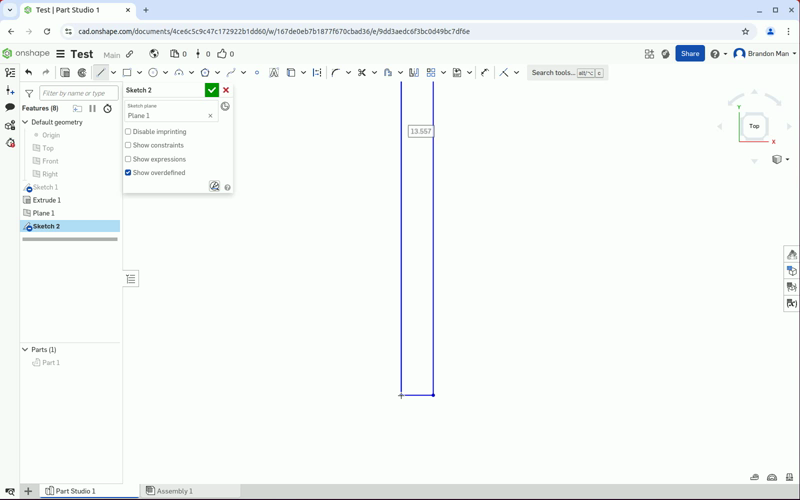
scroll(-6)
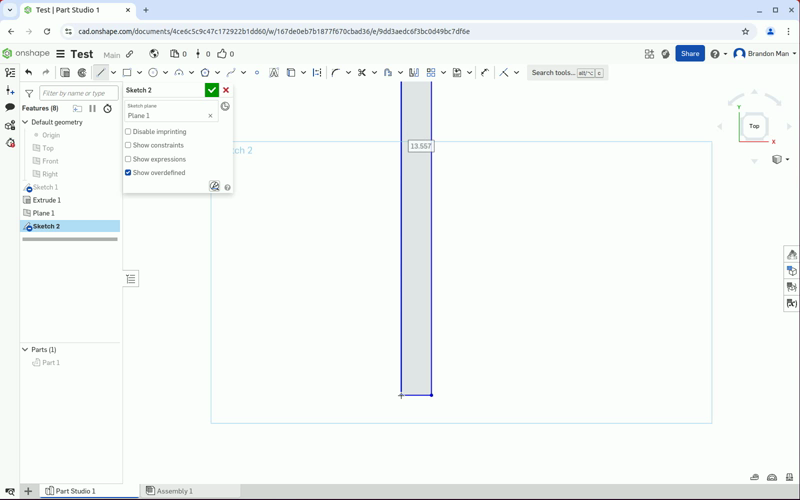
scroll(-6)
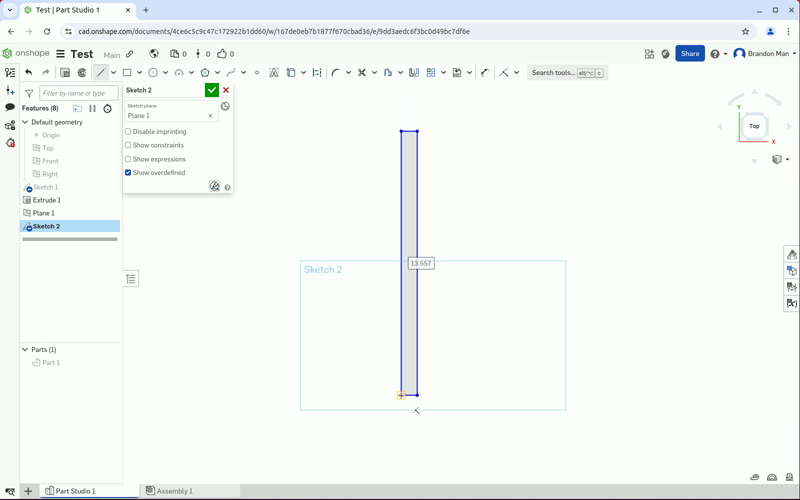
scroll(-6)
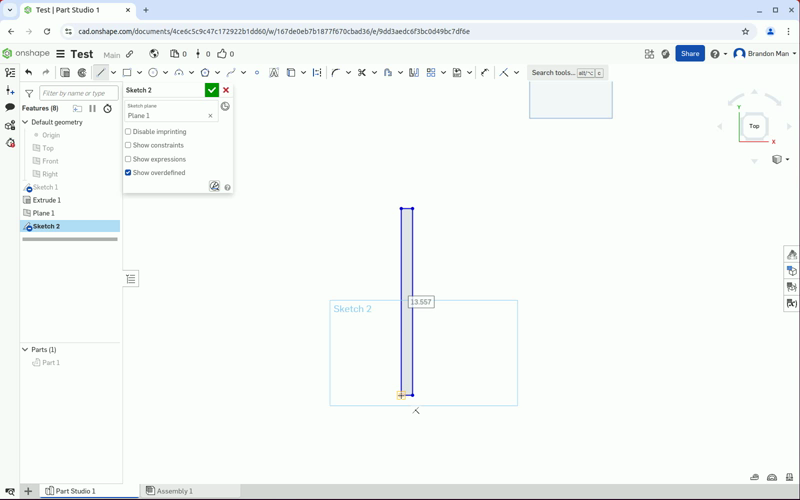
scroll(-6)
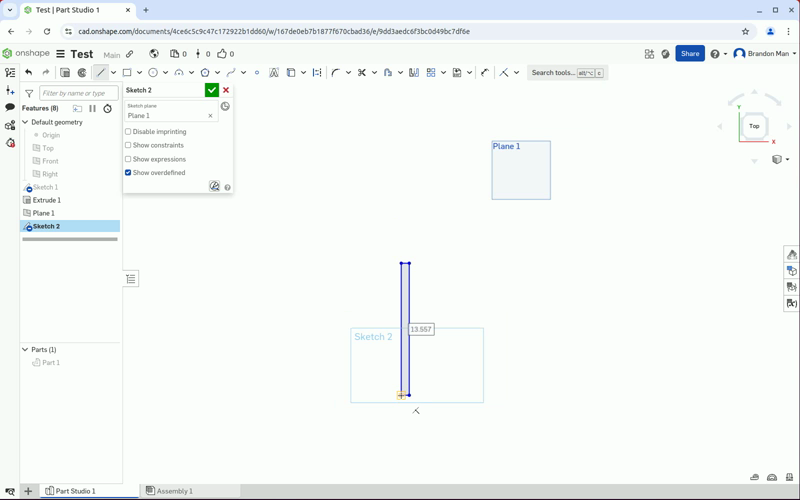
scroll(-6)
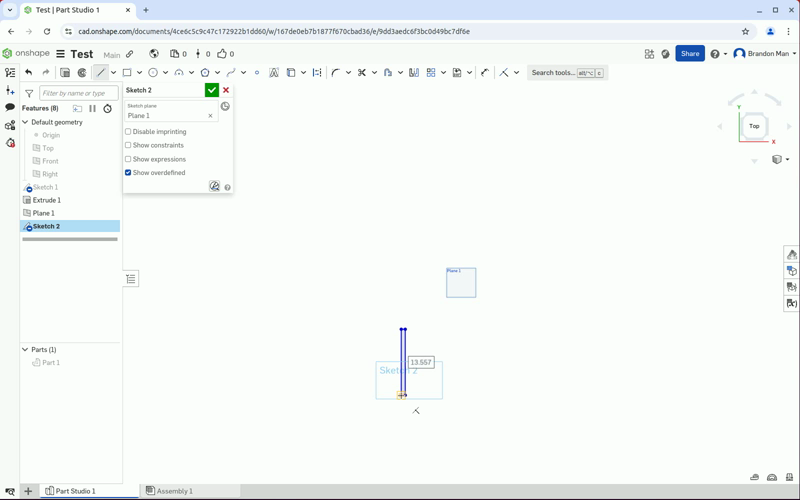
key(esc)
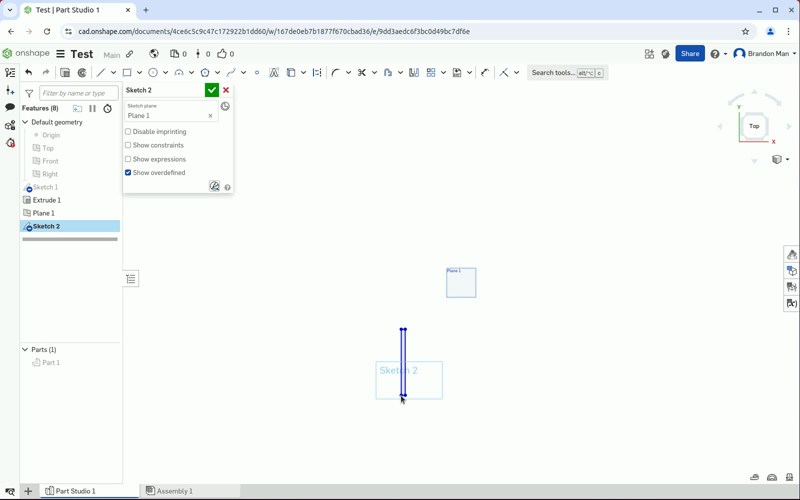
mouse_move(404, 388)
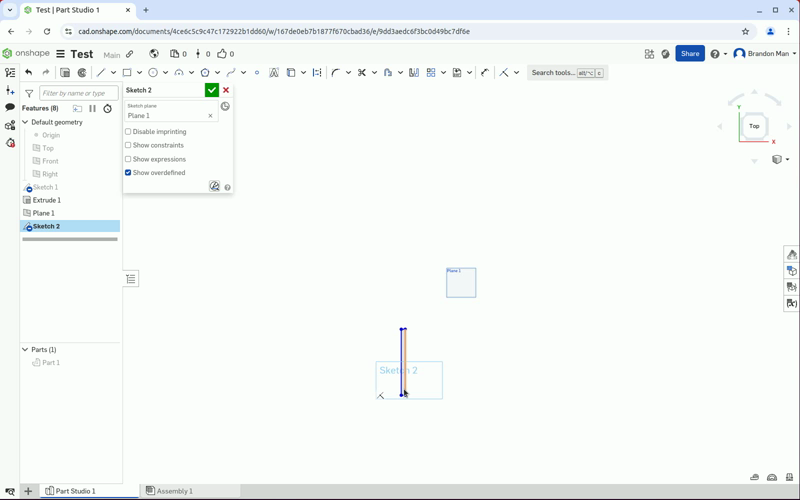
scroll(6)
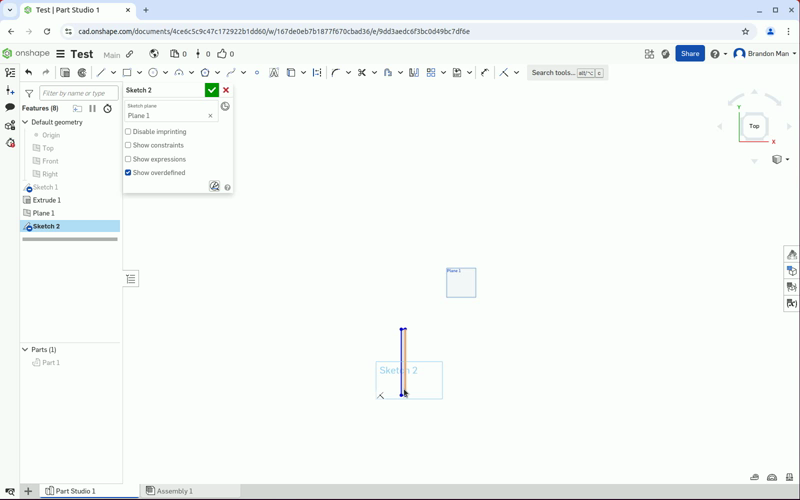
scroll(6)
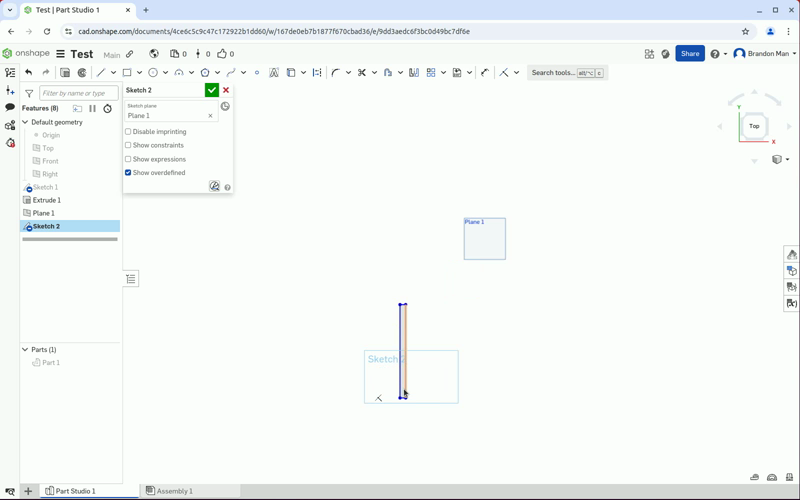
scroll(6)
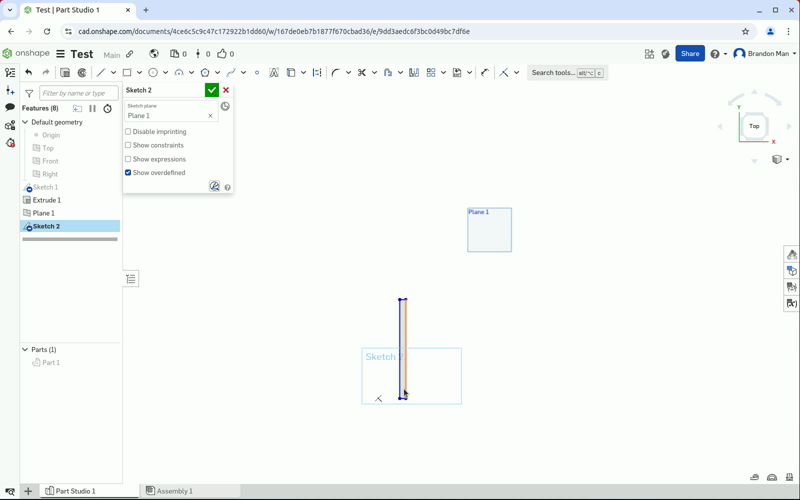
scroll(6)
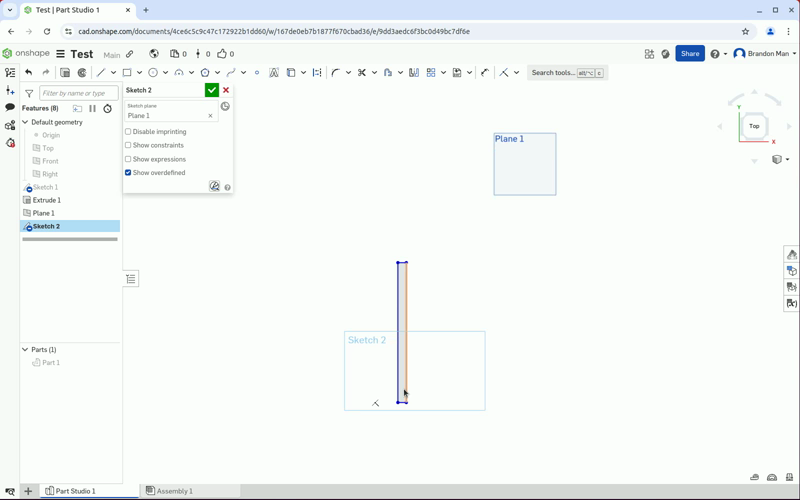
scroll(6)
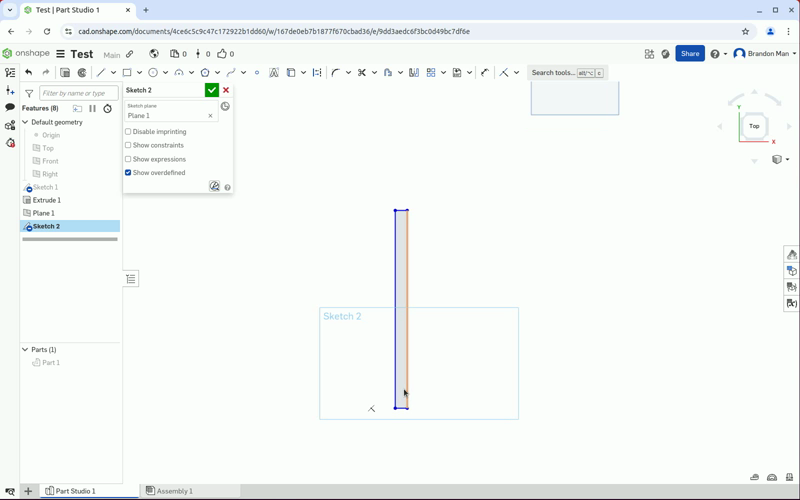
scroll(6)
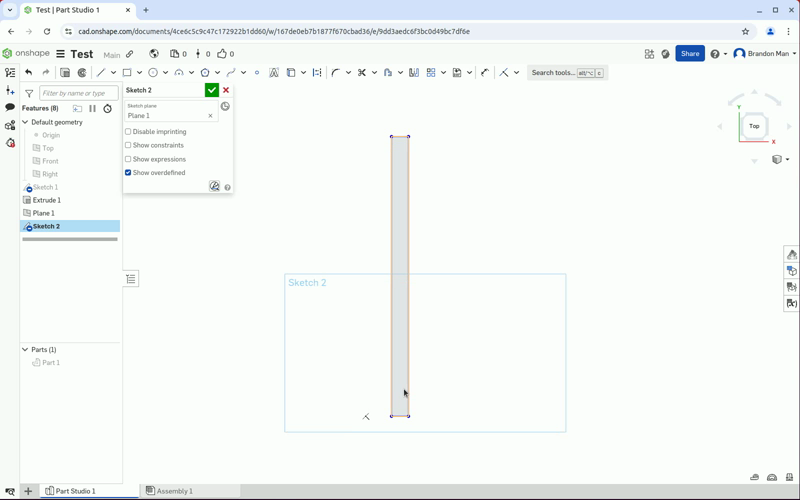
scroll(6)
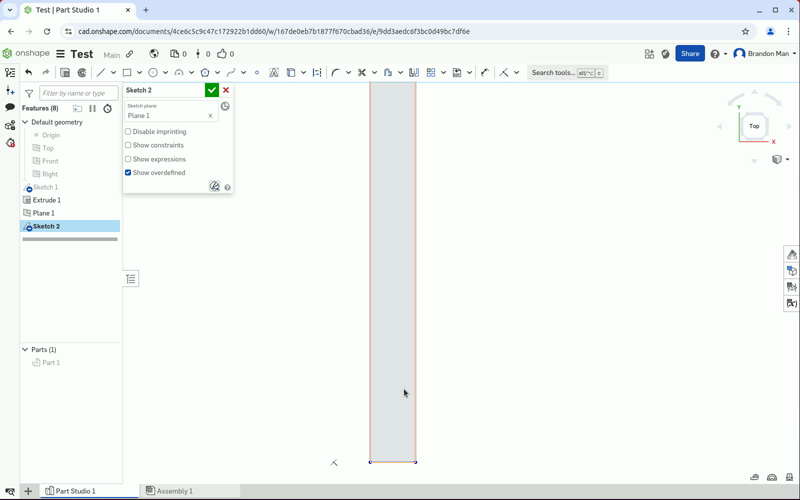
click(404, 388)
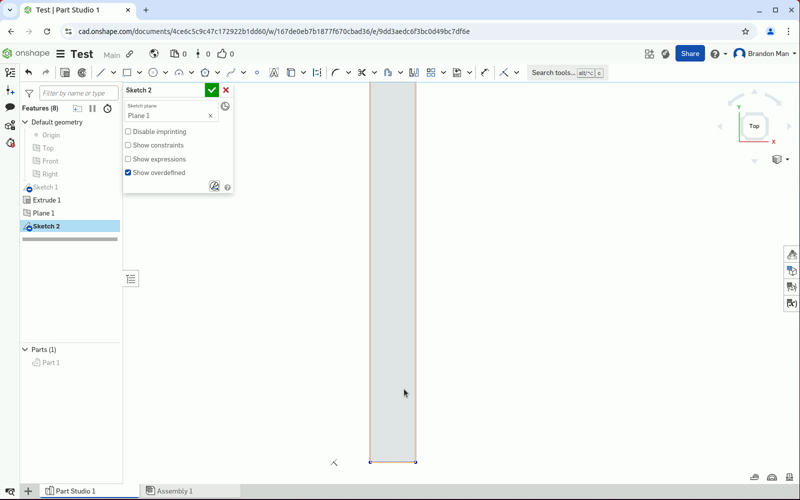
scroll(-6)
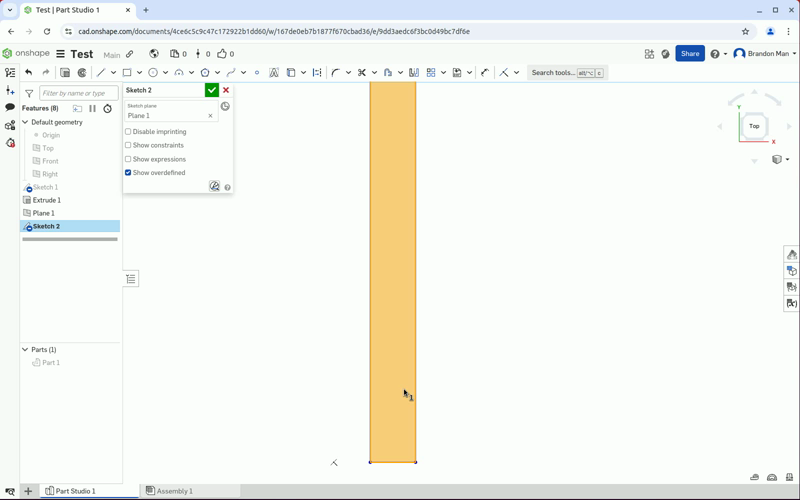
scroll(-6)
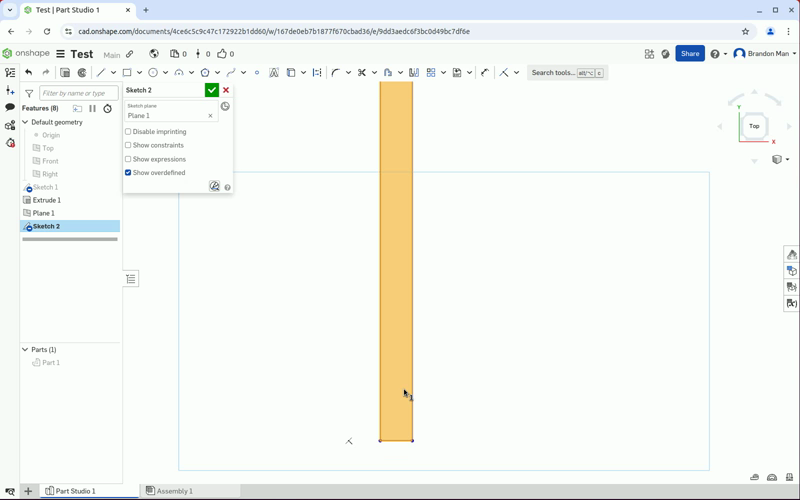
scroll(-6)
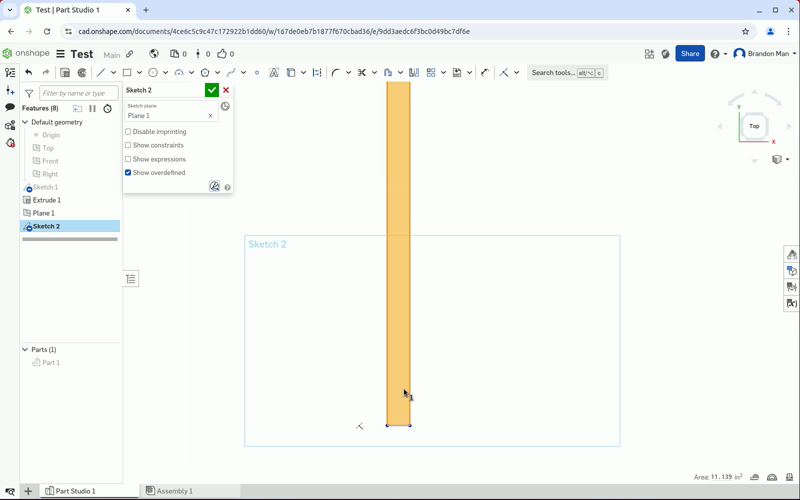
scroll(-6)
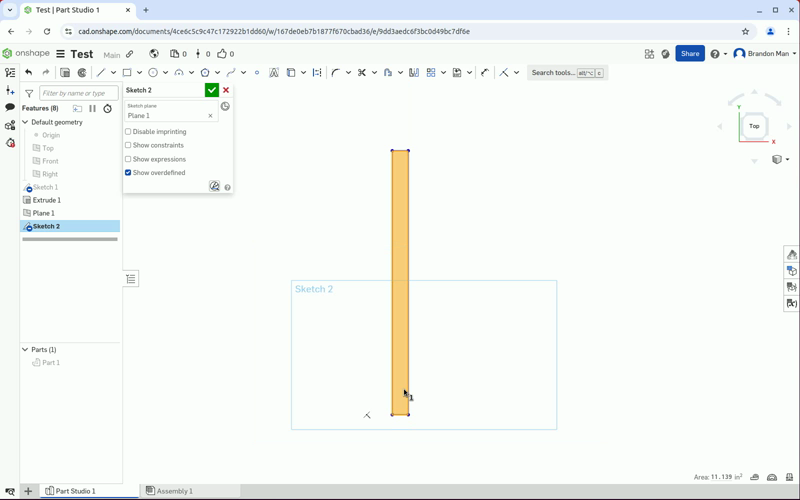
scroll(-6)
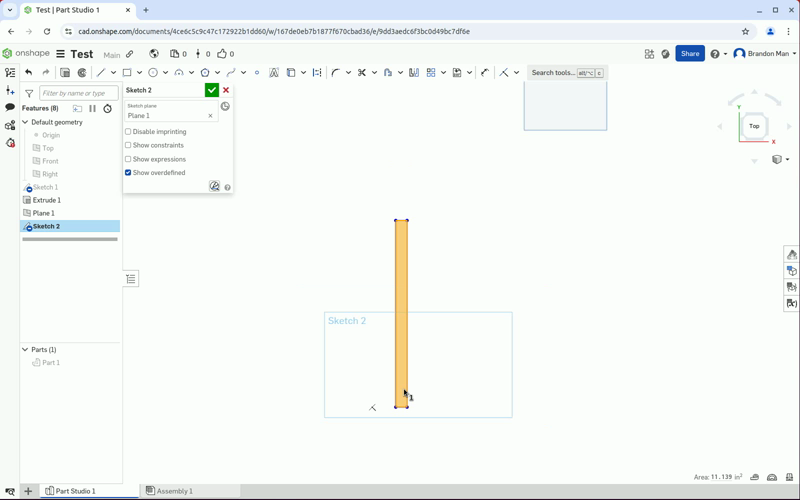
scroll(-6)
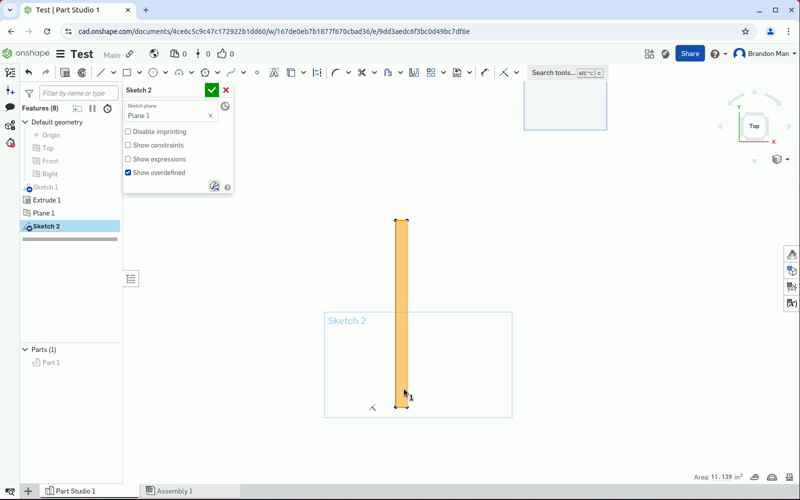
scroll(-6)
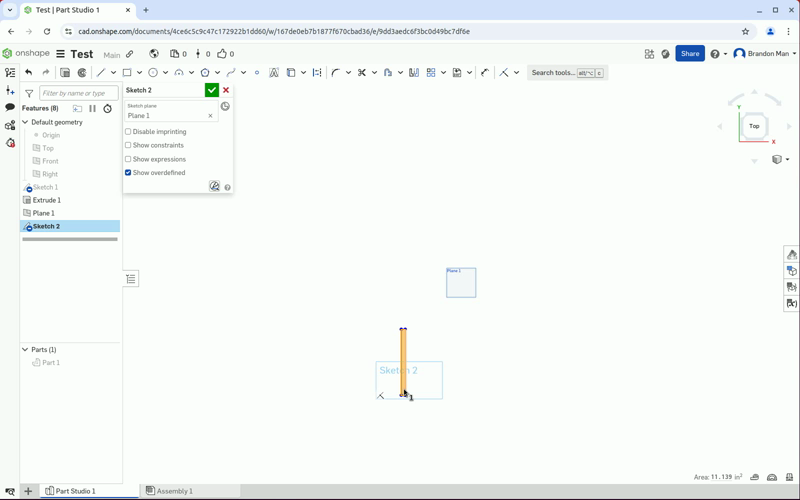
mouse_move(73, 352)
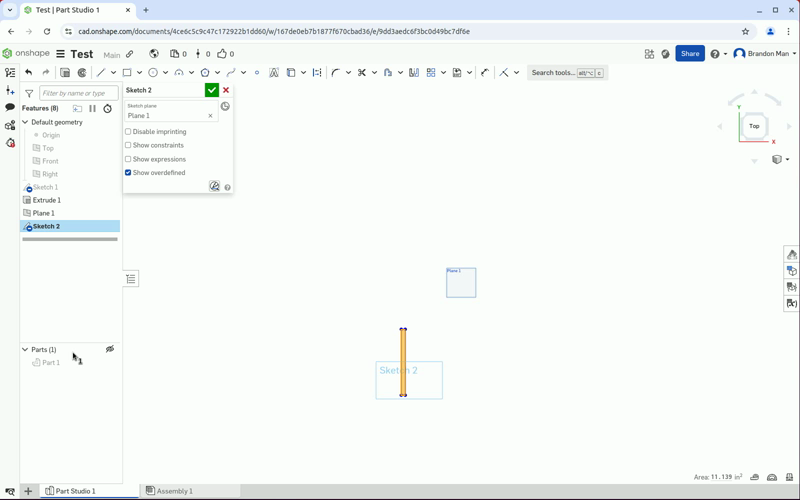
key(shift+y)
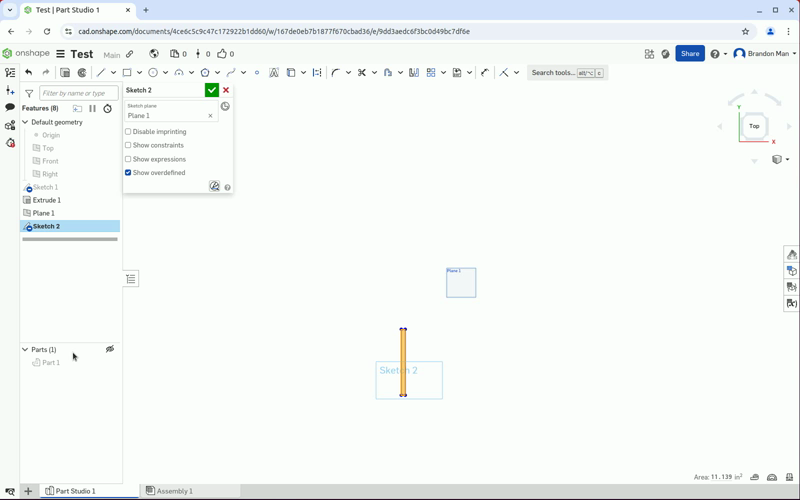
key(shift+e)
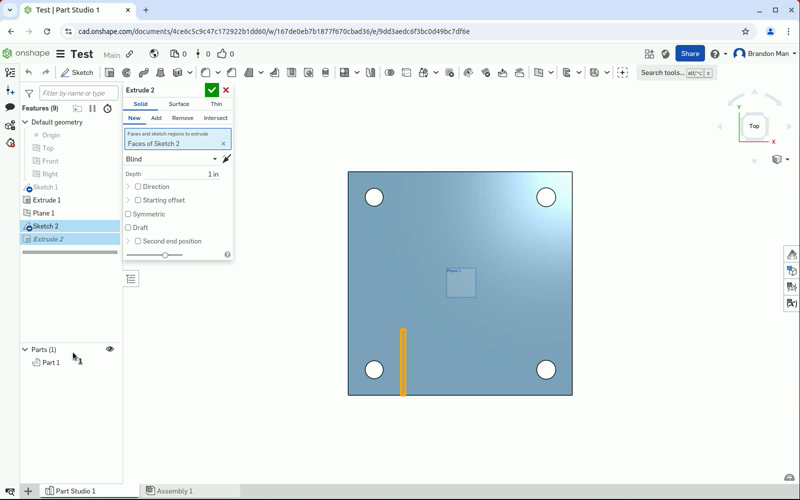
mouse_move(143, 106)
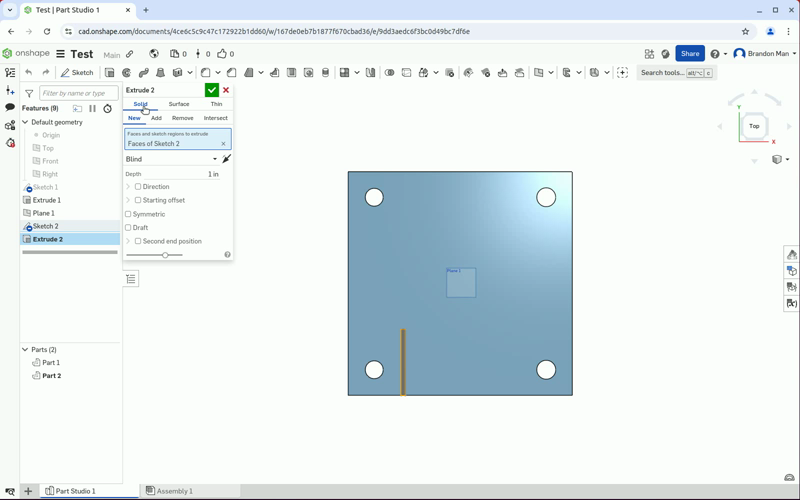
click(143, 106)
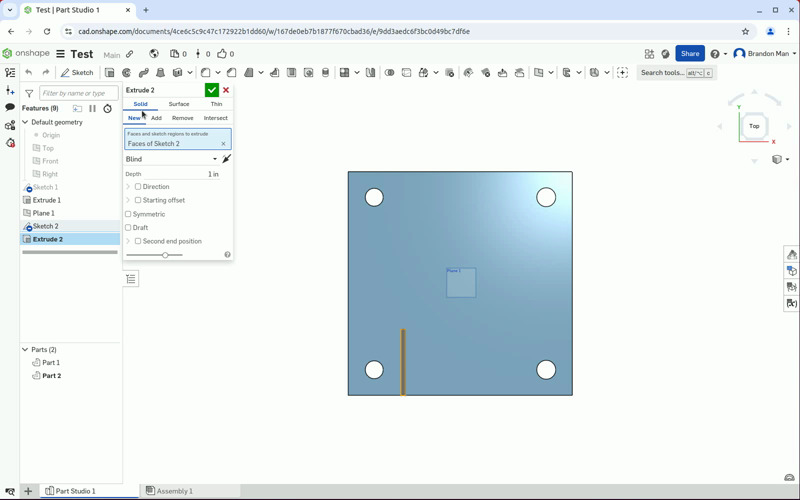
mouse_move(137, 120)
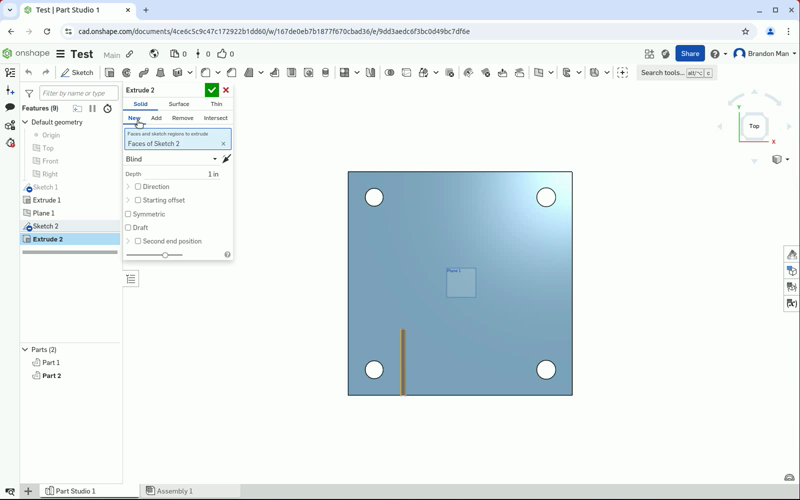
click(137, 120)
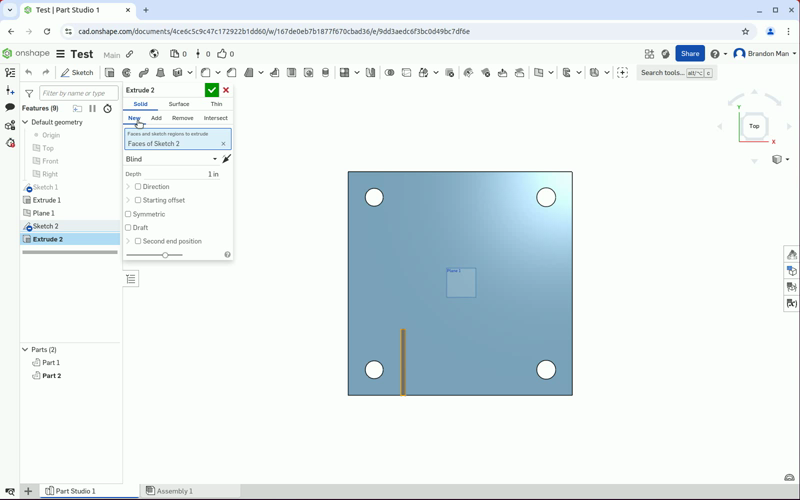
key(tab, 4)
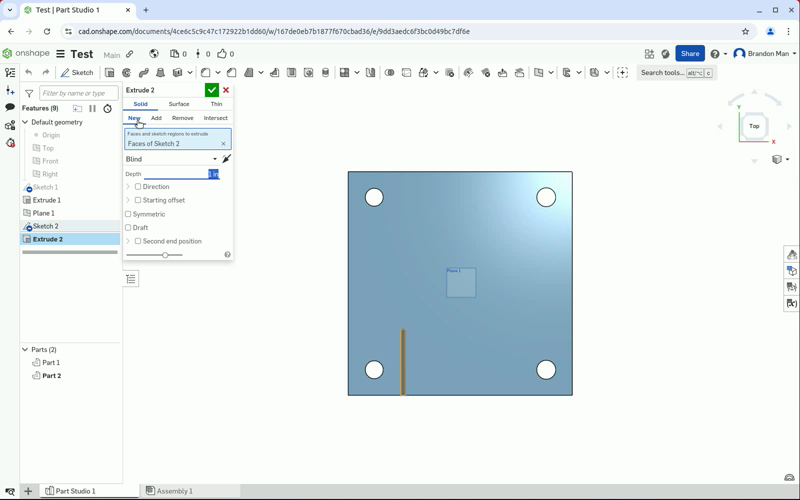
text(10.832)
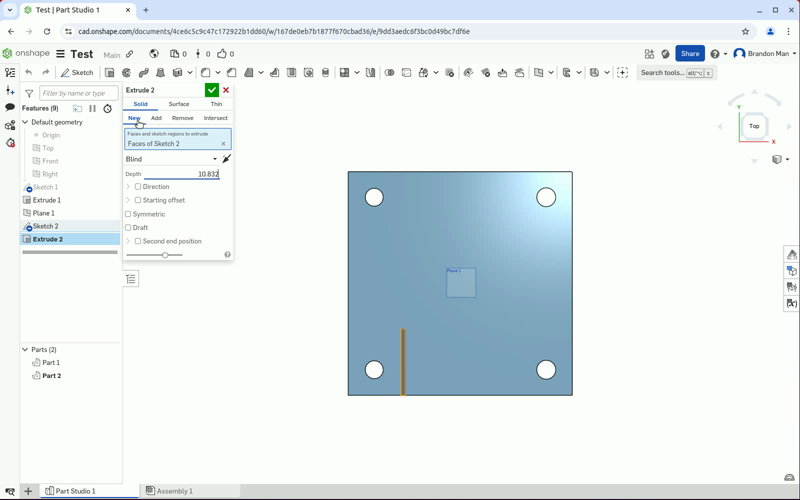
key(enter)
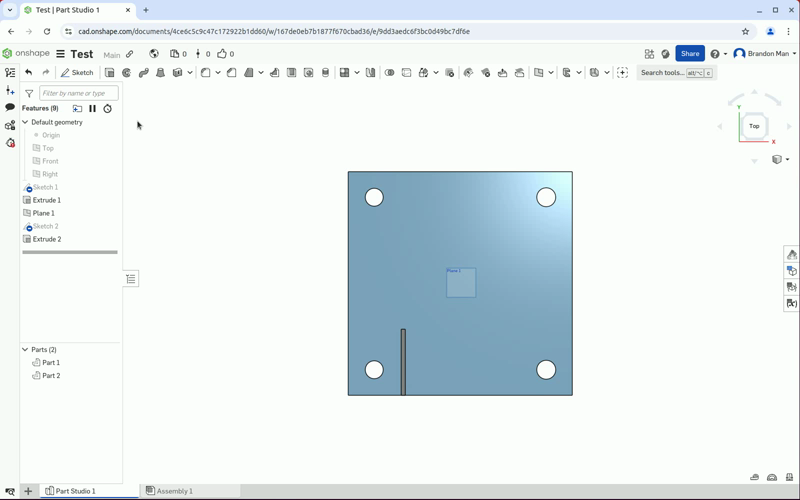
key(shift+h)
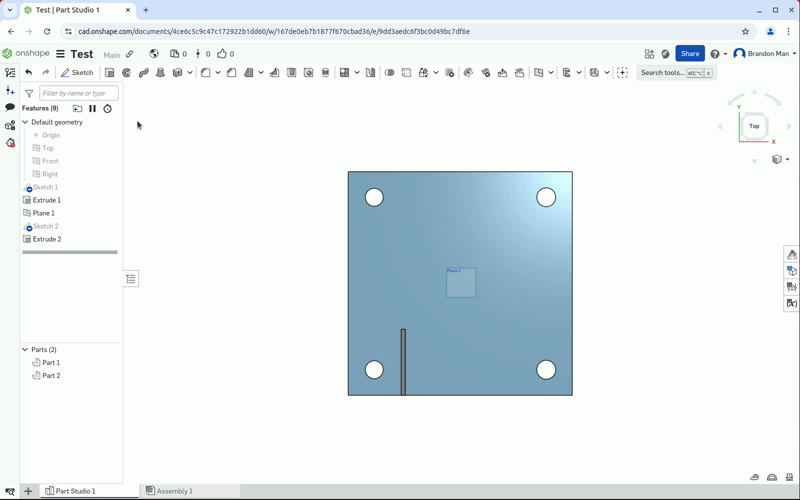
key(shift+h)
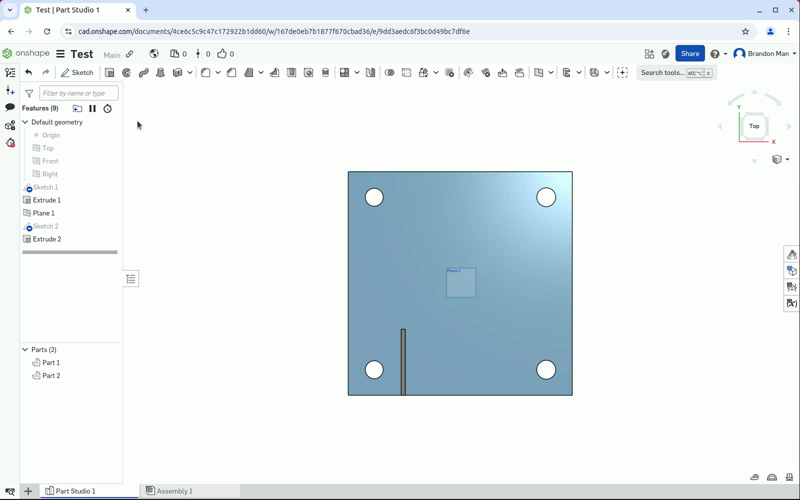
mouse_move(73, 189)
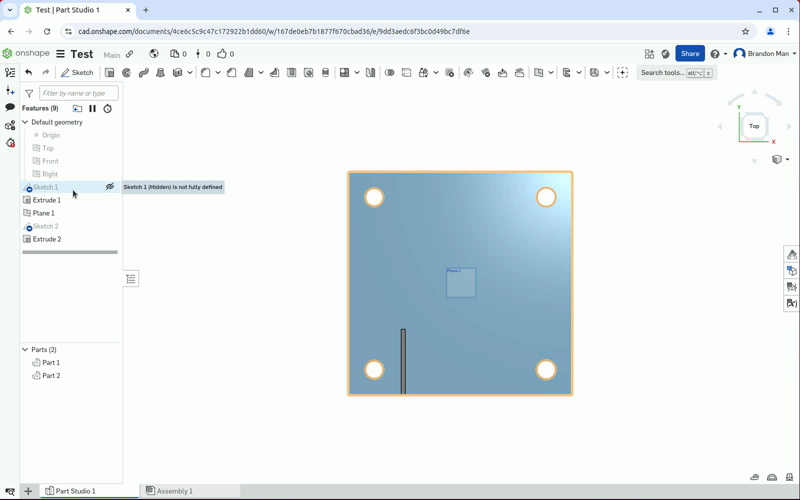
click(73, 189)
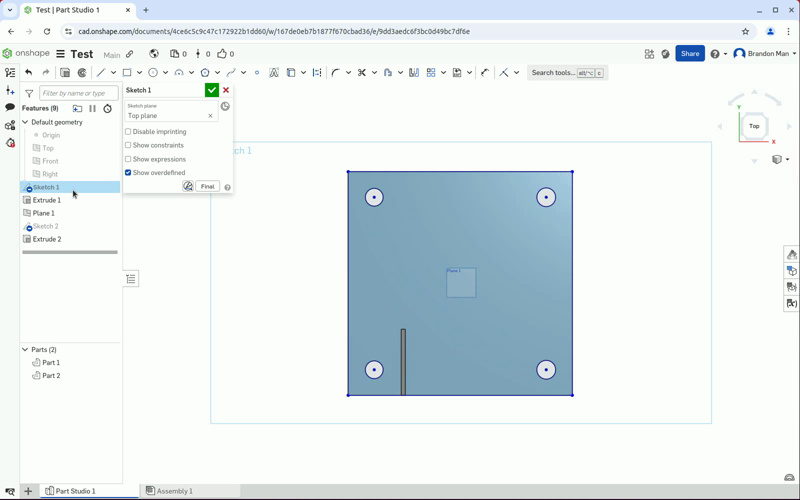
mouse_move(229, 92)
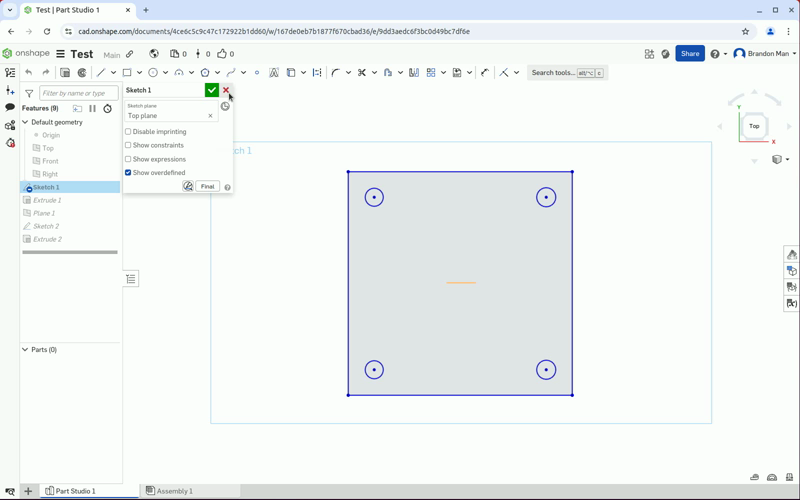
click(229, 92)
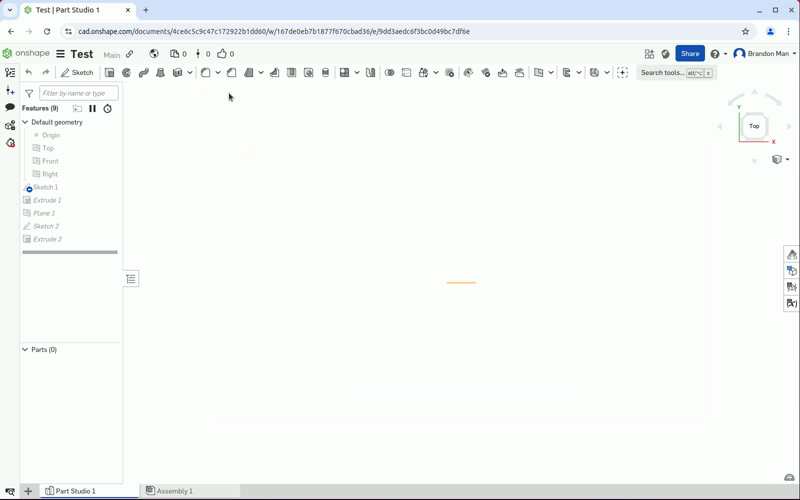
key(shift+s)
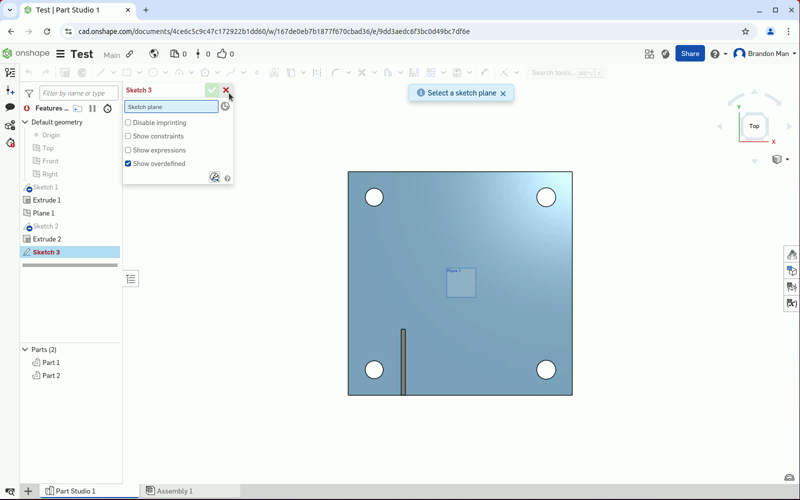
mouse_move(73, 215)
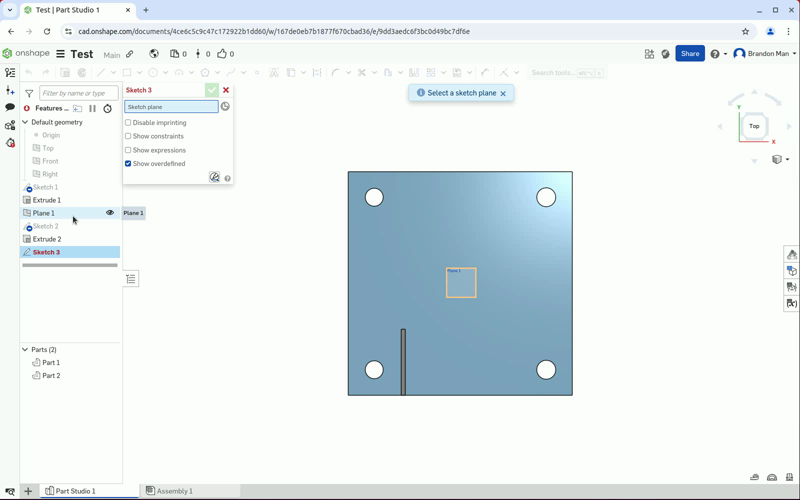
click(73, 215)
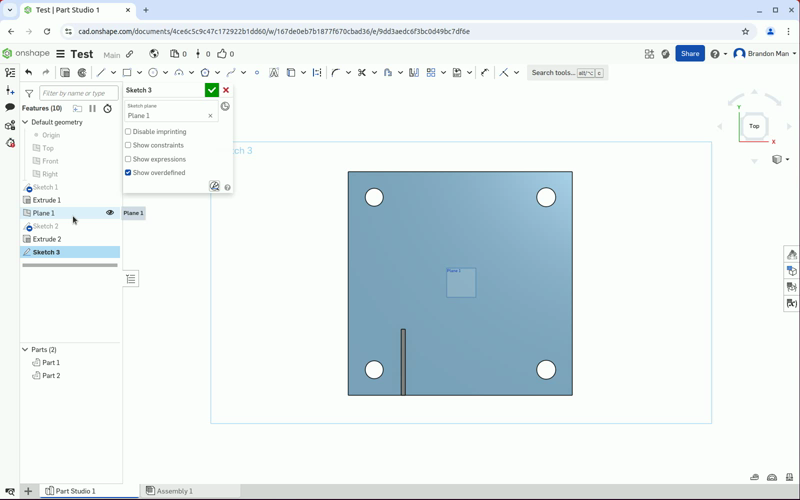
mouse_move(73, 352)
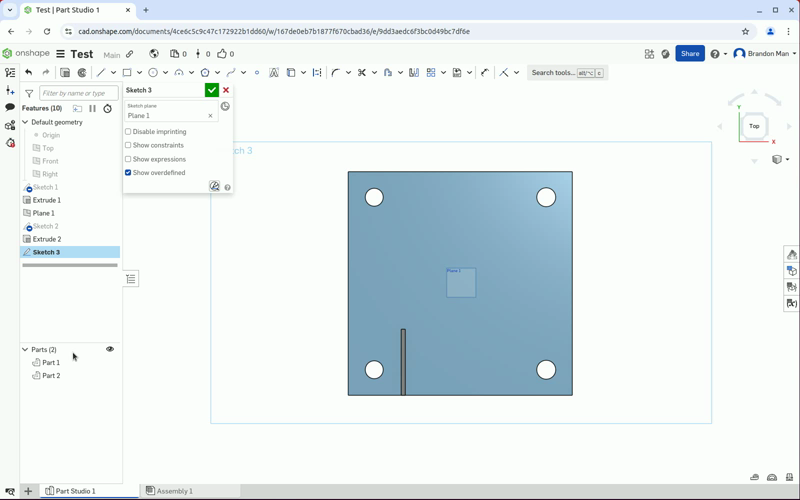
key(y)
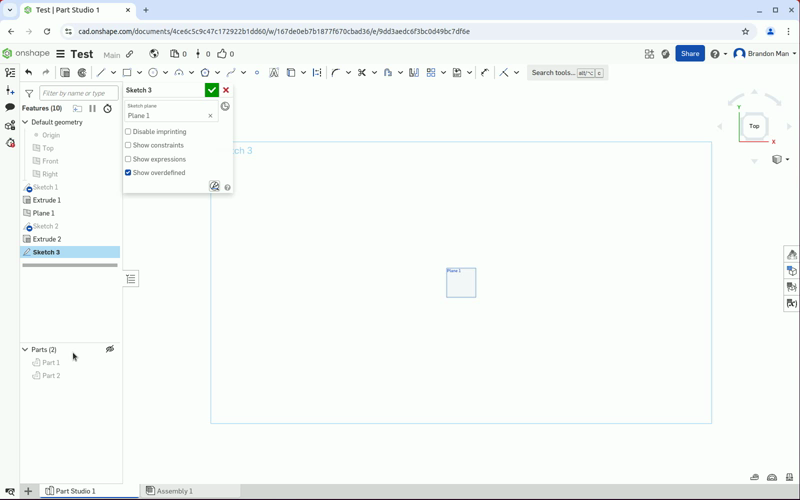
key(l)
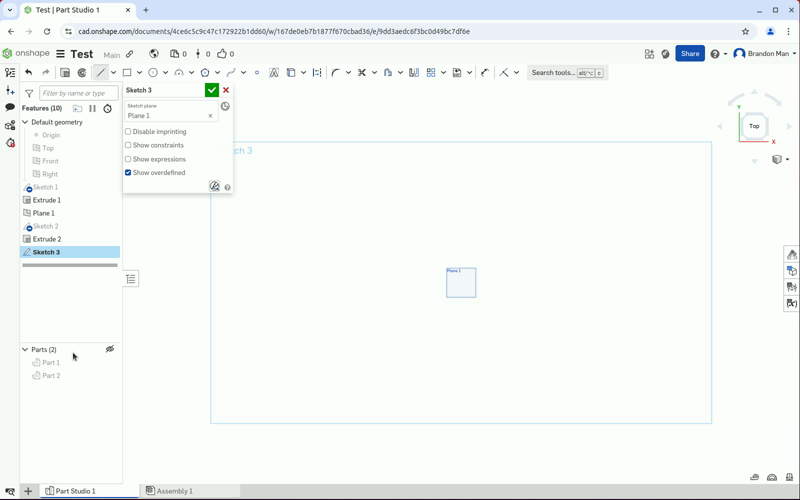
key_down(shift)
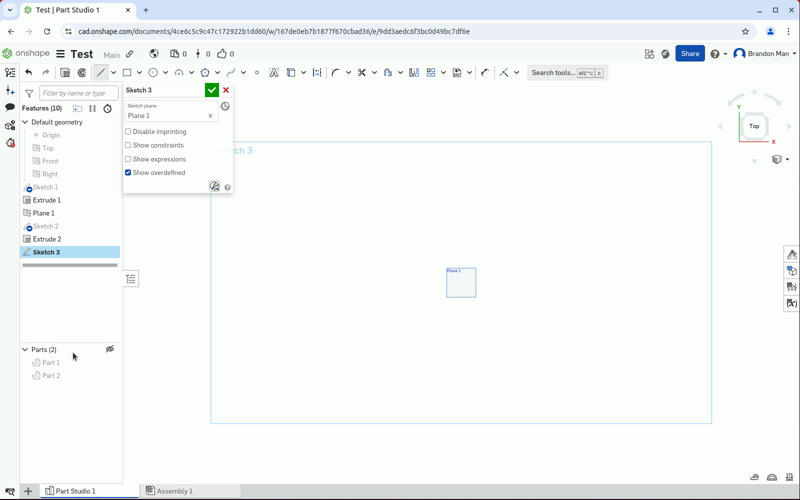
mouse_move(507, 227)
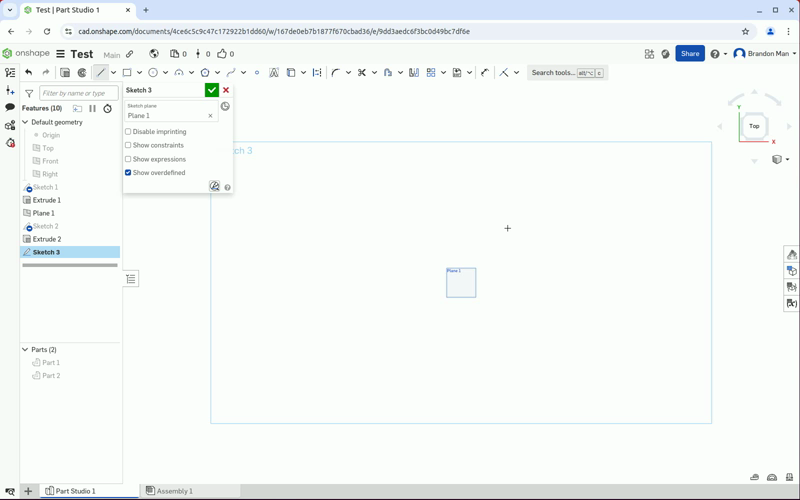
click(507, 227)
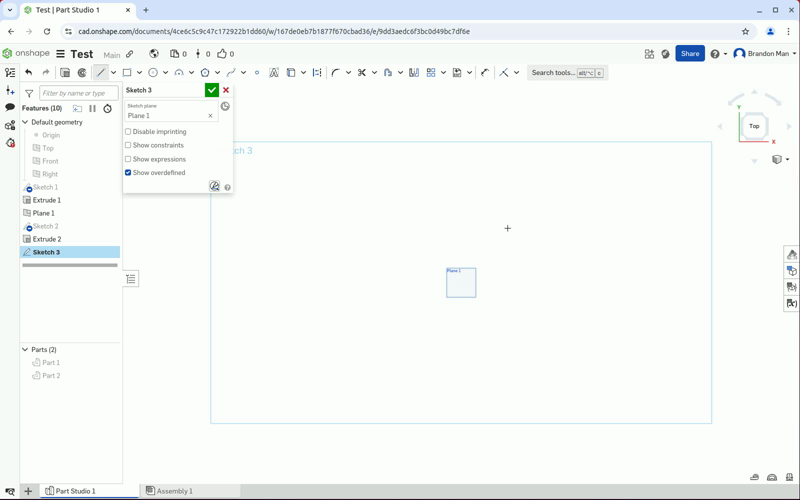
key_up(shift)
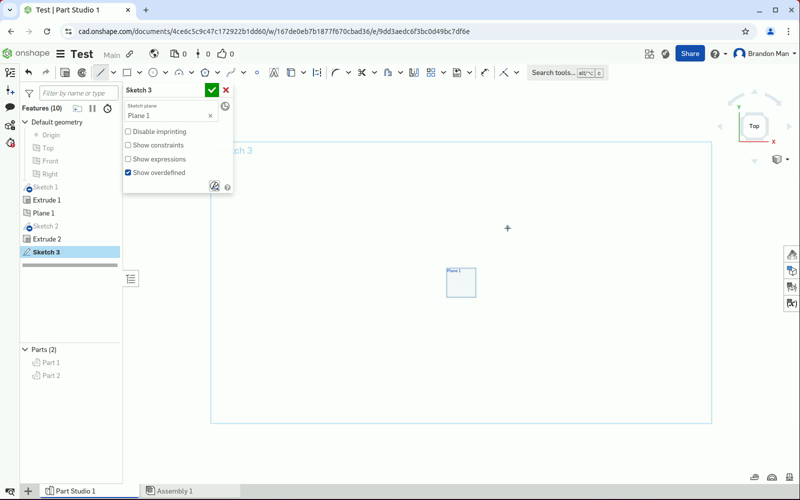
key_down(shift)
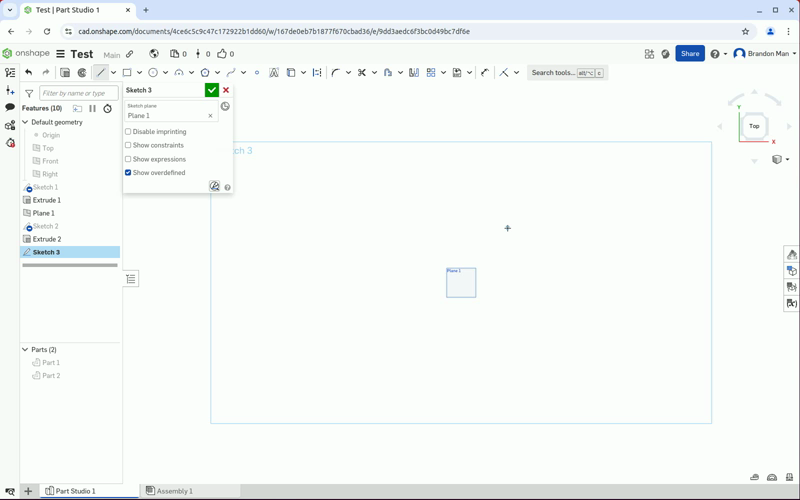
mouse_move(573, 227)
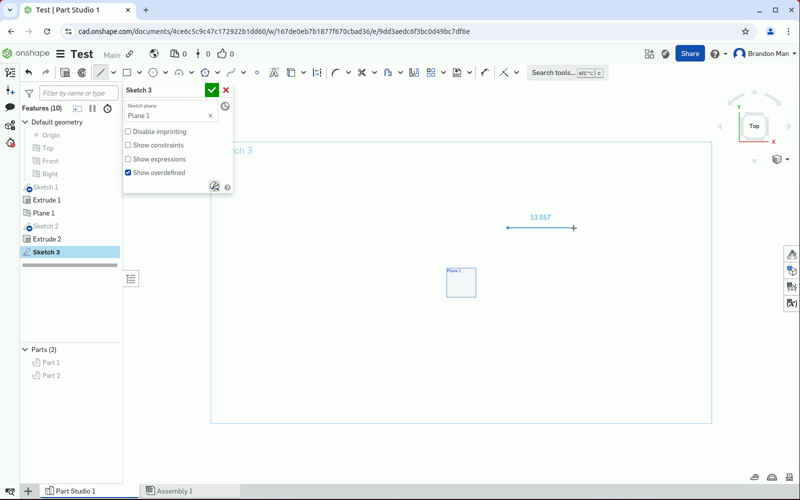
click(573, 227)
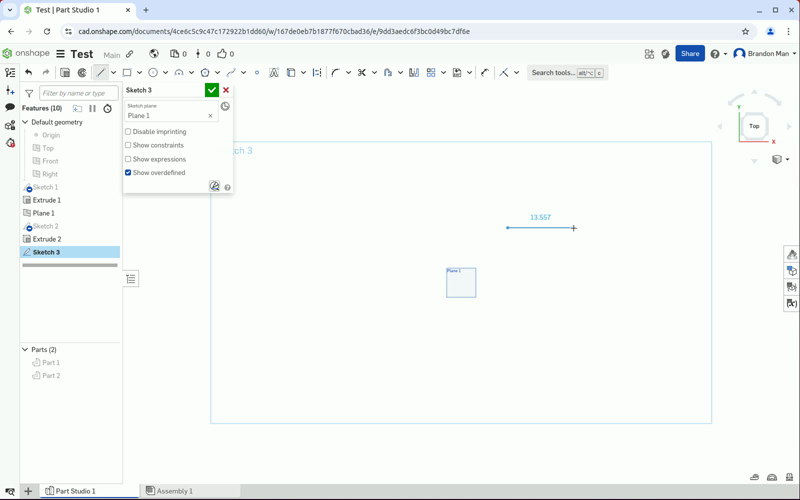
key_up(shift)
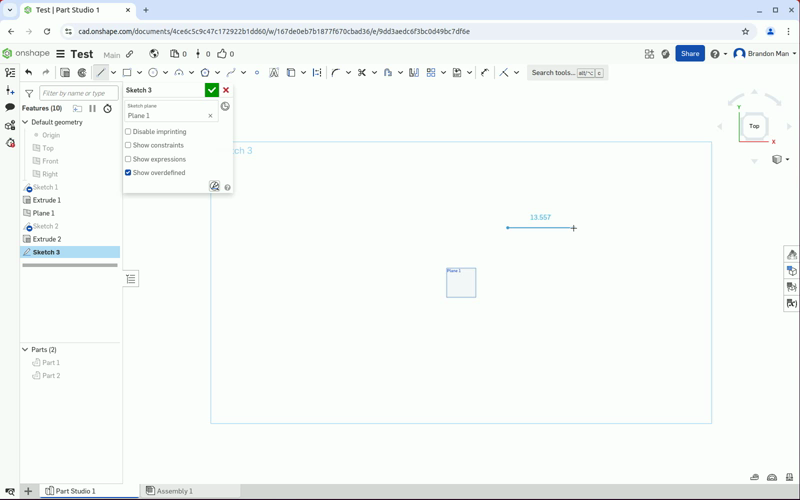
key_down(shift)
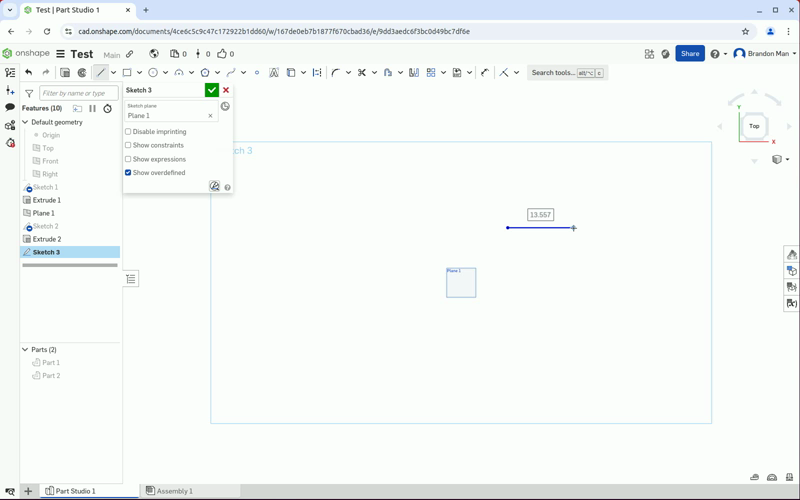
mouse_move(589, 227)
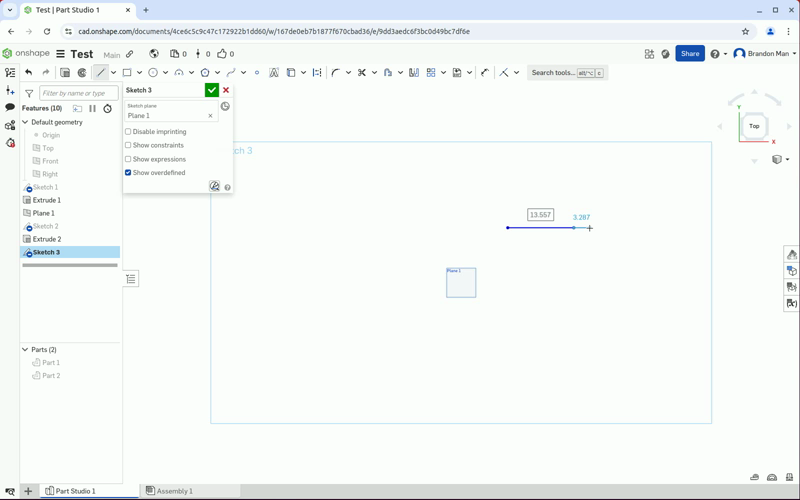
mouse_move(573, 223)
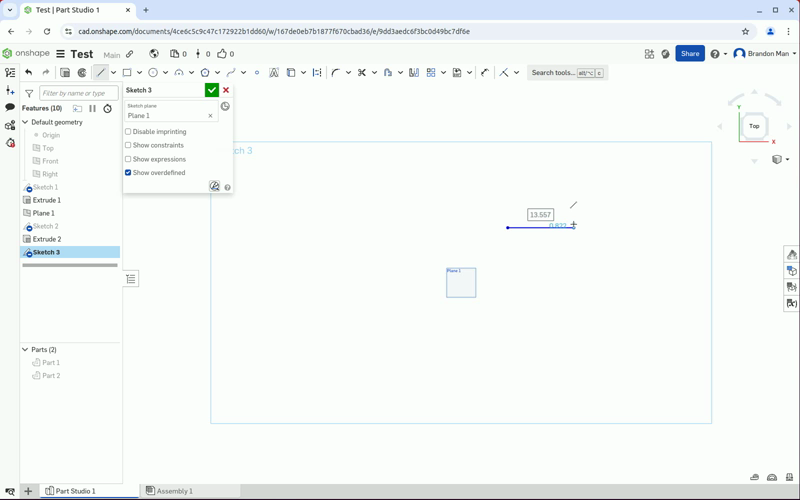
scroll(6)
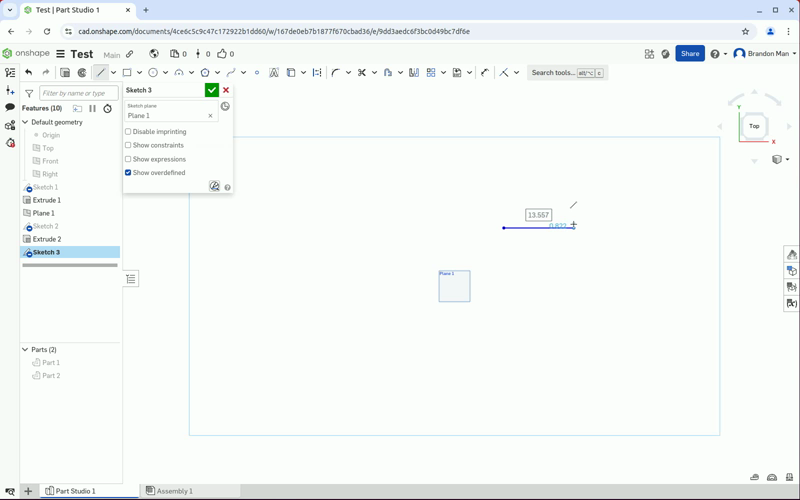
scroll(6)
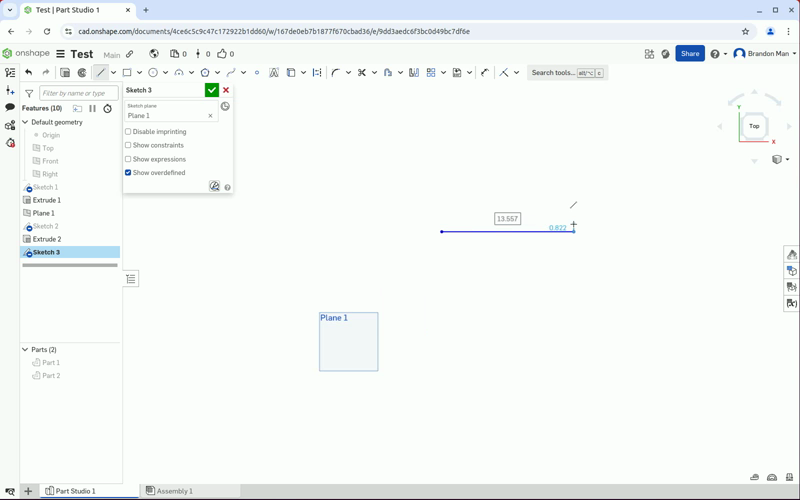
scroll(6)
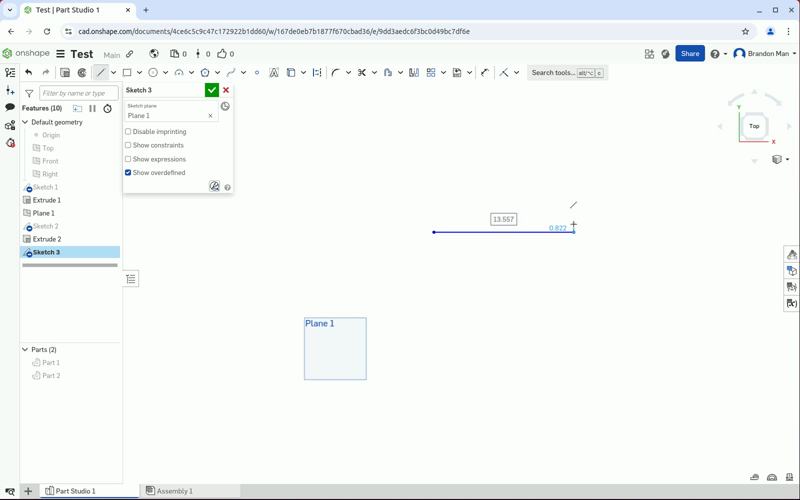
scroll(6)
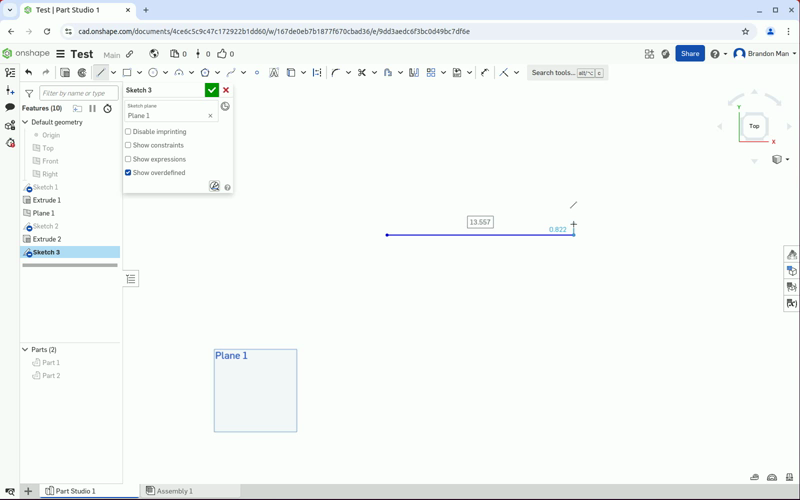
scroll(6)
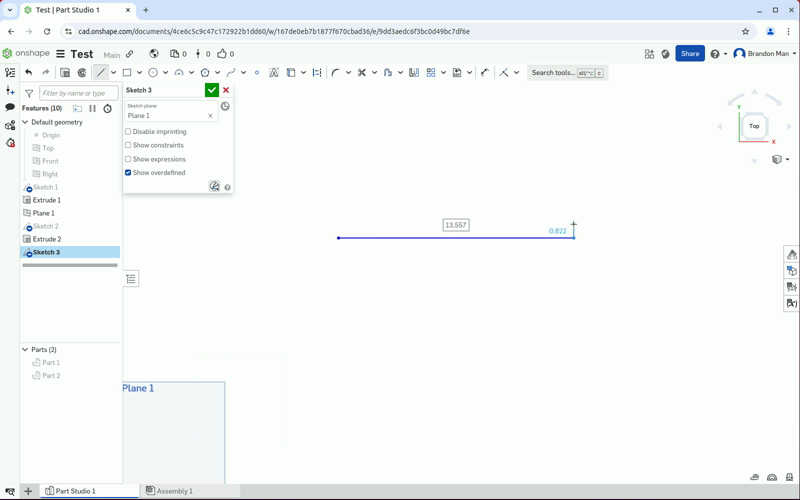
scroll(6)
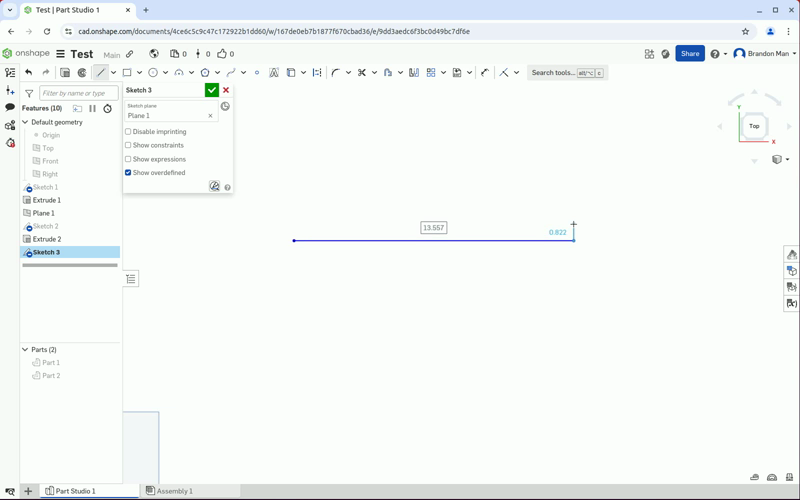
scroll(6)
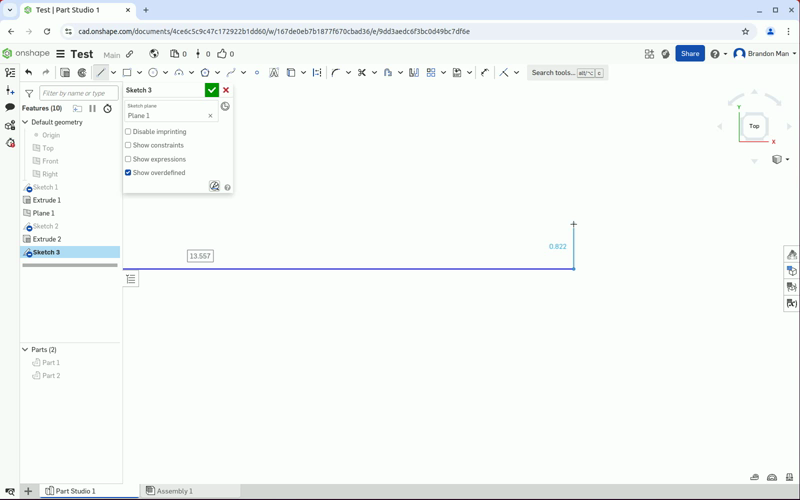
click(573, 223)
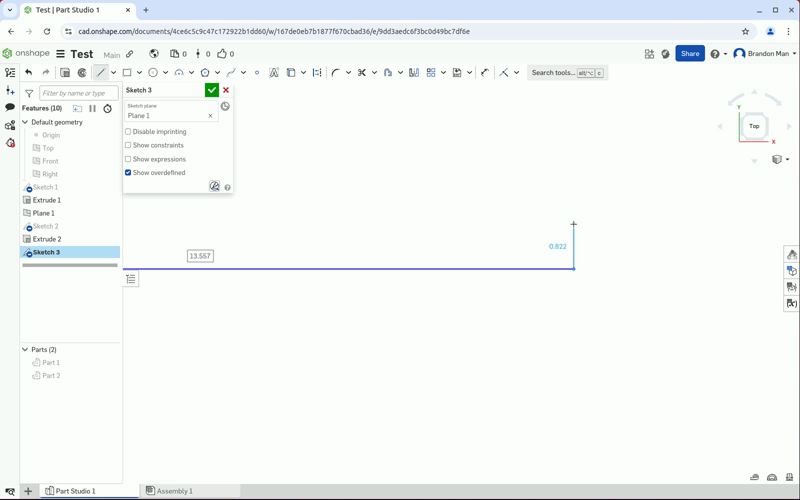
scroll(-6)
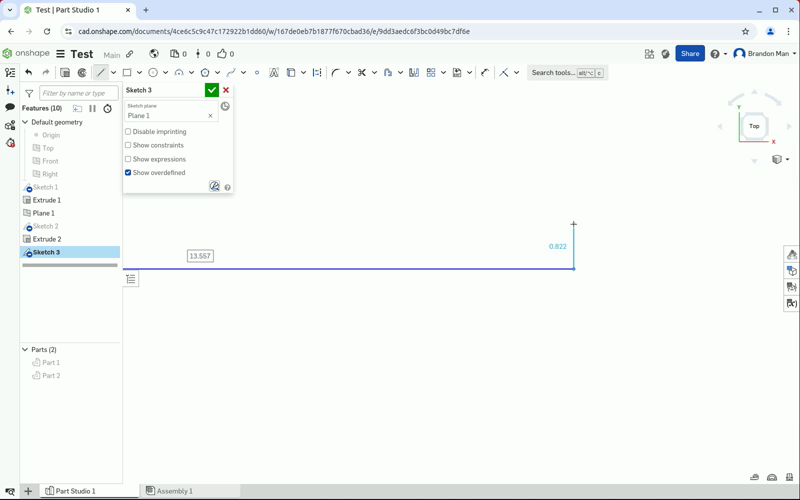
scroll(-6)
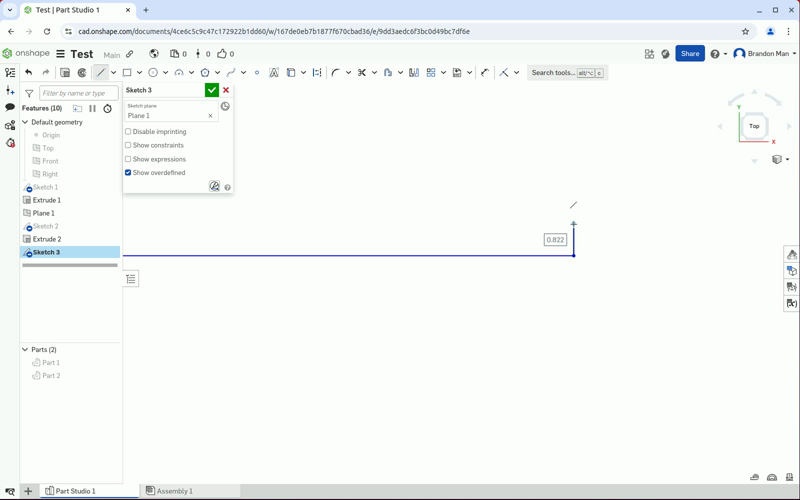
scroll(-6)
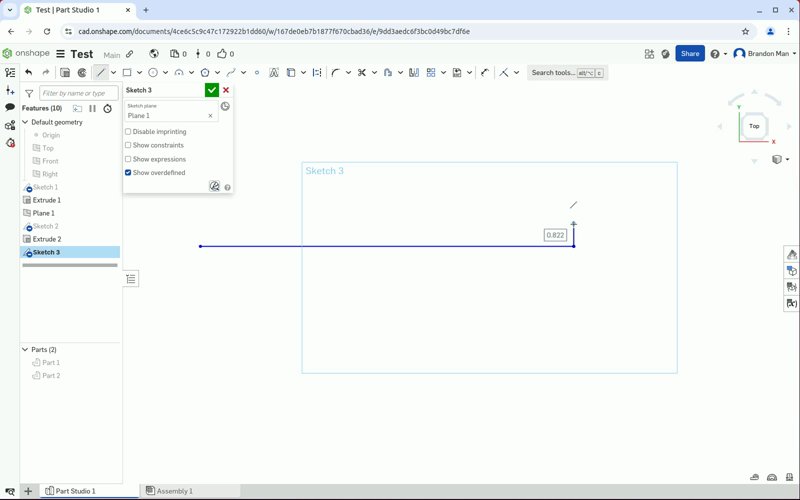
scroll(-6)
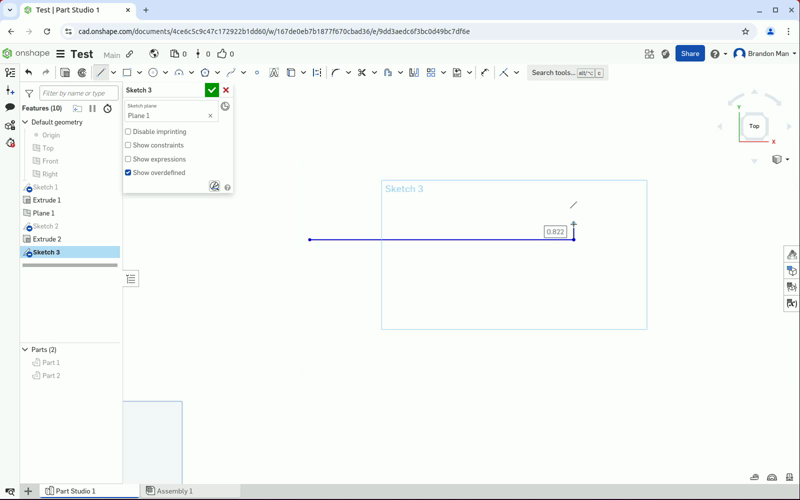
scroll(-6)
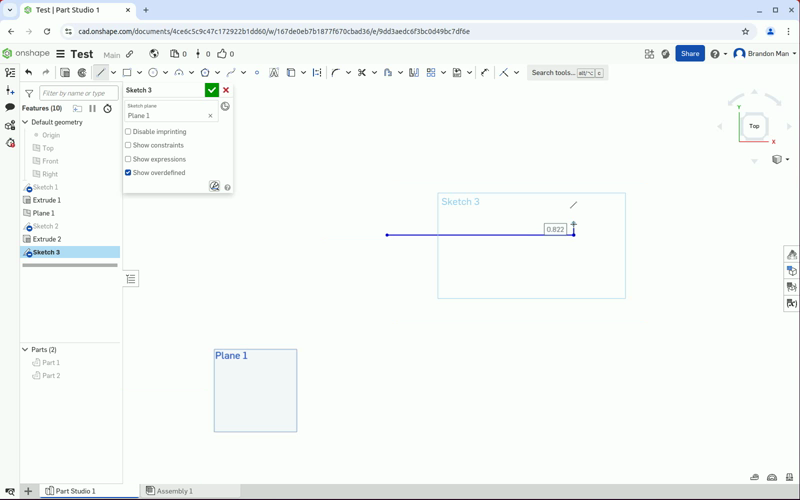
scroll(-6)
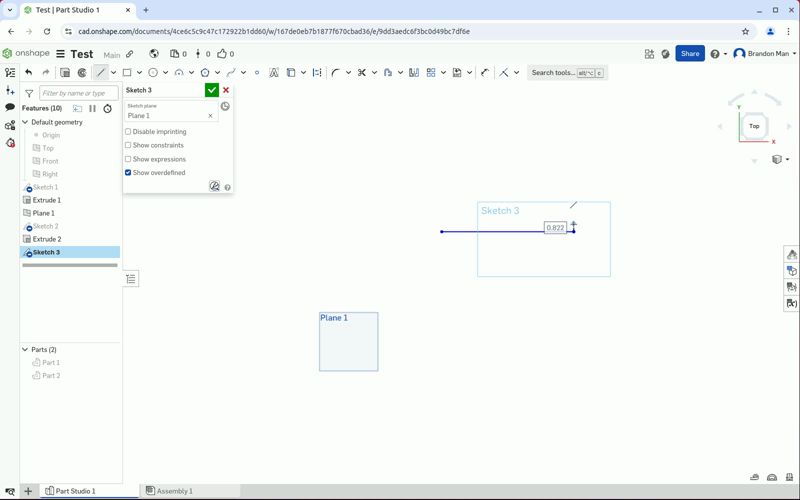
scroll(-6)
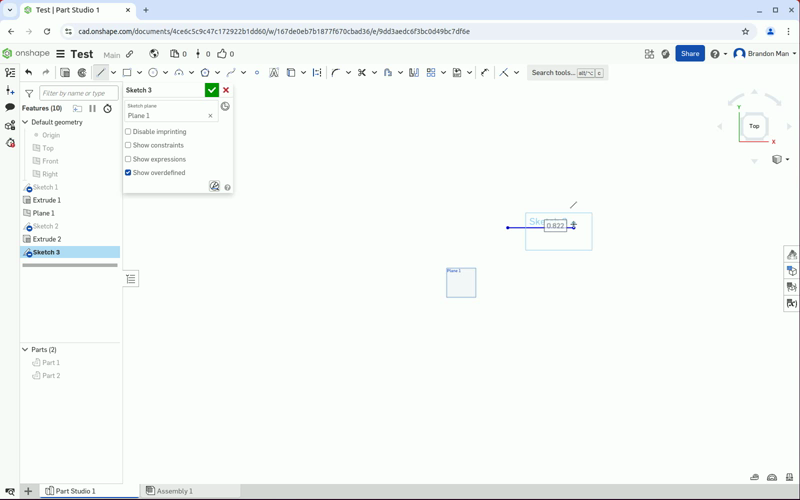
key_up(shift)
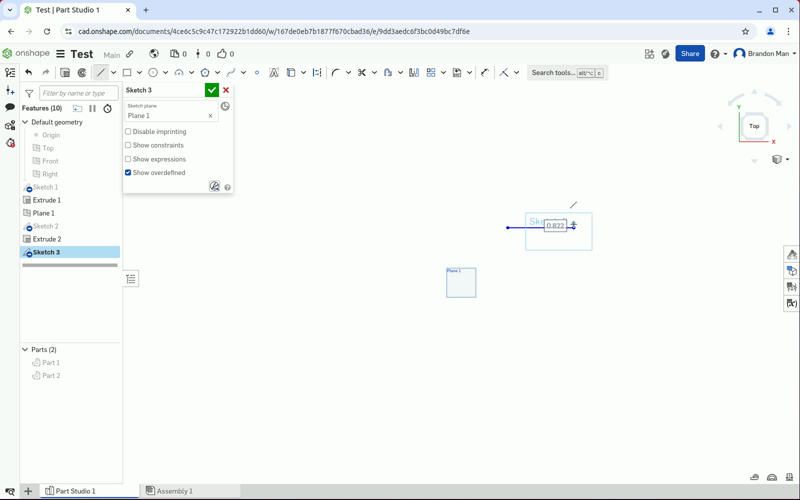
key_down(shift)
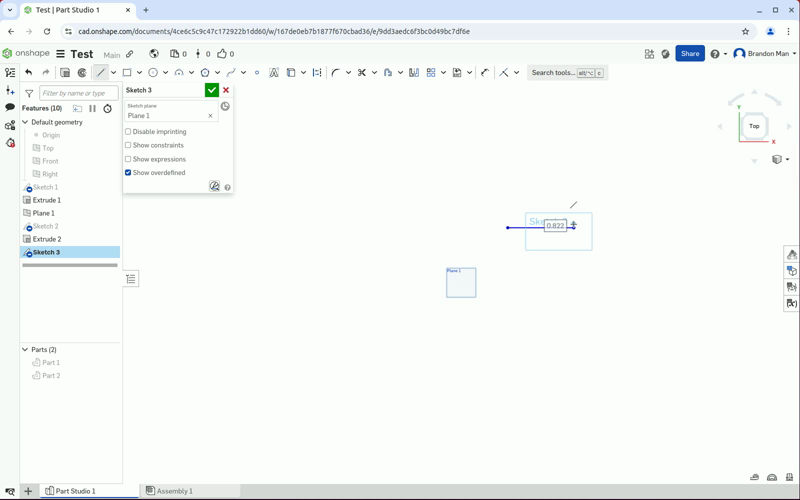
mouse_move(507, 223)
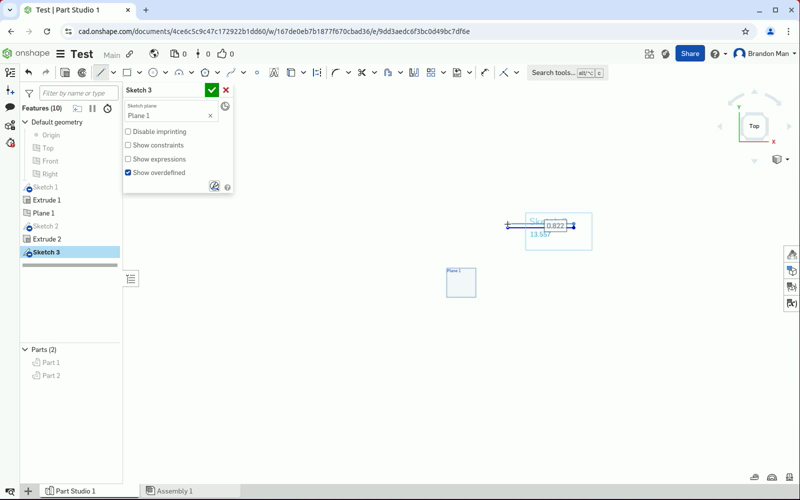
scroll(6)
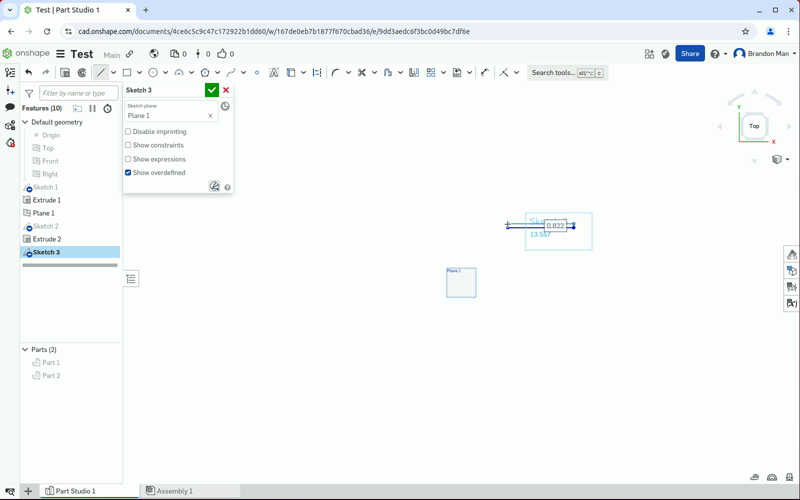
scroll(6)
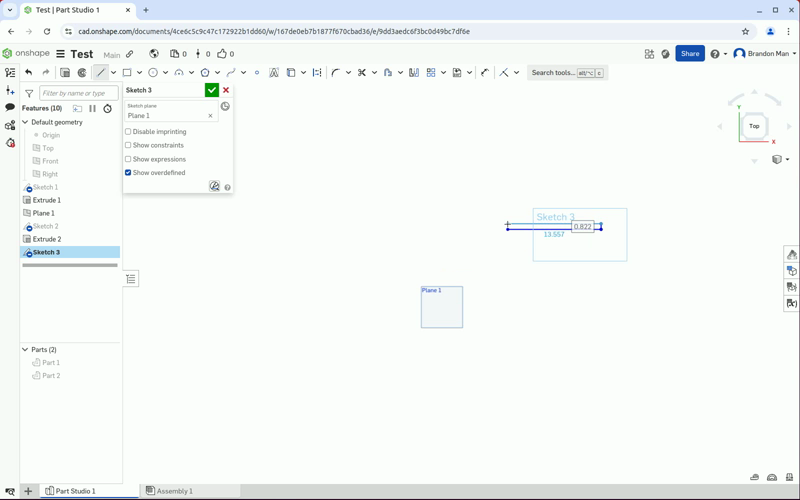
scroll(6)
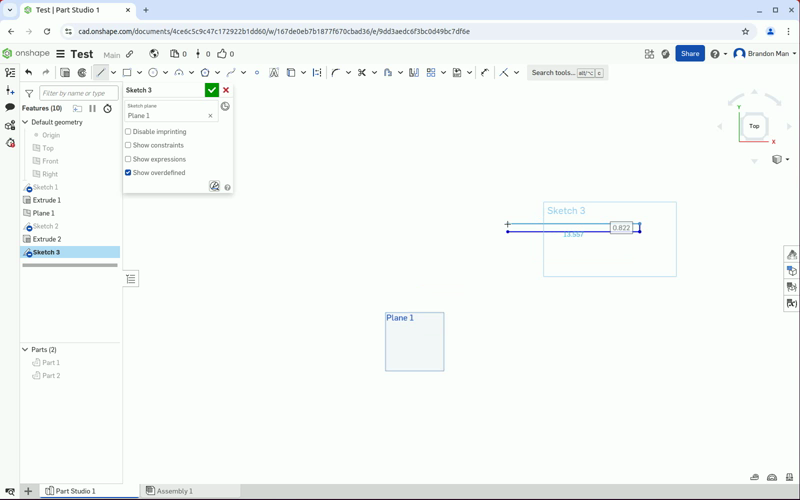
scroll(6)
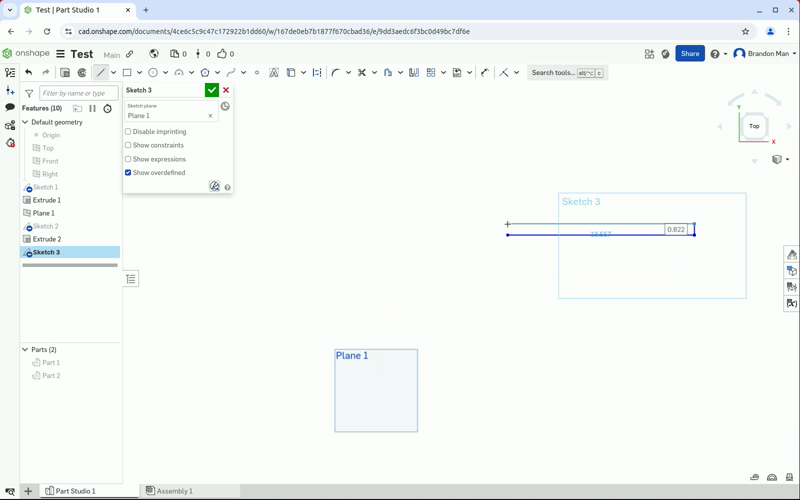
scroll(6)
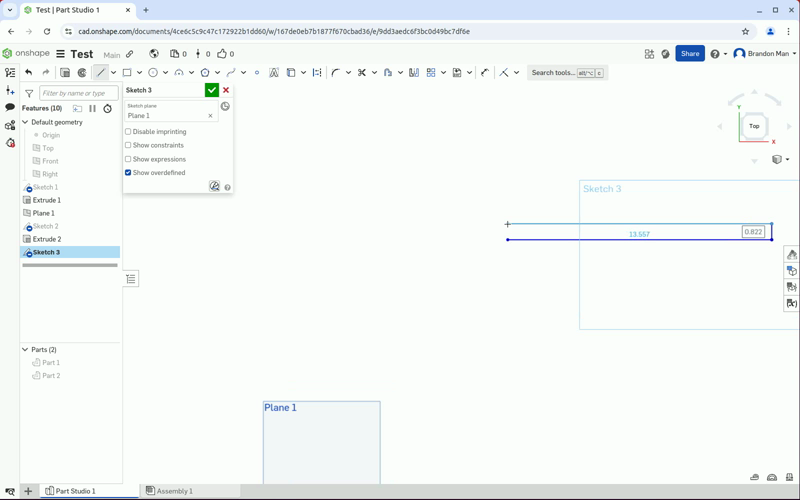
scroll(6)
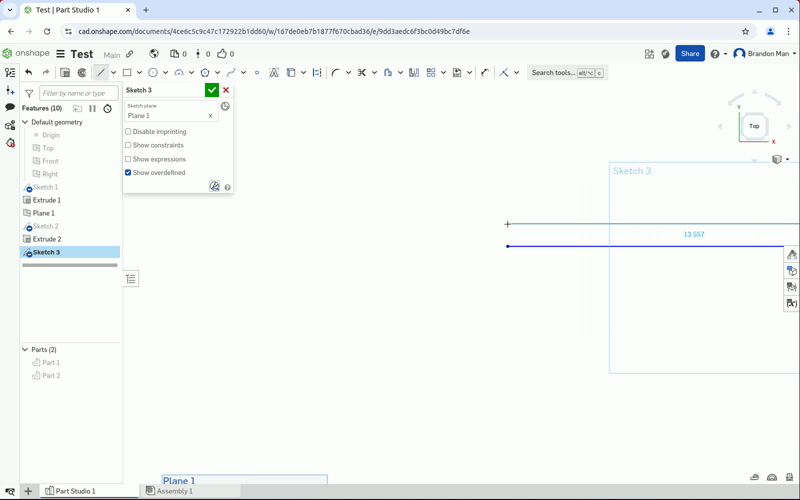
scroll(6)
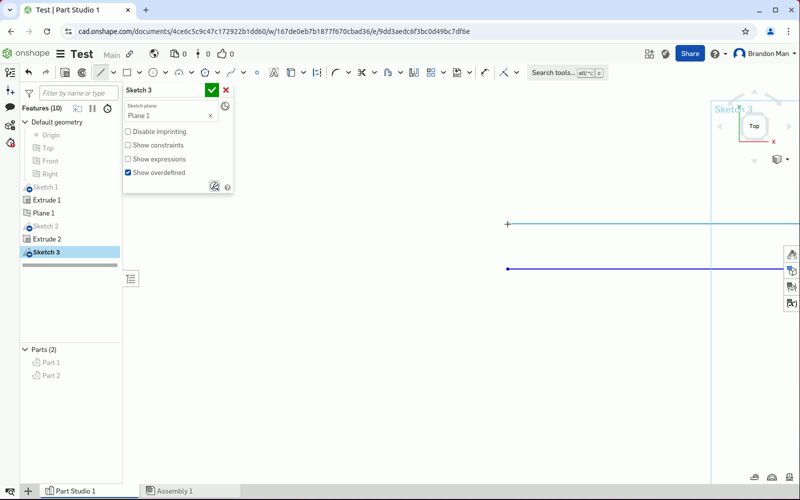
click(507, 223)
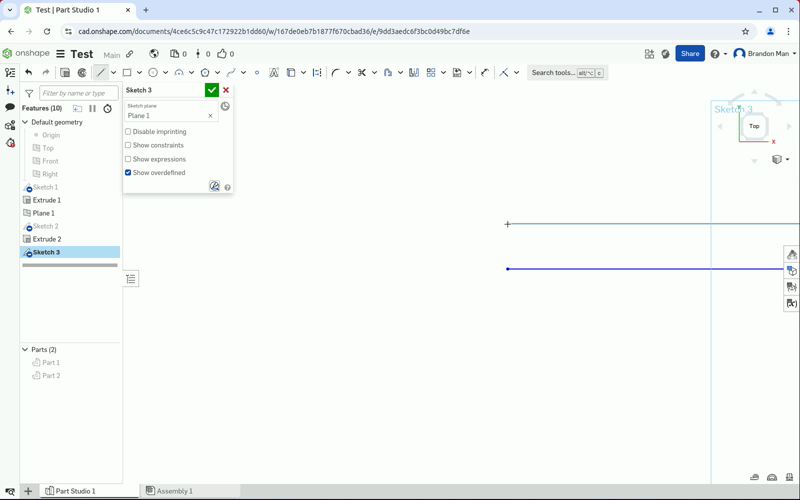
scroll(-6)
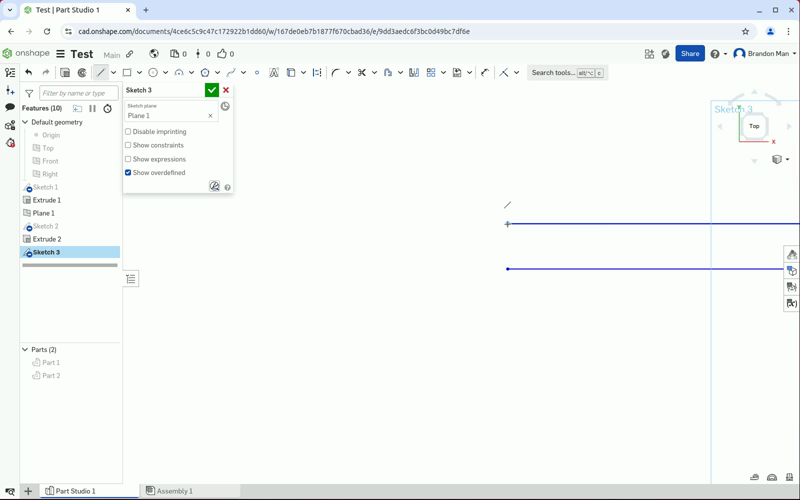
scroll(-6)
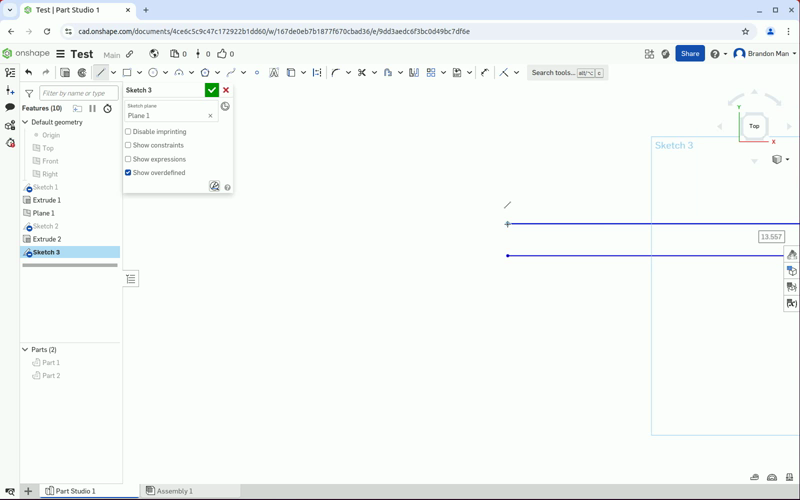
scroll(-6)
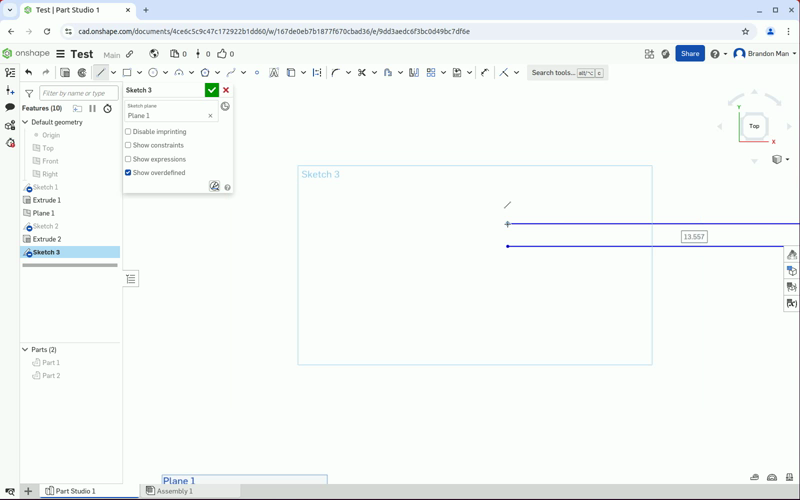
scroll(-6)
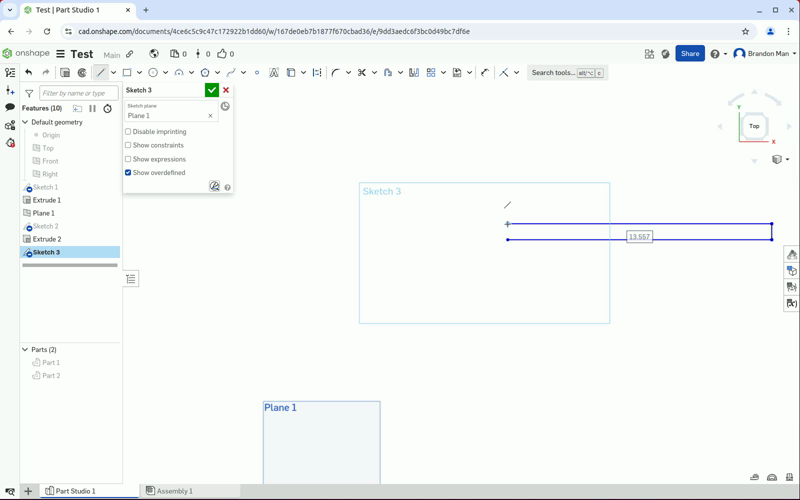
scroll(-6)
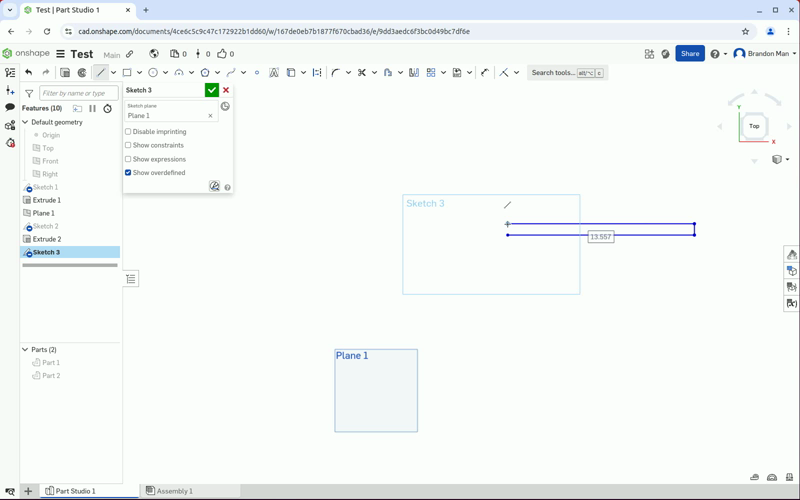
scroll(-6)
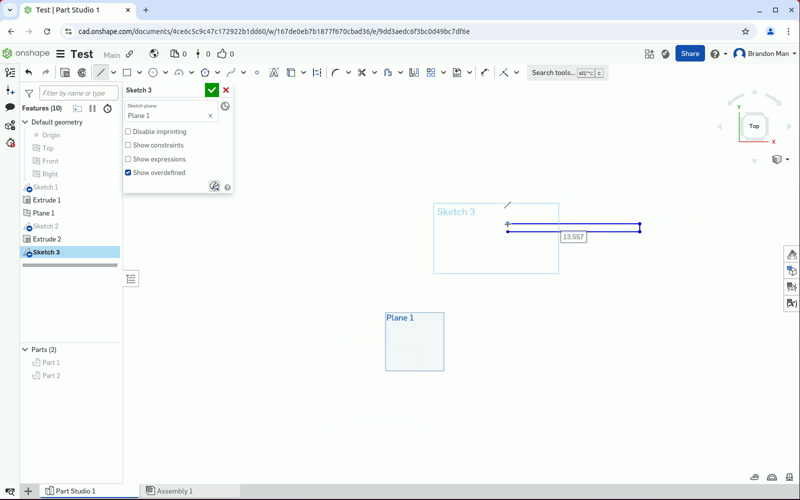
scroll(-6)
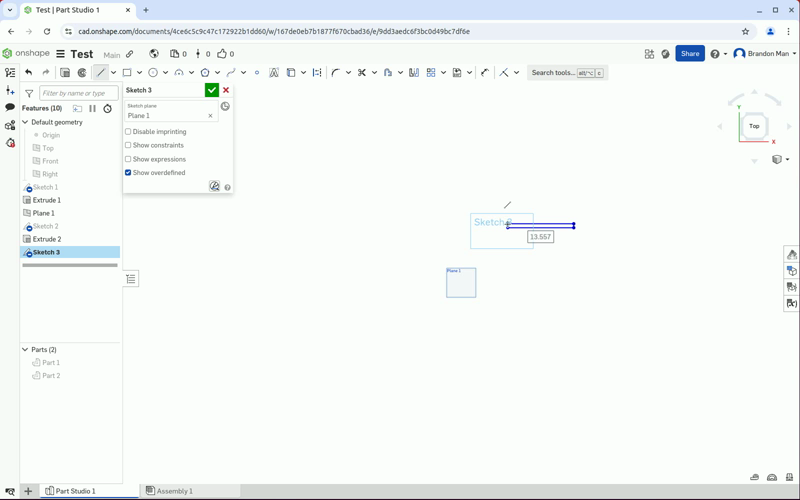
key_up(shift)
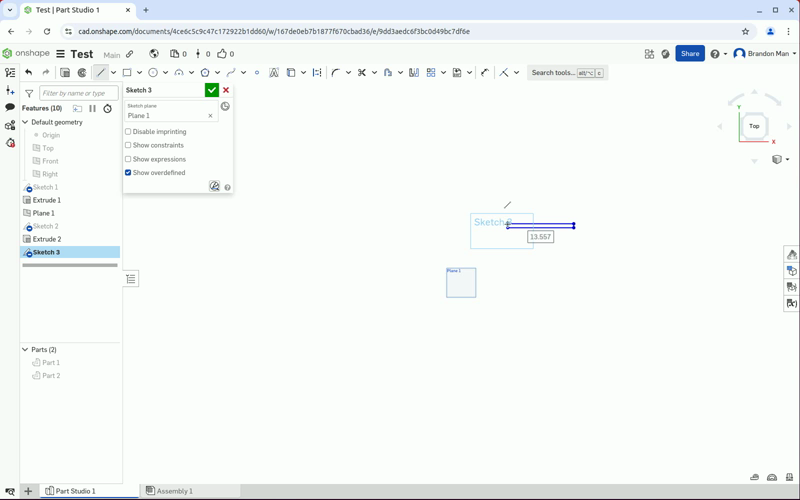
mouse_move(537, 223)
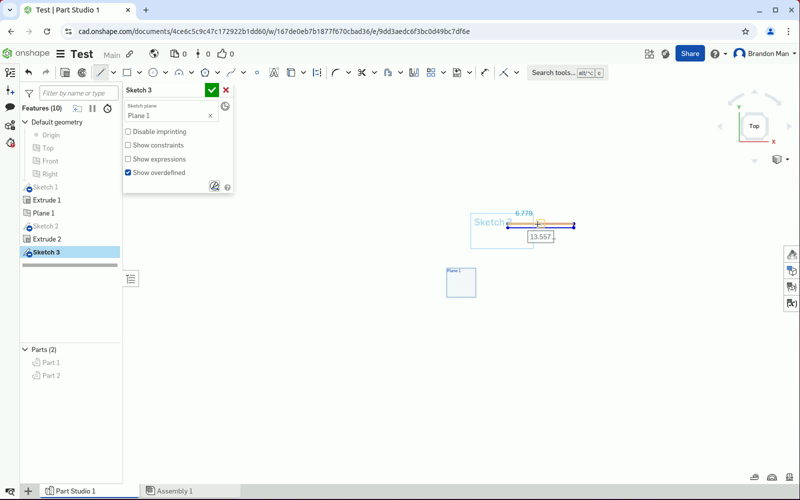
key_down(shift)
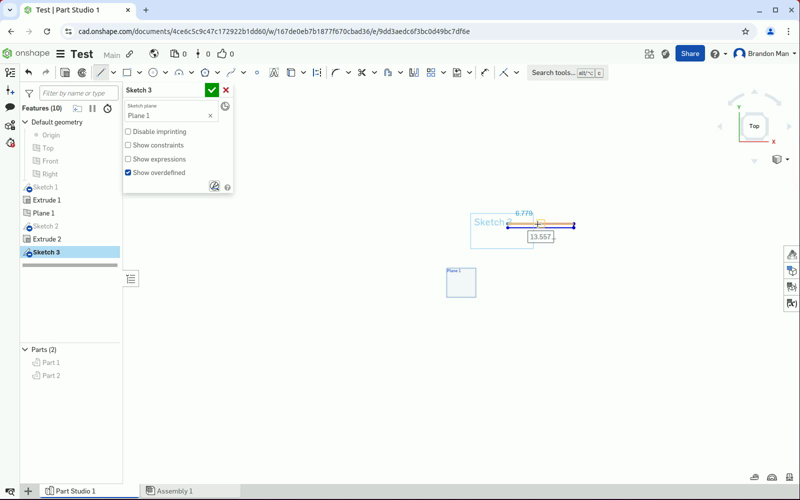
mouse_move(507, 227)
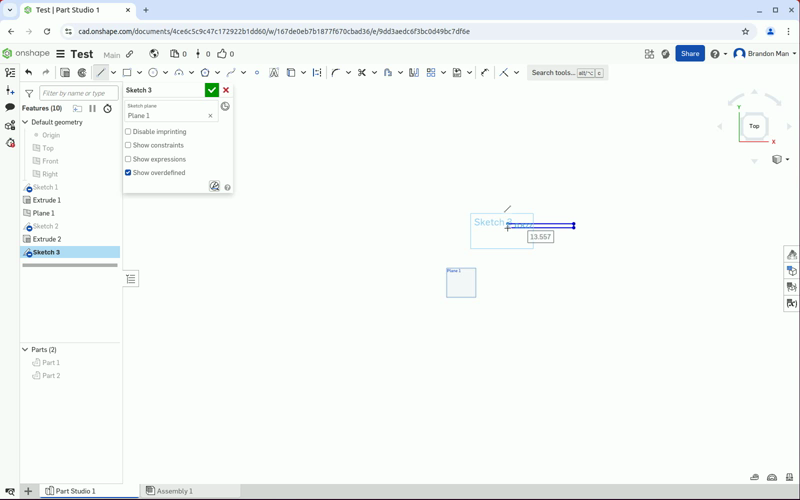
scroll(6)
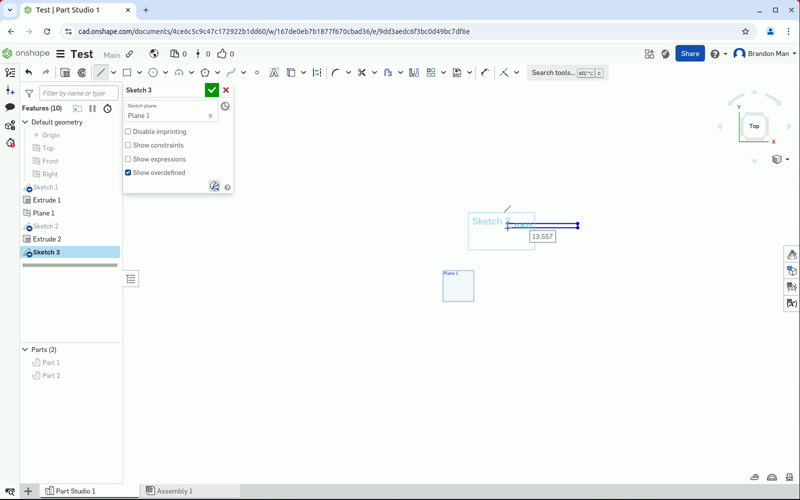
scroll(6)
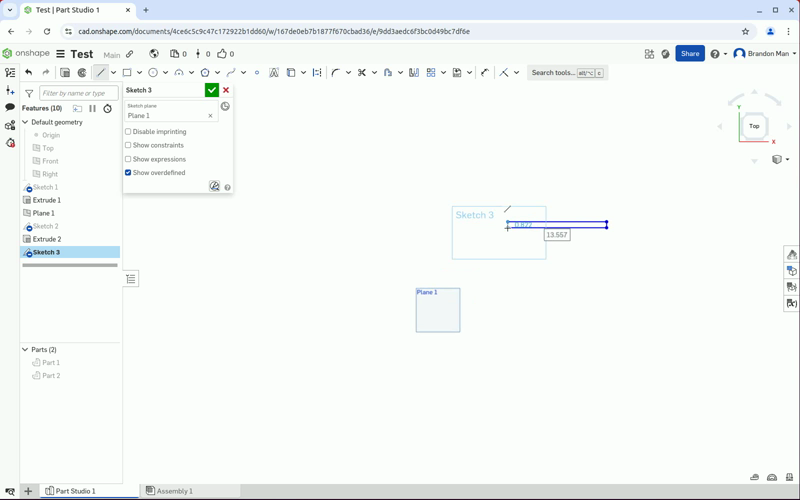
scroll(6)
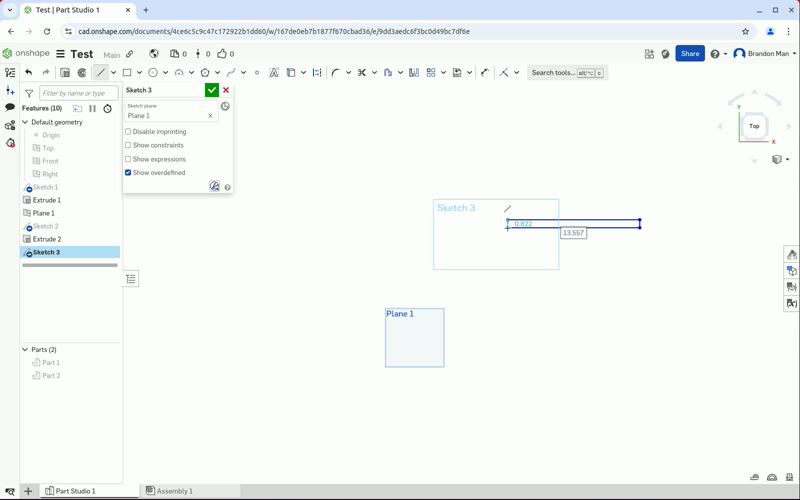
scroll(6)
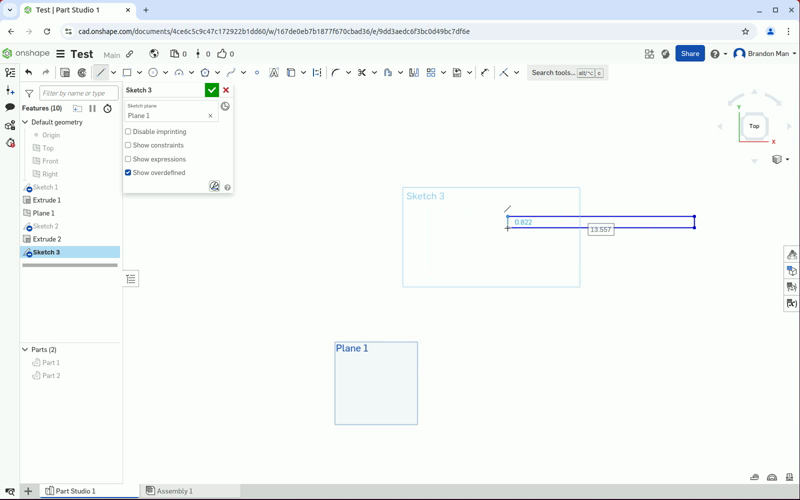
scroll(6)
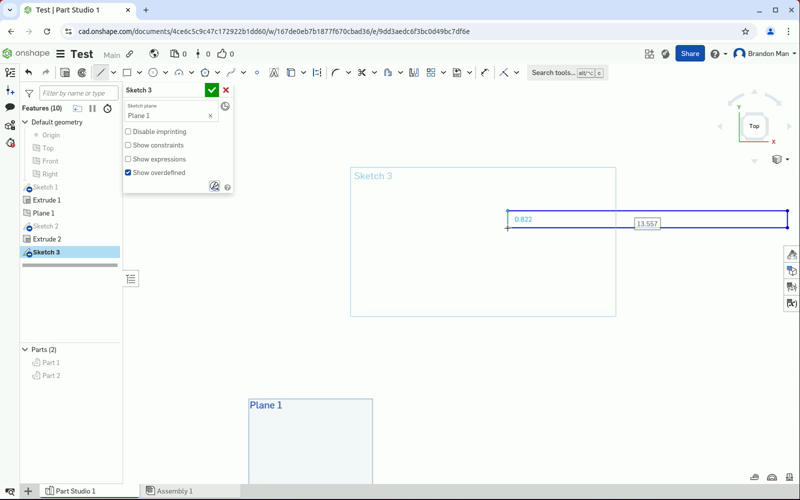
scroll(6)
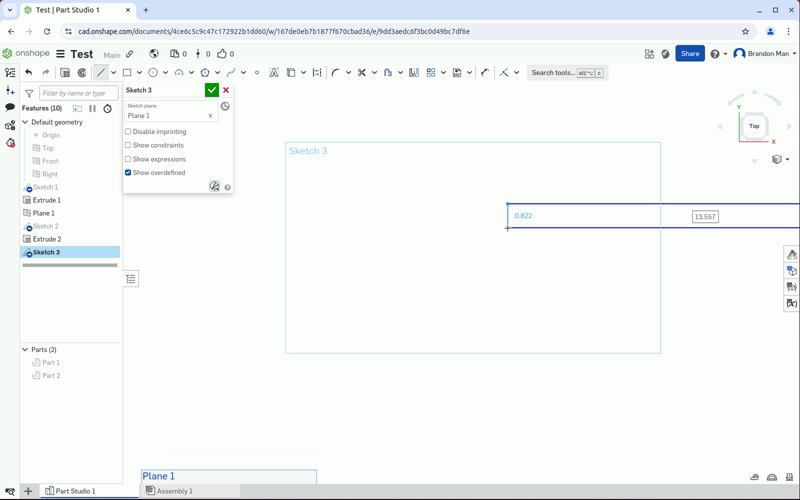
scroll(6)
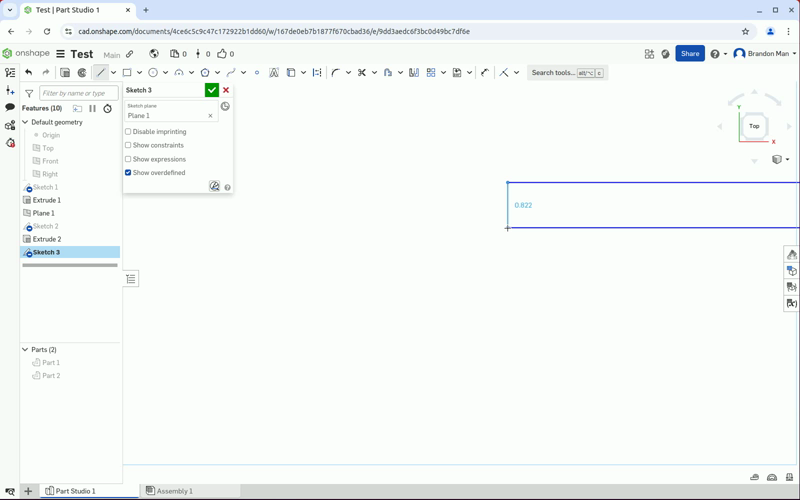
key_up(shift)
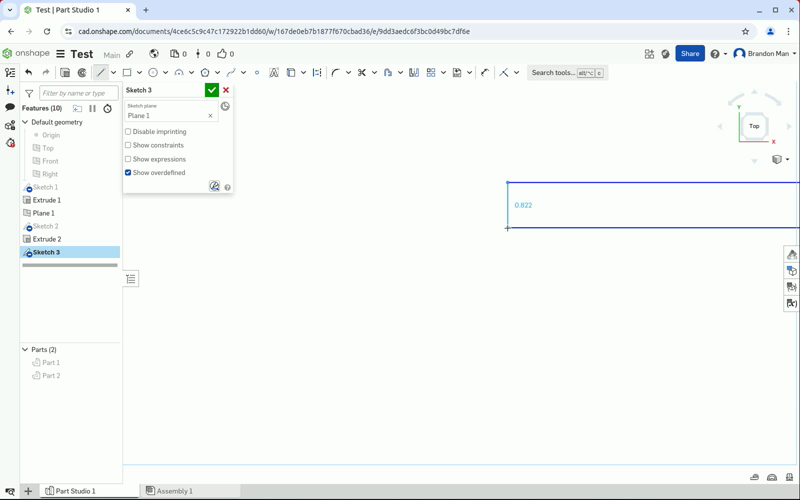
click(507, 227)
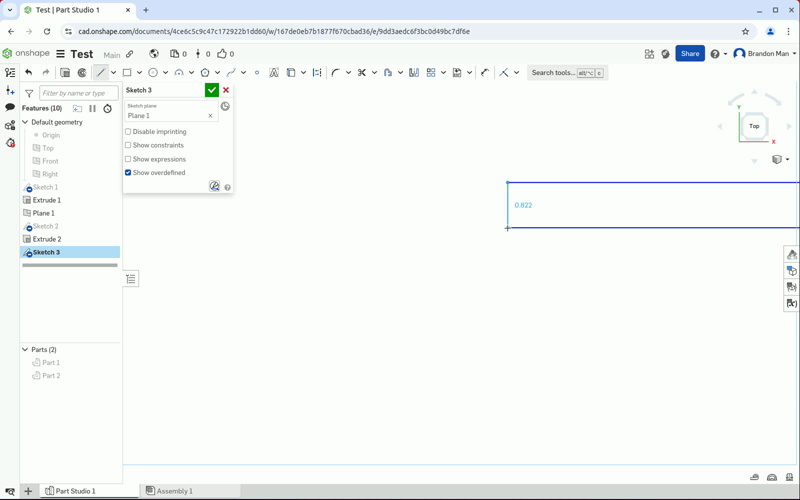
scroll(-6)
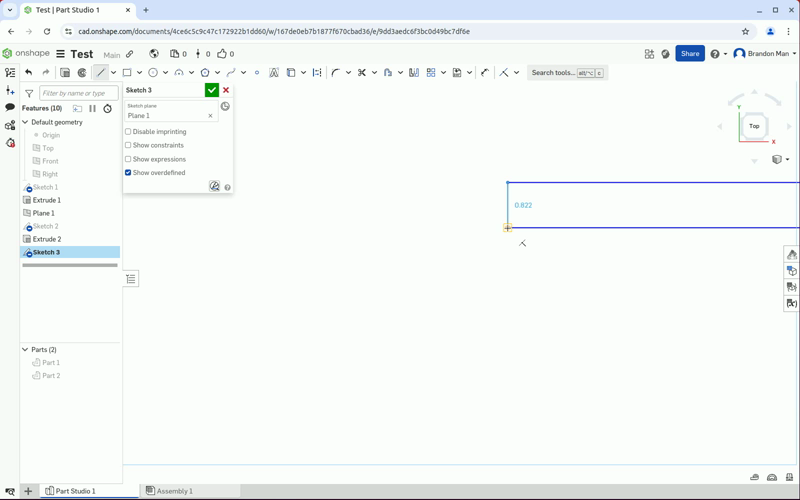
scroll(-6)
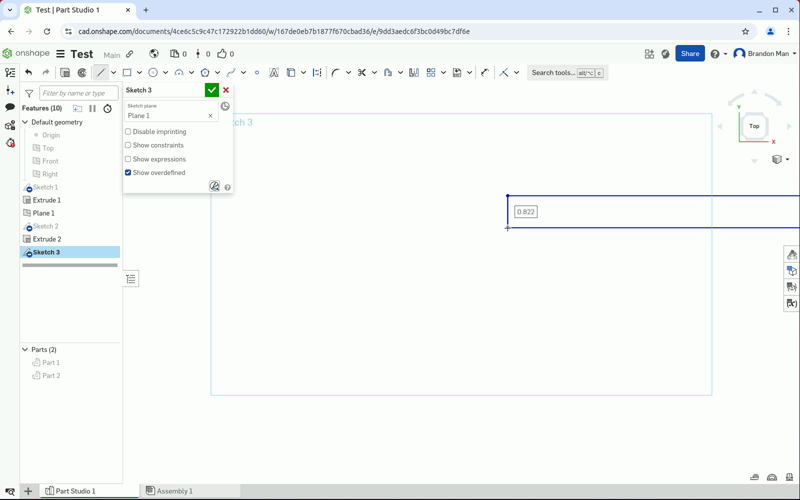
scroll(-6)
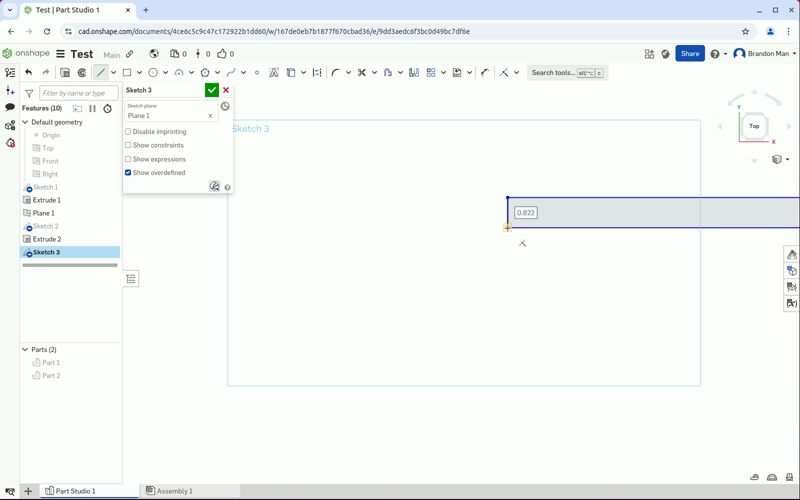
scroll(-6)
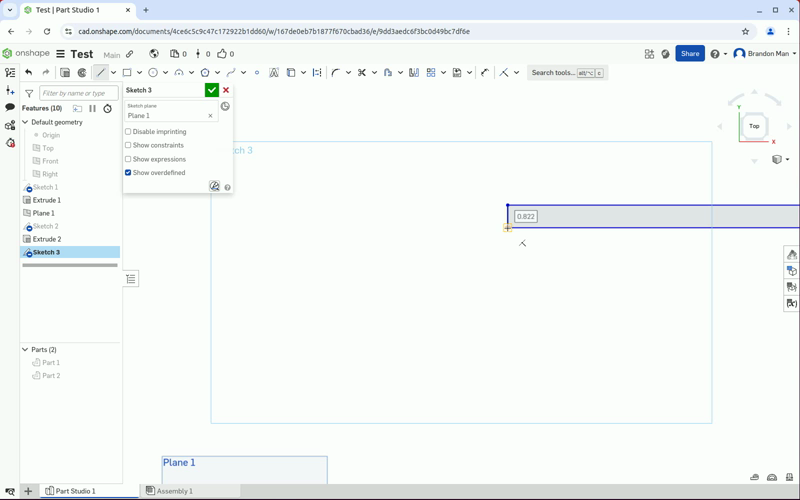
scroll(-6)
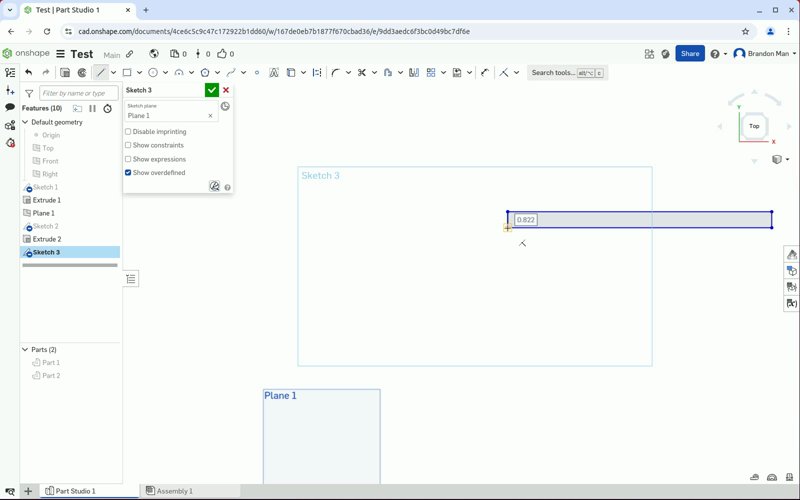
scroll(-6)
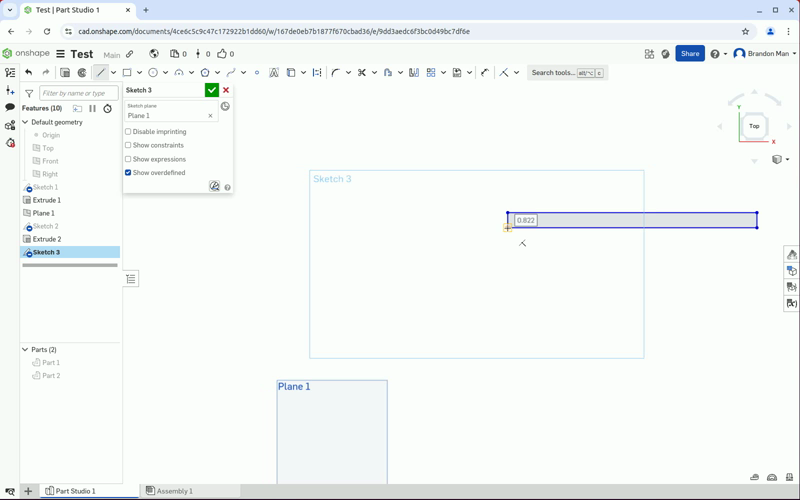
scroll(-6)
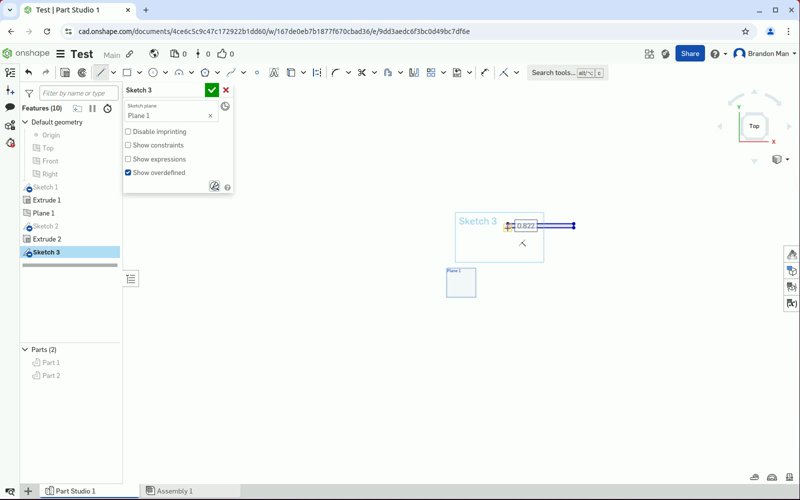
key(esc)
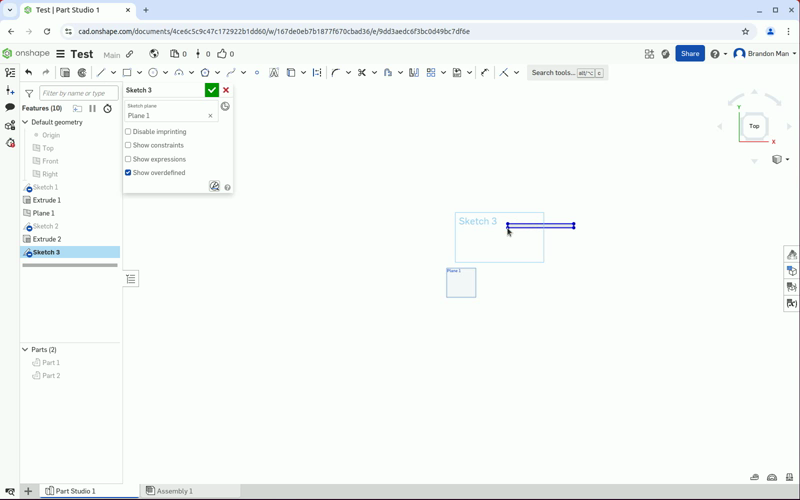
mouse_move(517, 224)
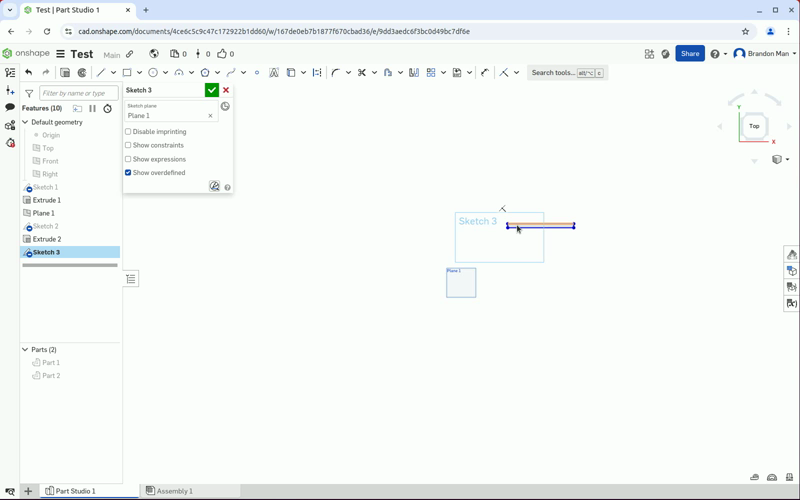
scroll(6)
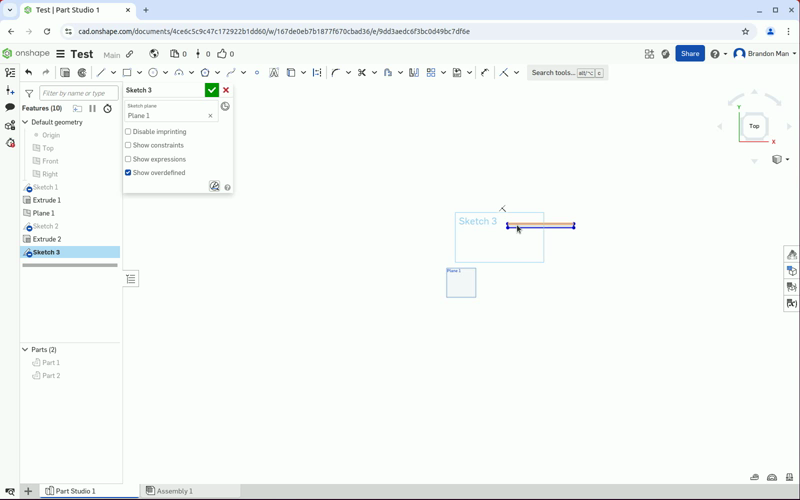
scroll(6)
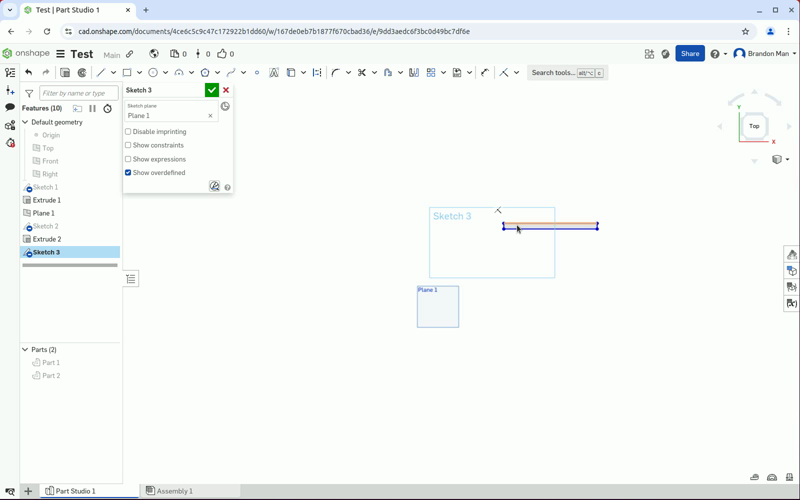
scroll(6)
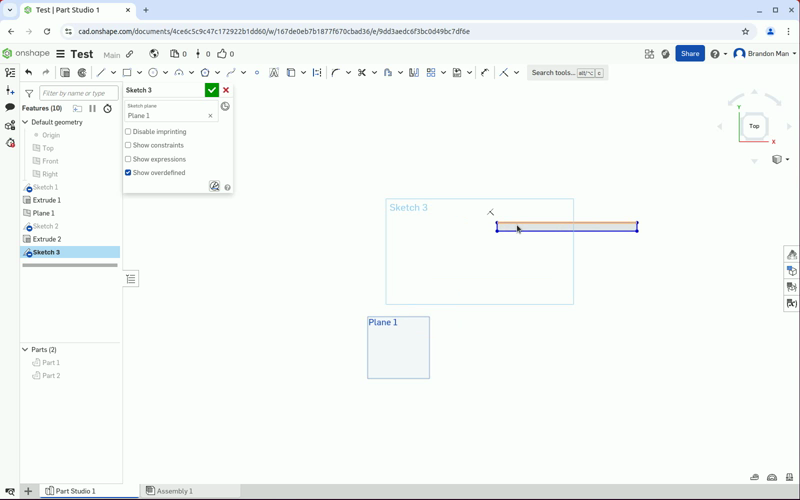
scroll(6)
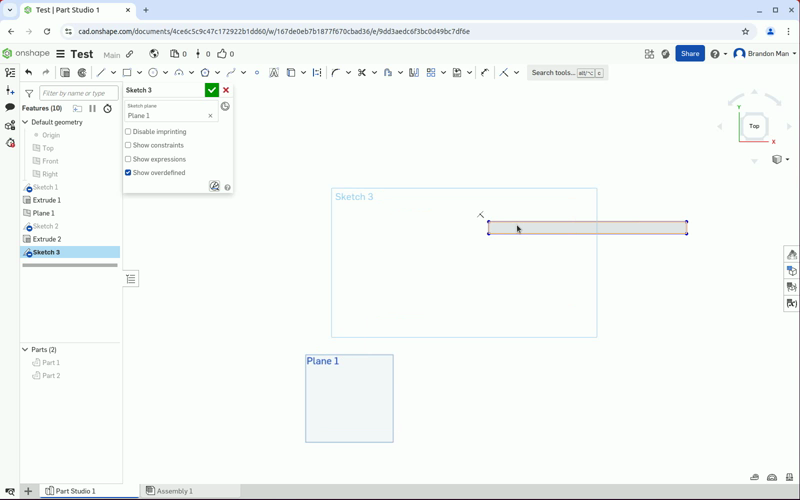
scroll(6)
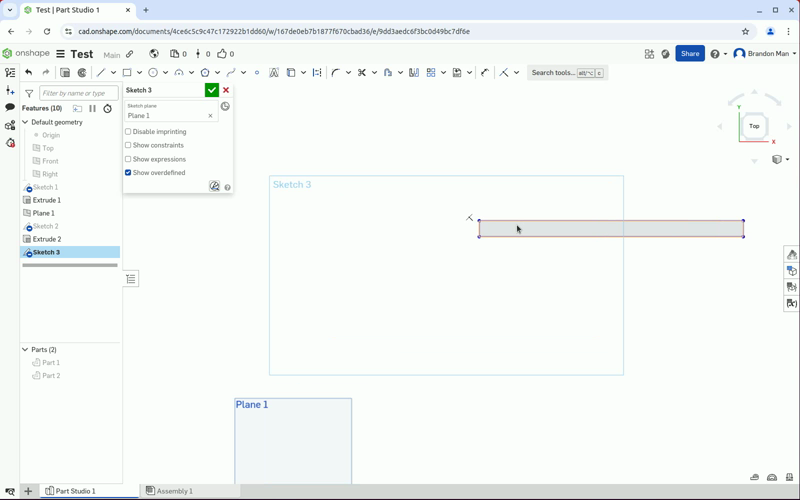
scroll(6)
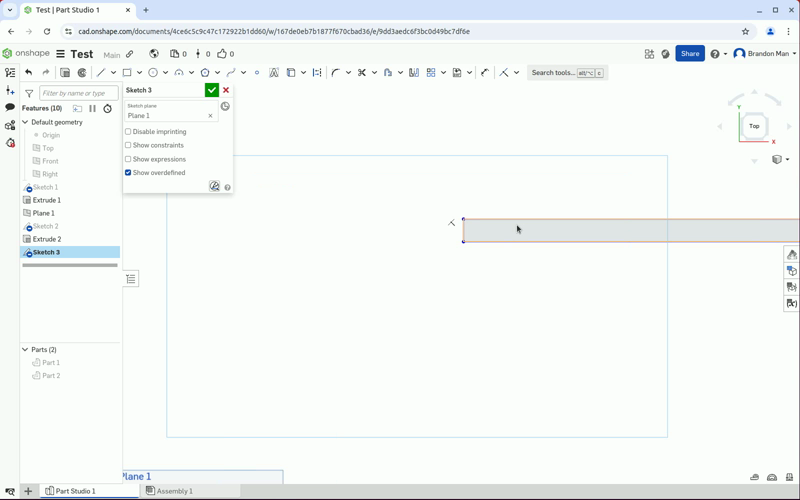
scroll(6)
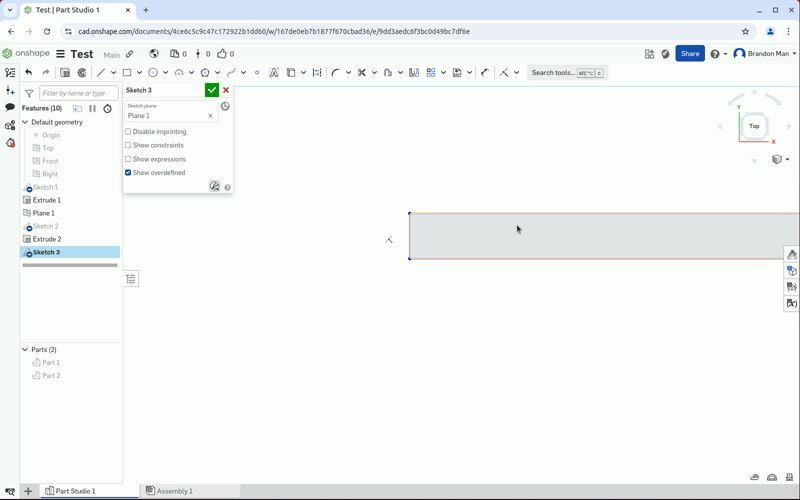
click(517, 224)
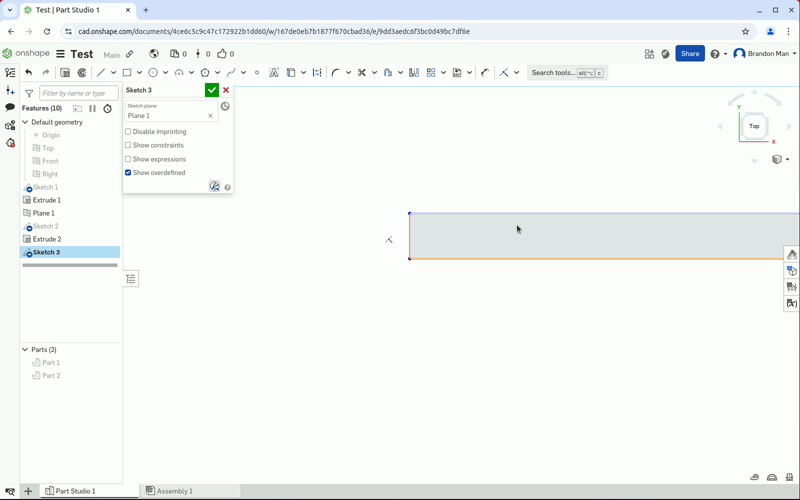
scroll(-6)
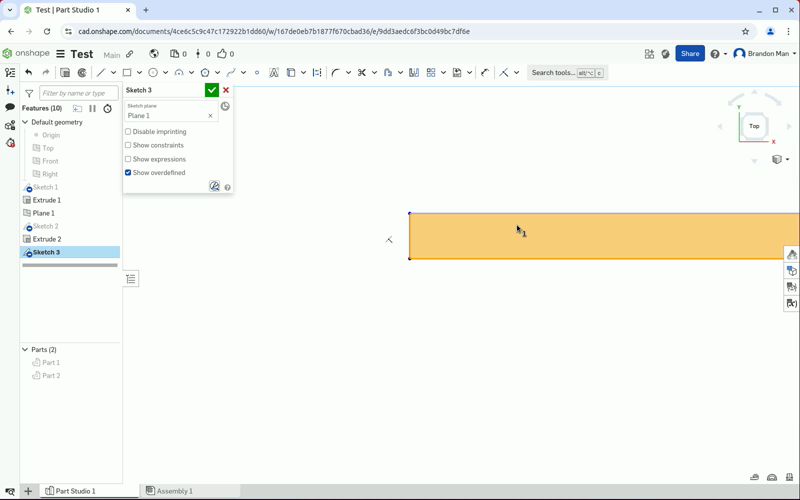
scroll(-6)
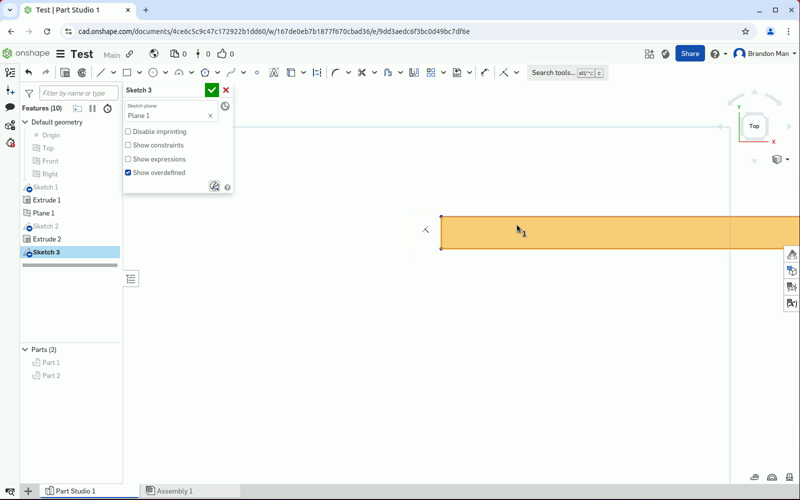
scroll(-6)
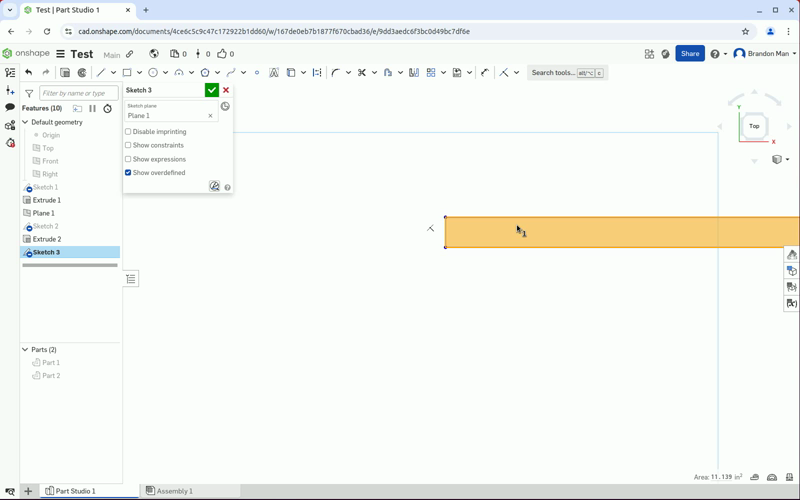
scroll(-6)
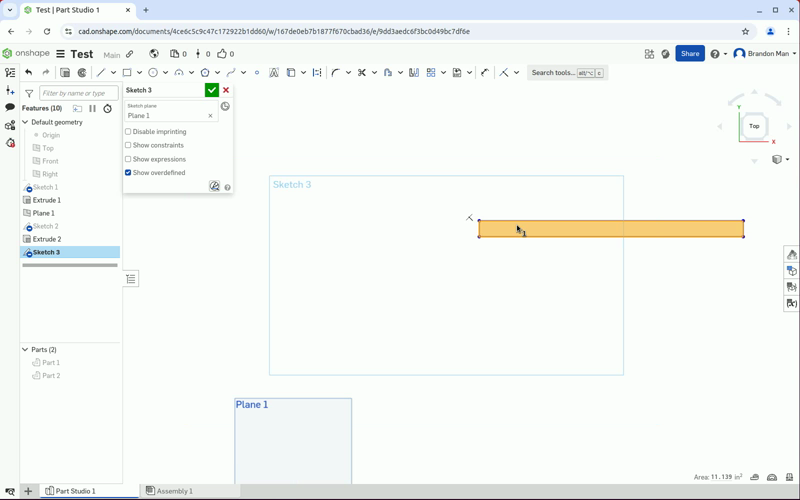
scroll(-6)
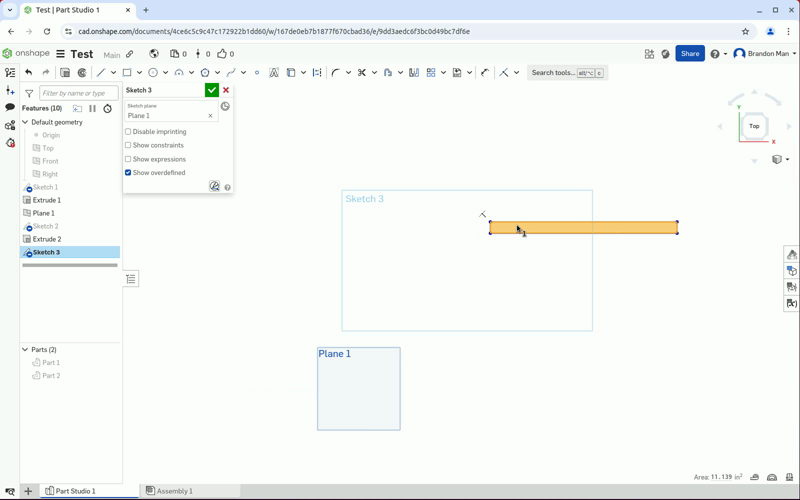
scroll(-6)
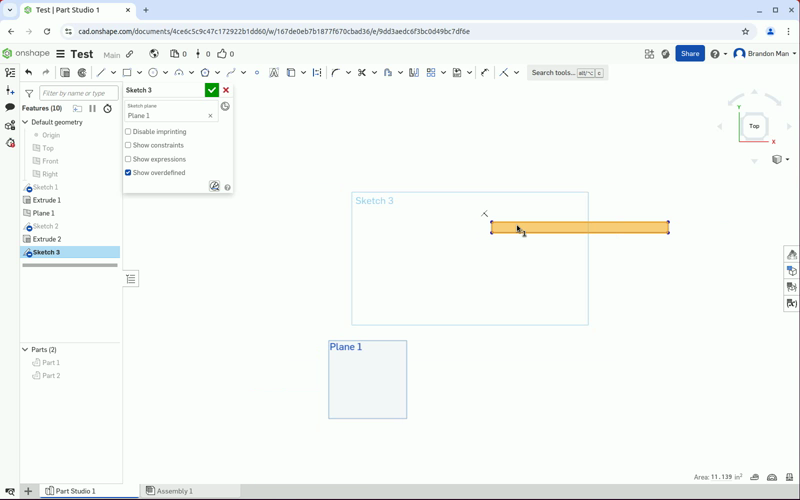
scroll(-6)
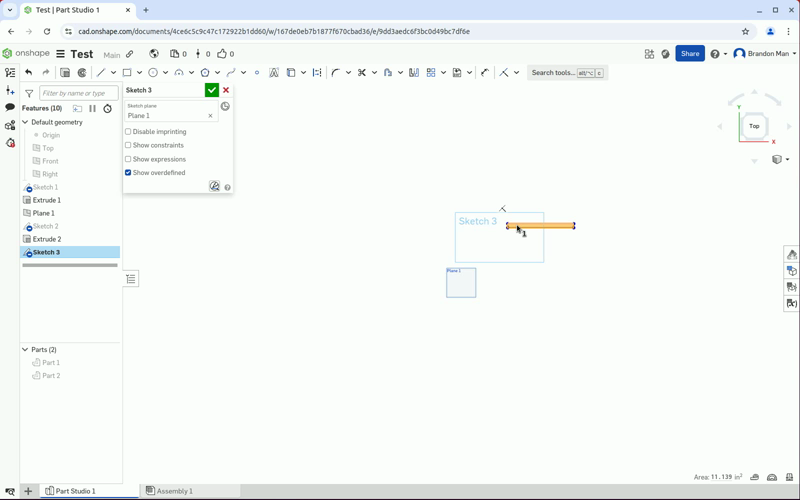
mouse_move(73, 352)
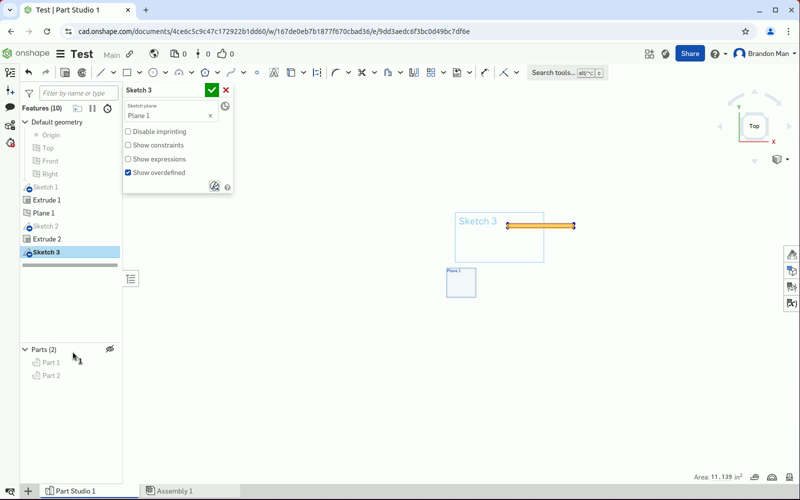
key(shift+y)
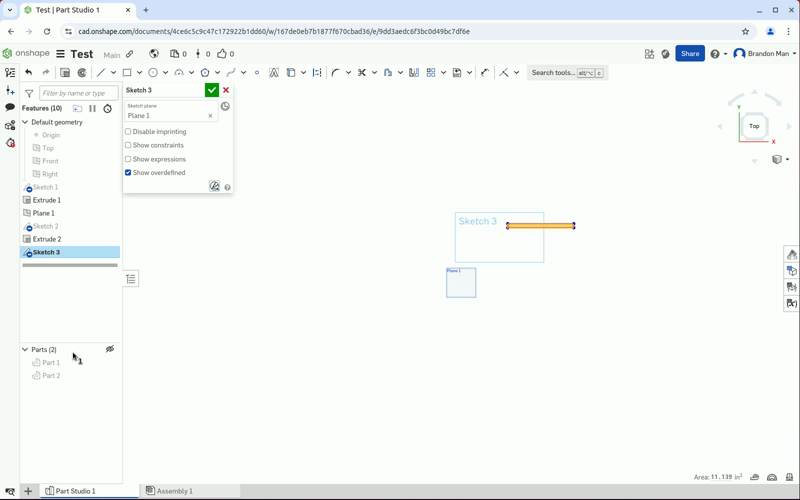
key(shift+e)
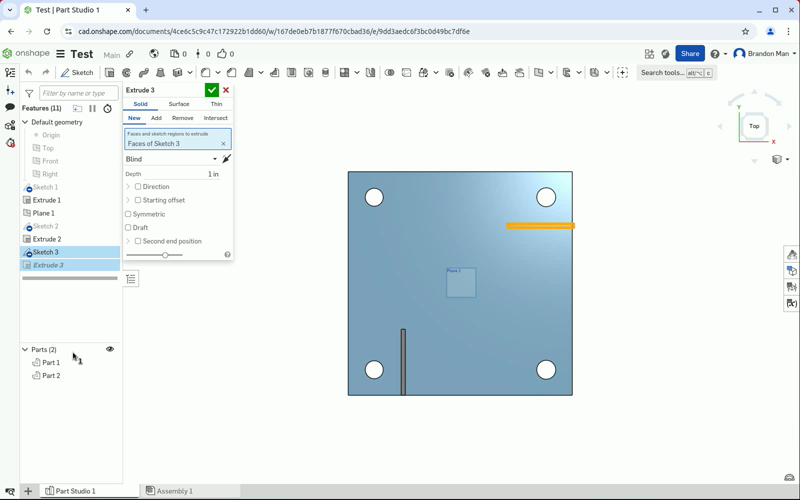
mouse_move(143, 106)
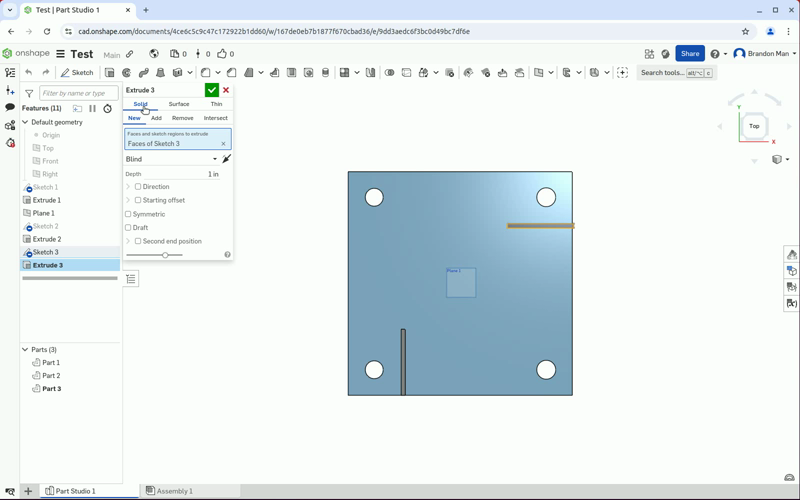
click(143, 106)
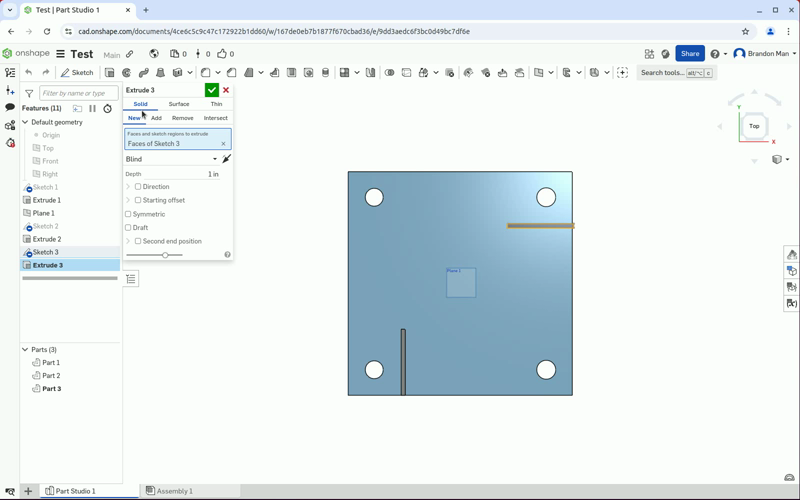
mouse_move(137, 120)
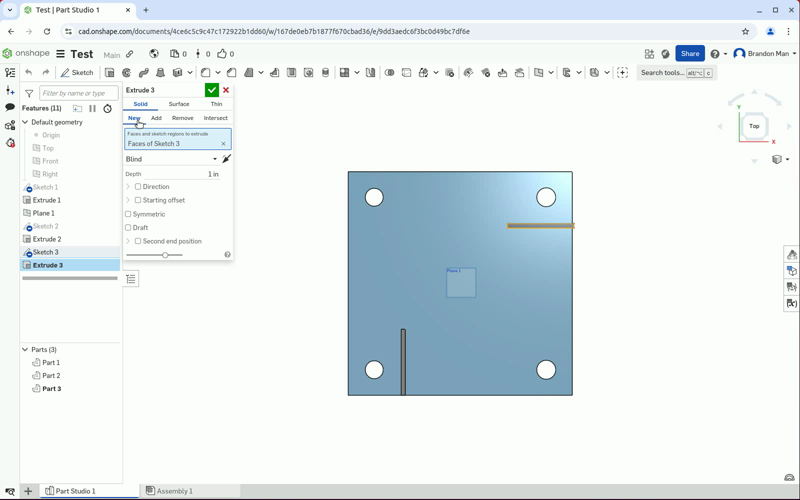
click(137, 120)
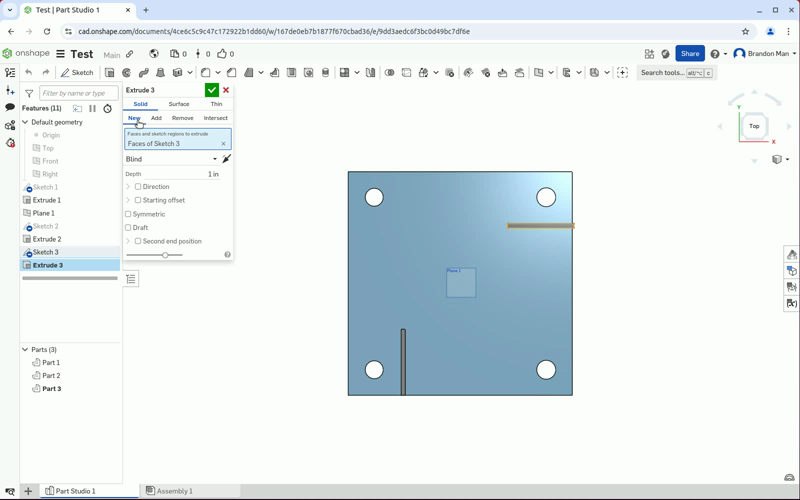
key(tab, 4)
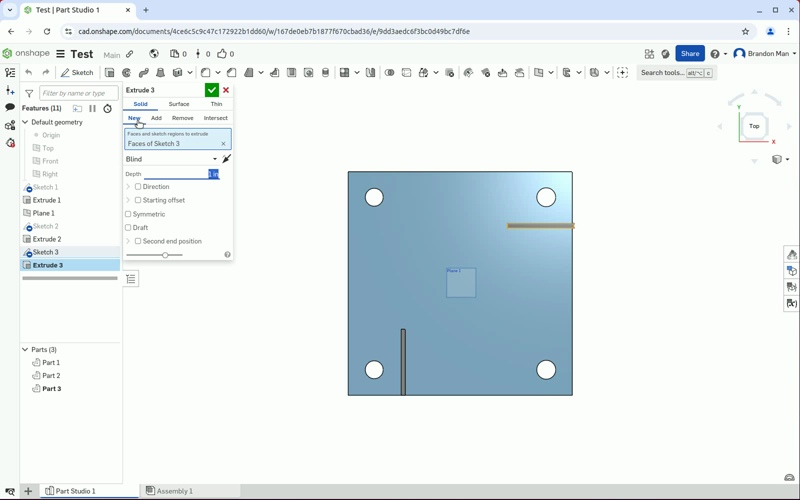
text(10.832)
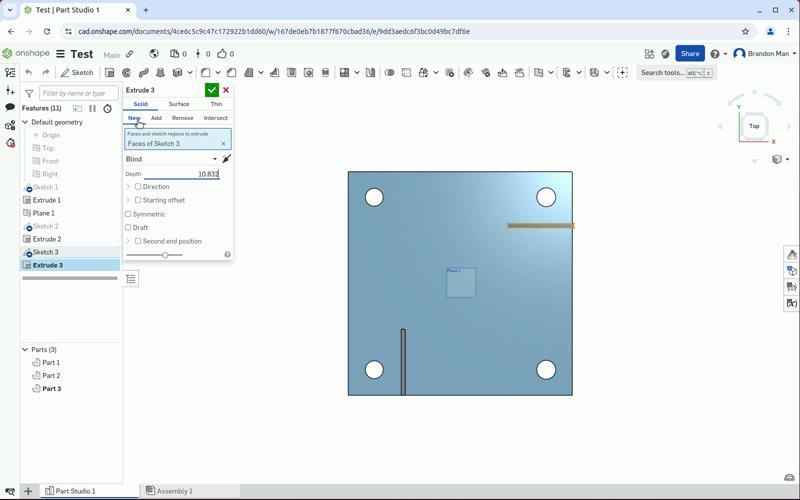
key(enter)
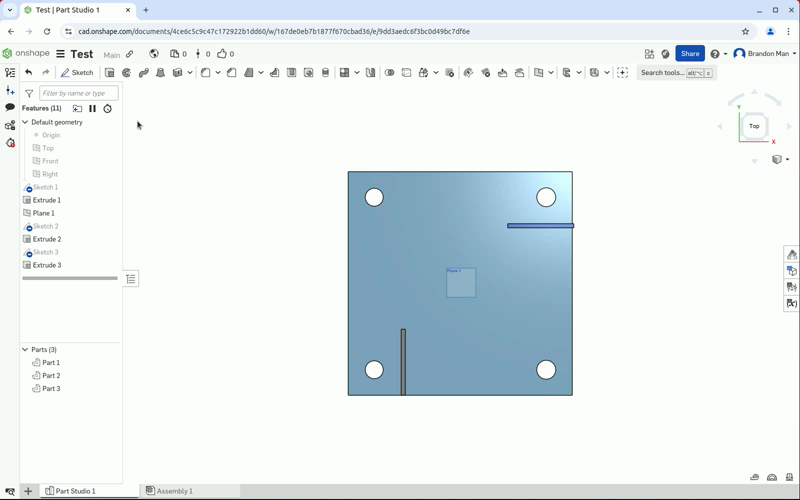
key(shift+h)
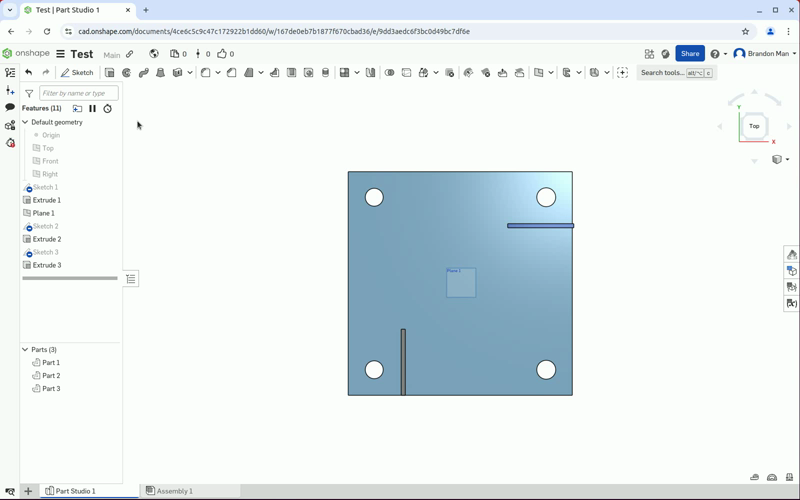
key(shift+h)
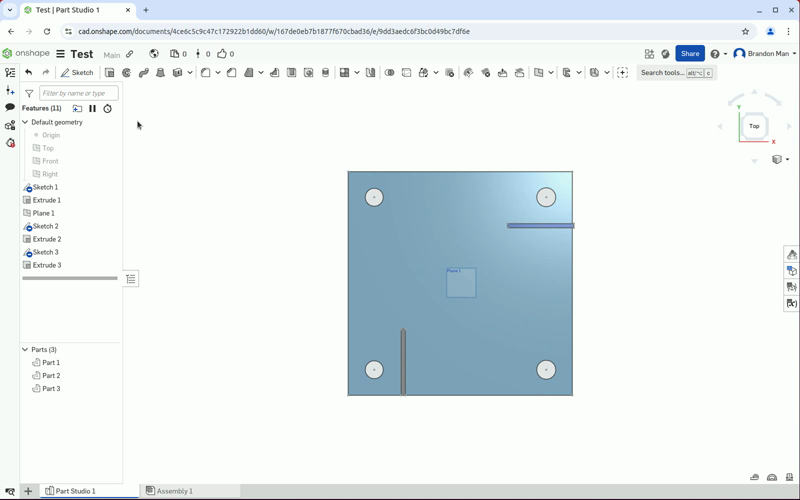
key(shift+7)
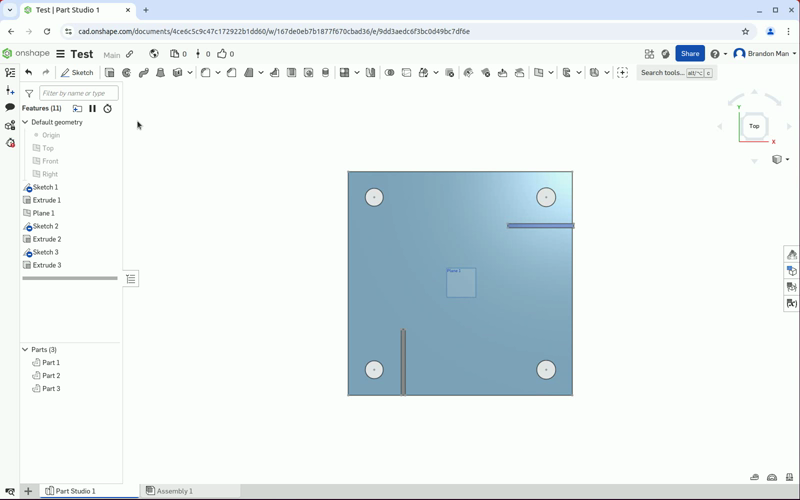
key(up, 3)
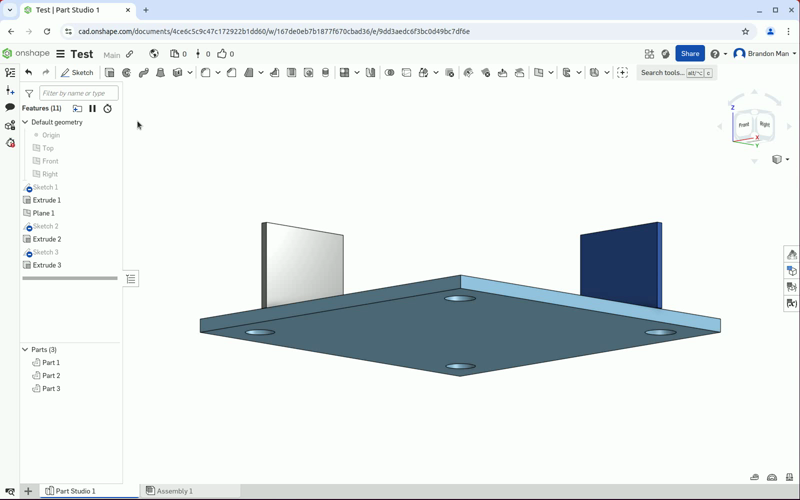
key(left, 3)
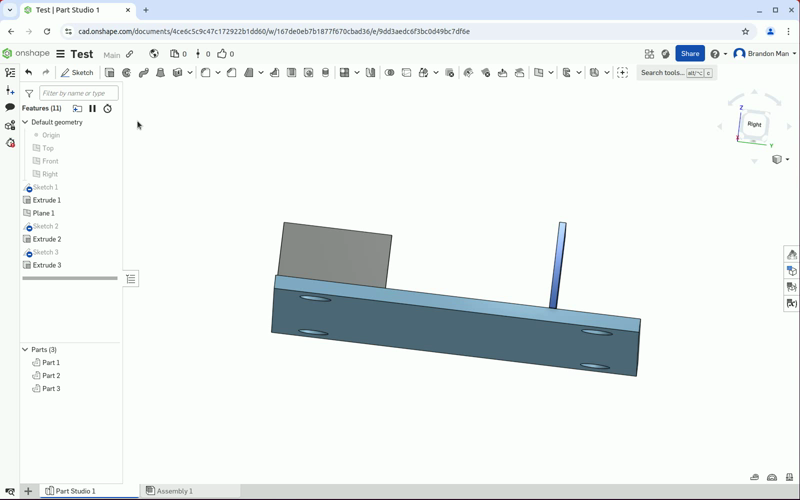
key(right, 3)
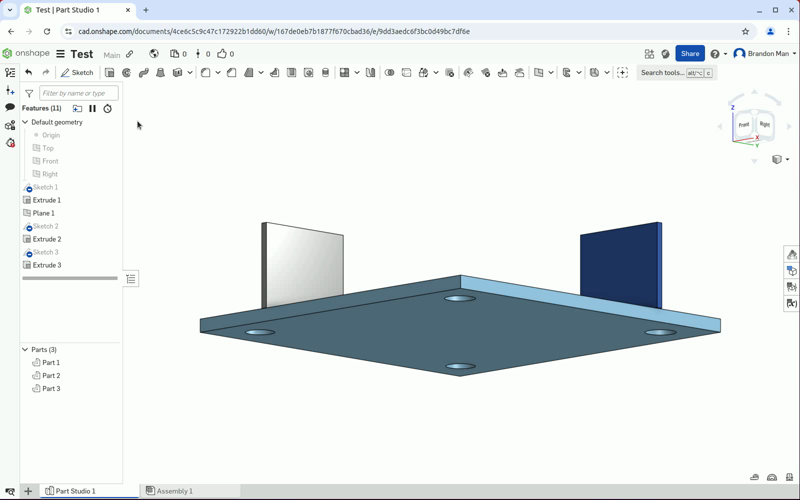
key(down, 3)
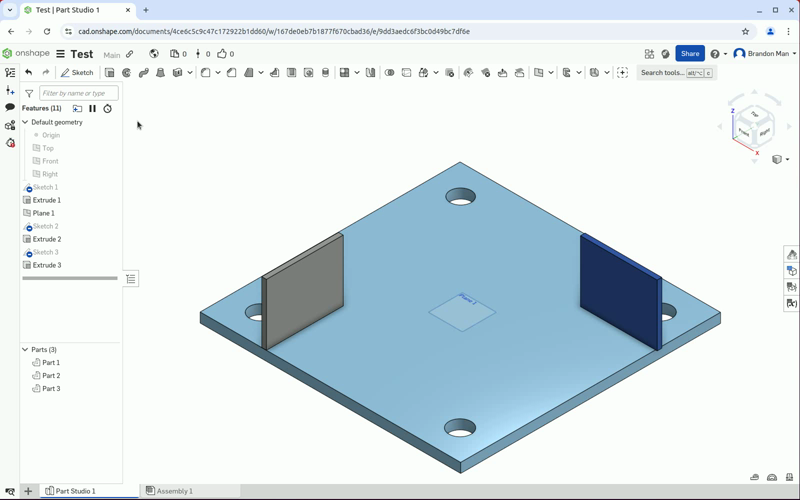
mouse_move(73, 189)
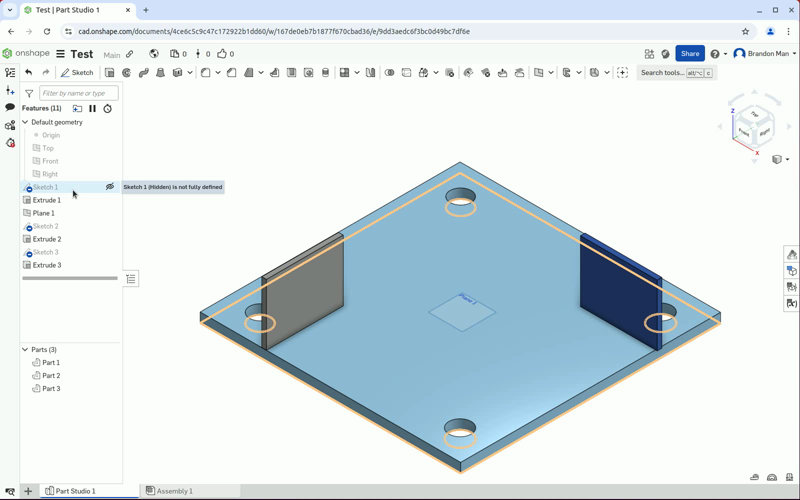
click(73, 189)